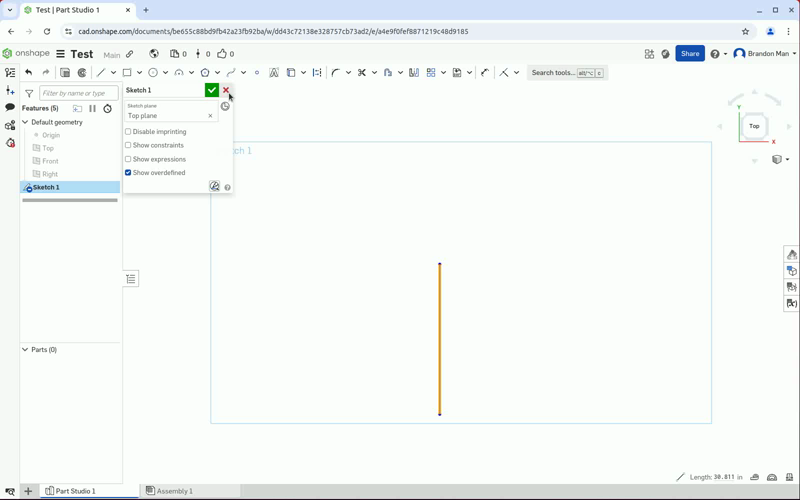
key(shift+h)
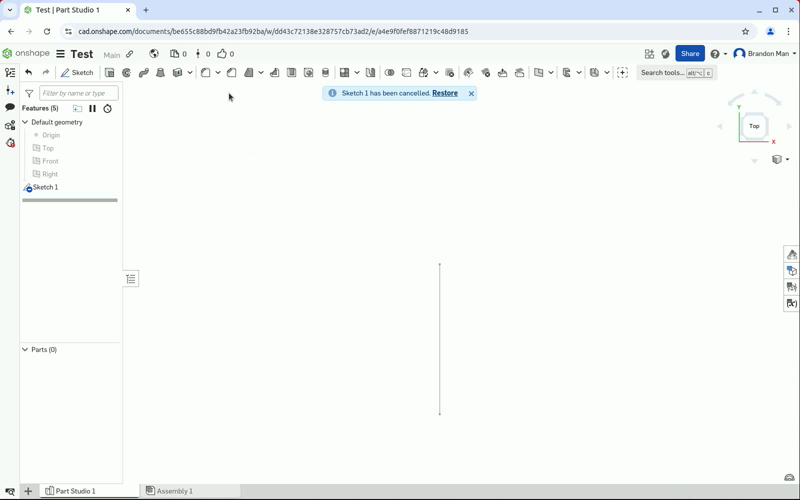
key(shift+s)
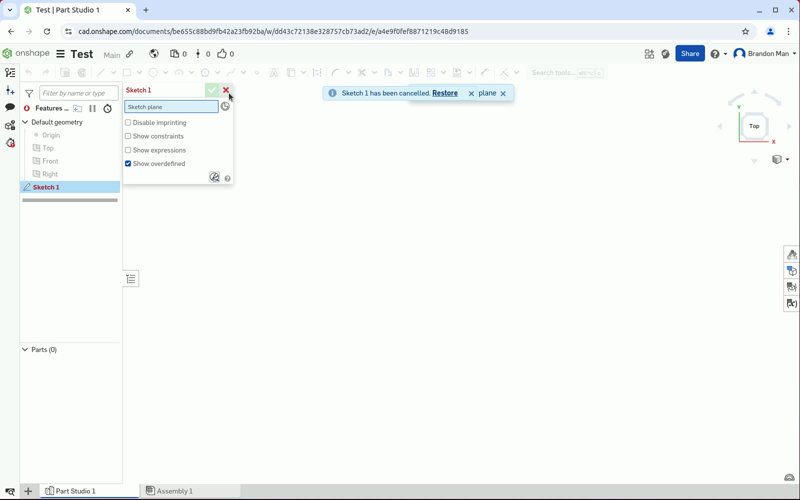
mouse_move(73, 150)
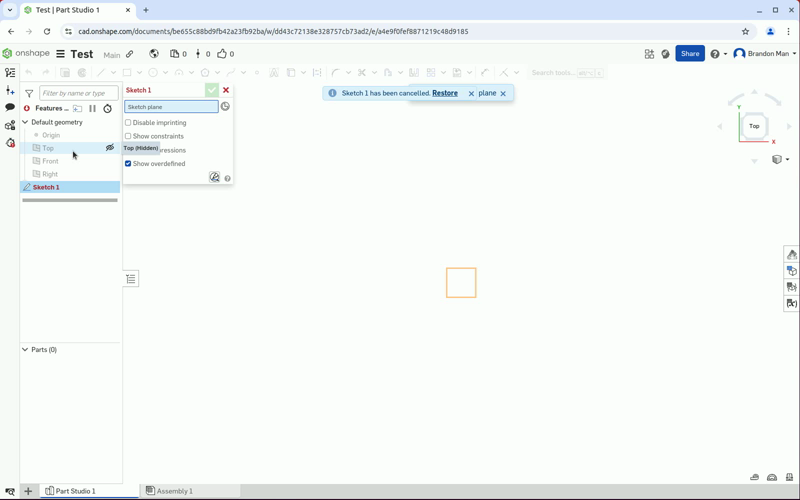
click(73, 150)
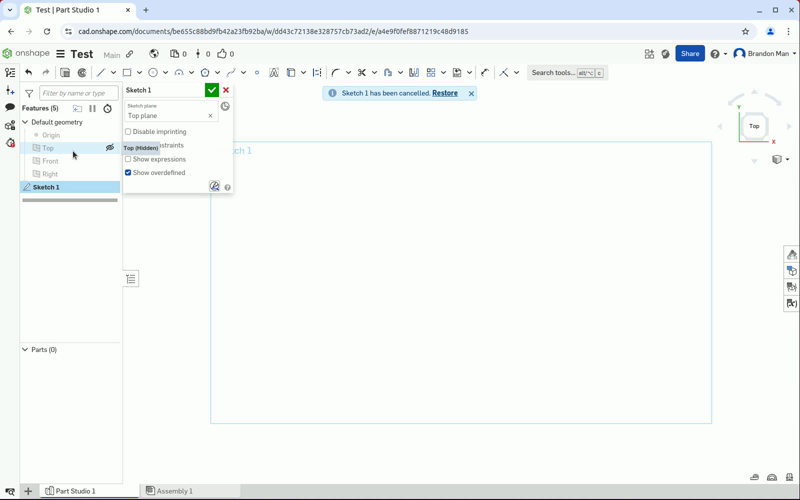
mouse_move(73, 352)
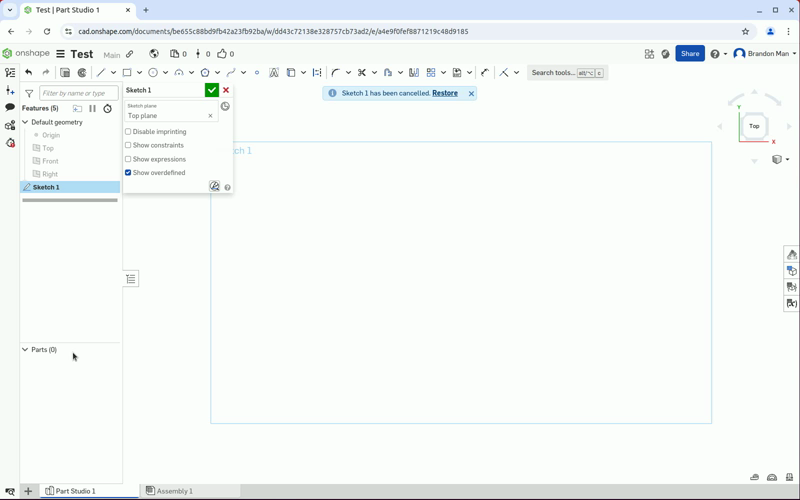
key(y)
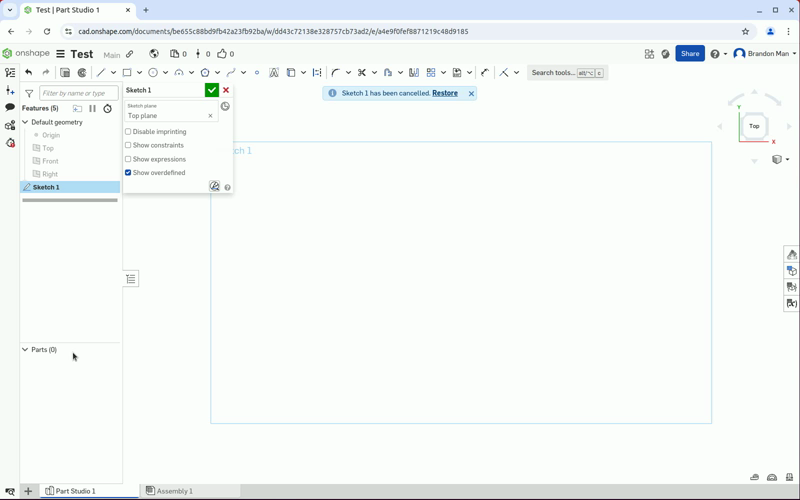
key(l)
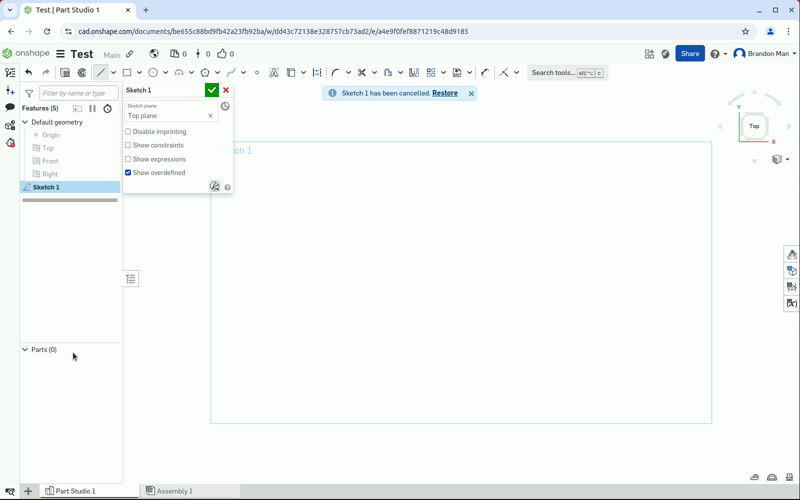
key_down(shift)
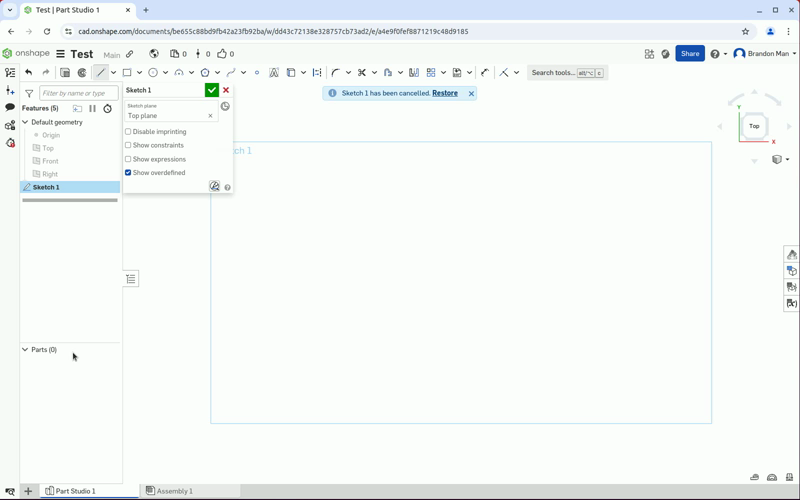
mouse_move(404, 280)
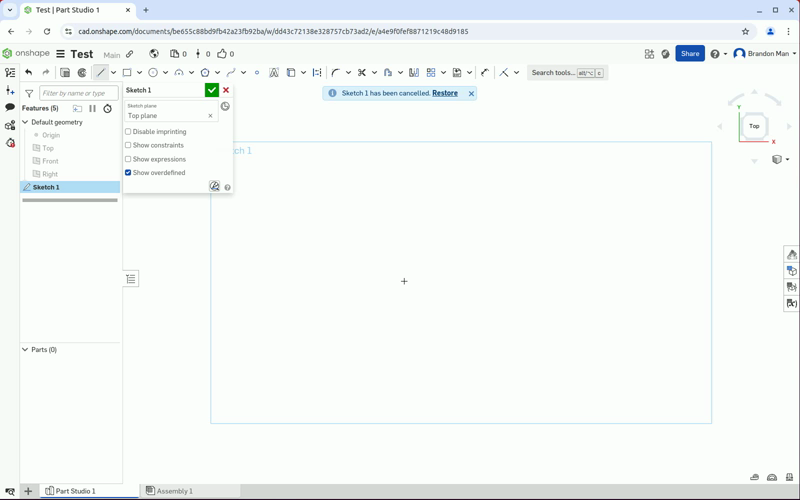
click(404, 280)
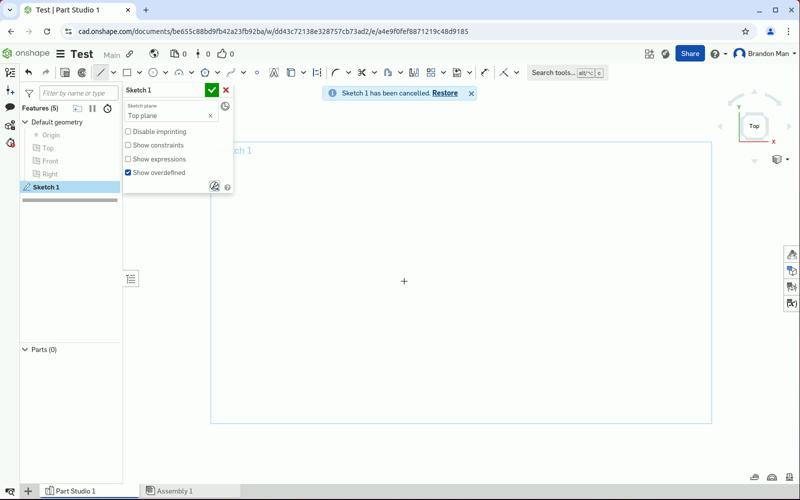
key_up(shift)
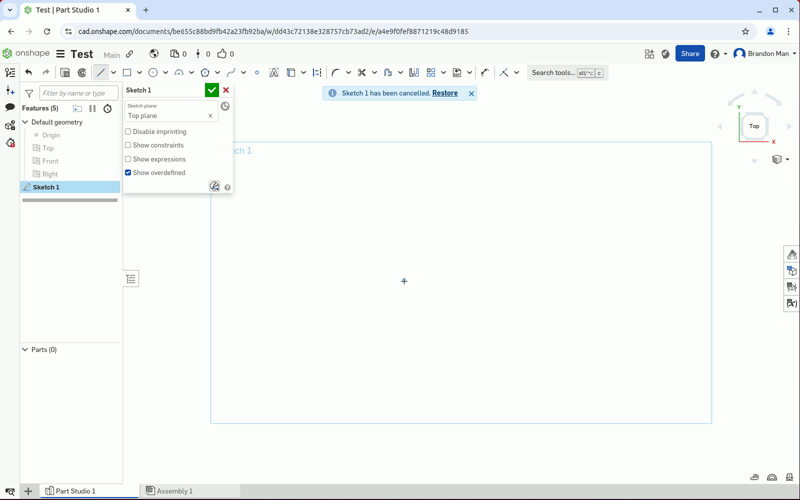
key_down(shift)
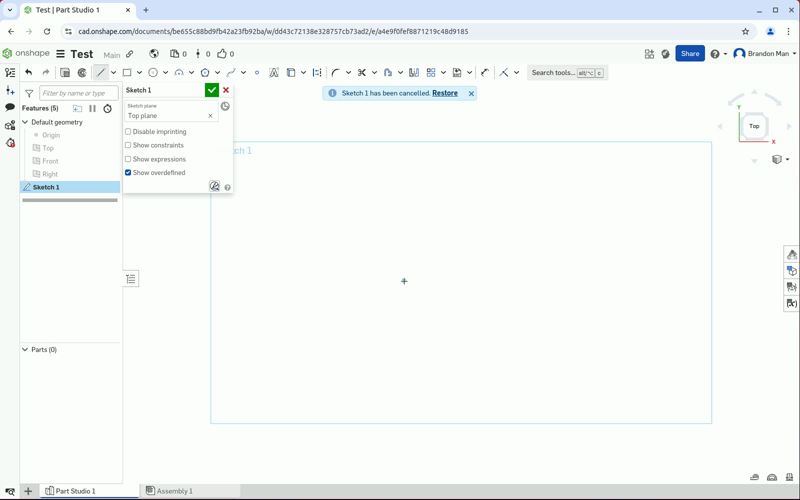
mouse_move(434, 280)
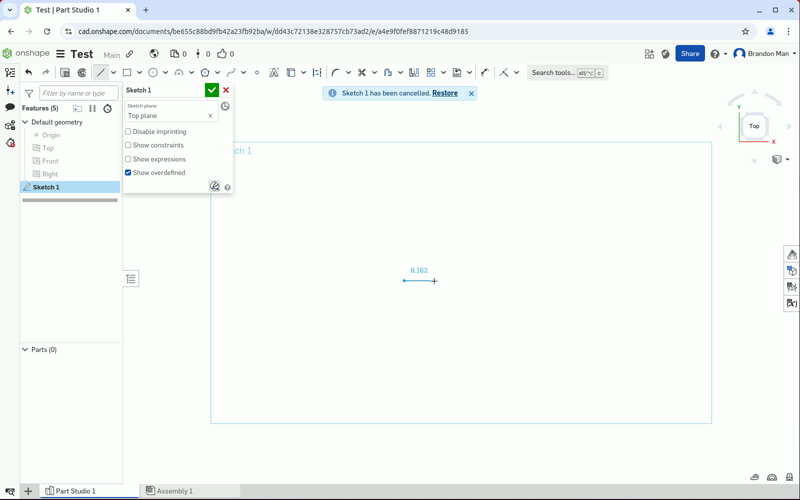
mouse_move(416, 317)
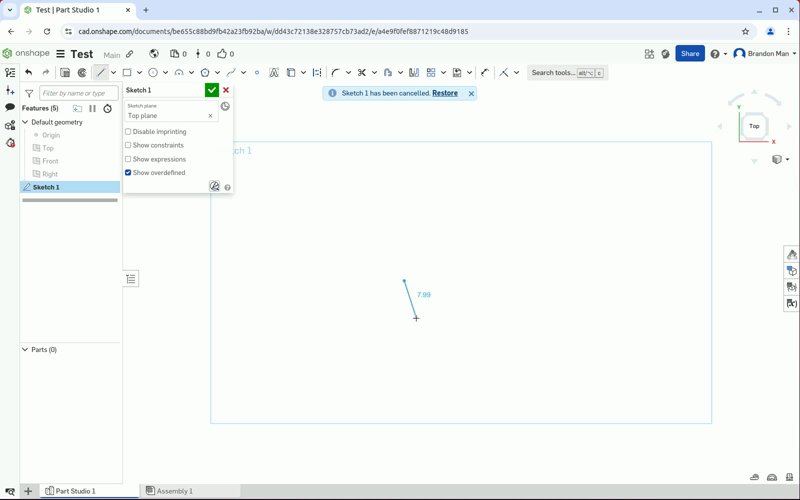
click(416, 317)
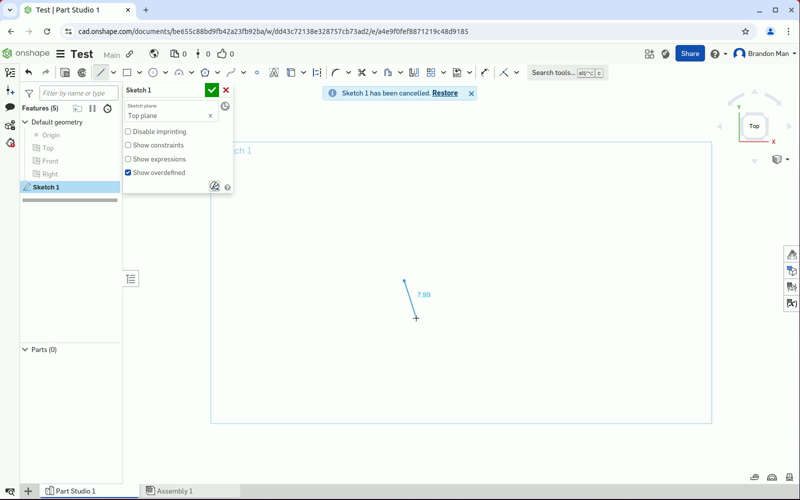
key_up(shift)
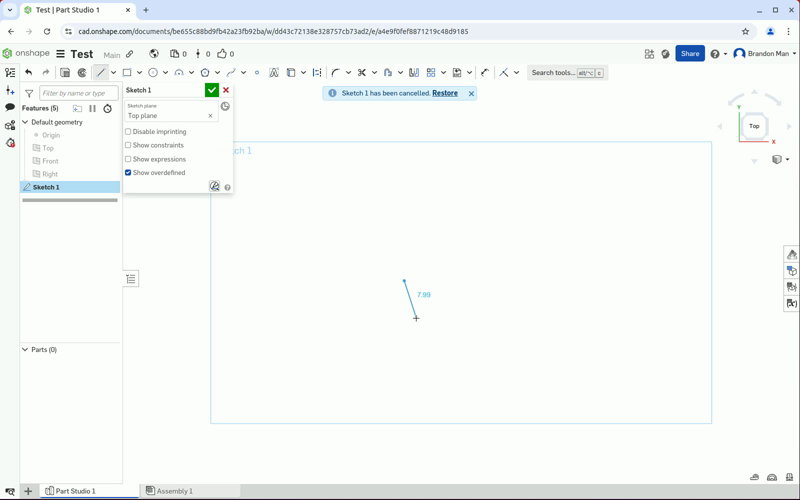
key_down(shift)
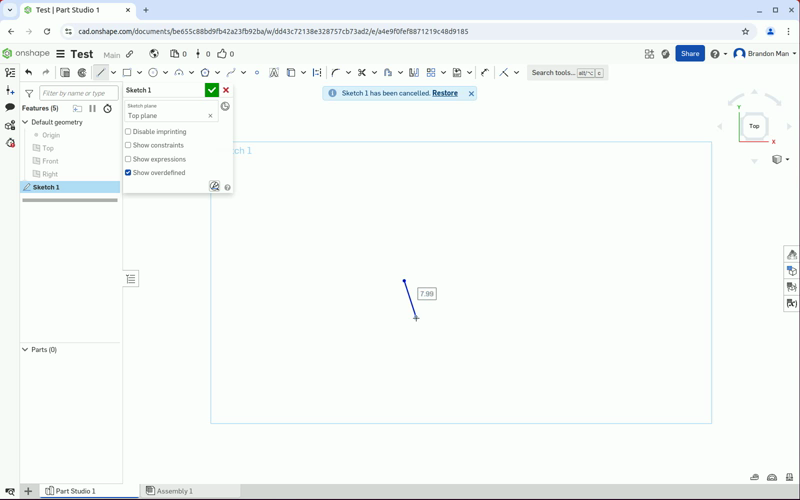
mouse_move(446, 317)
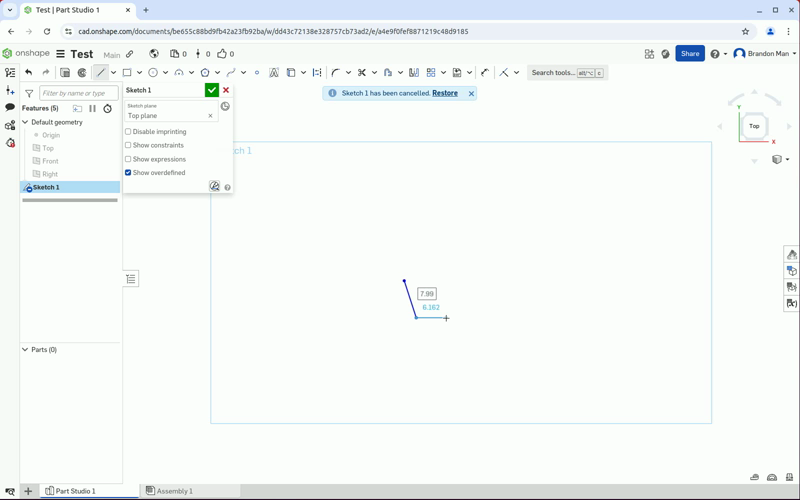
mouse_move(448, 338)
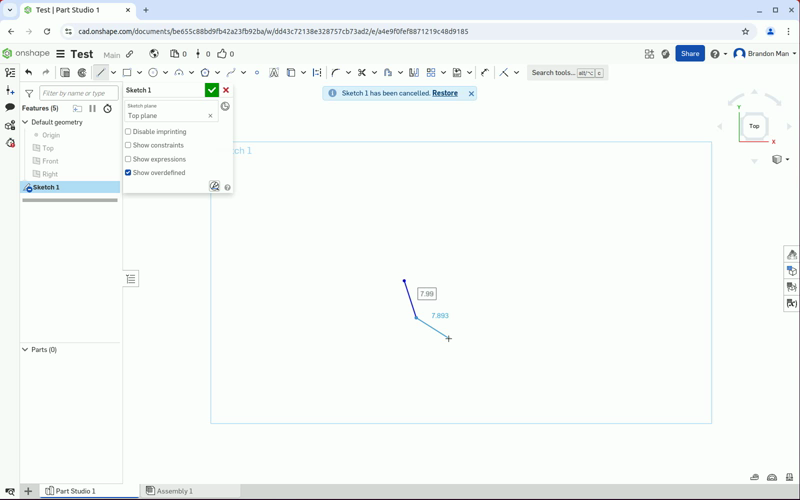
click(448, 338)
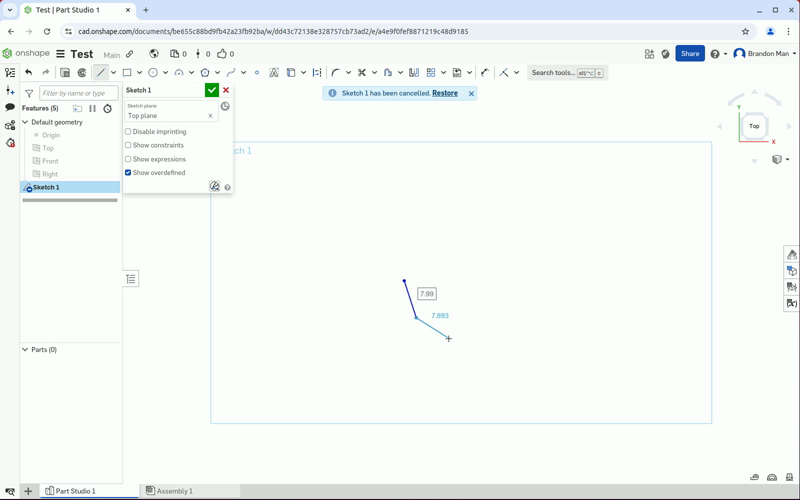
key_up(shift)
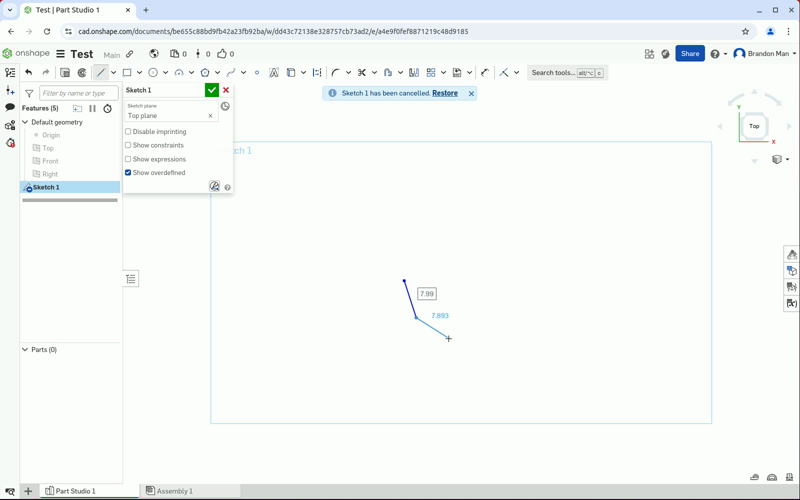
key_down(shift)
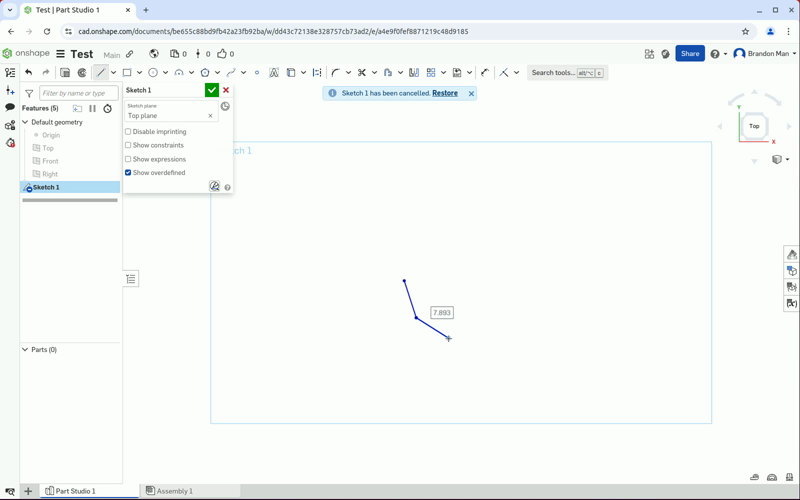
mouse_move(478, 338)
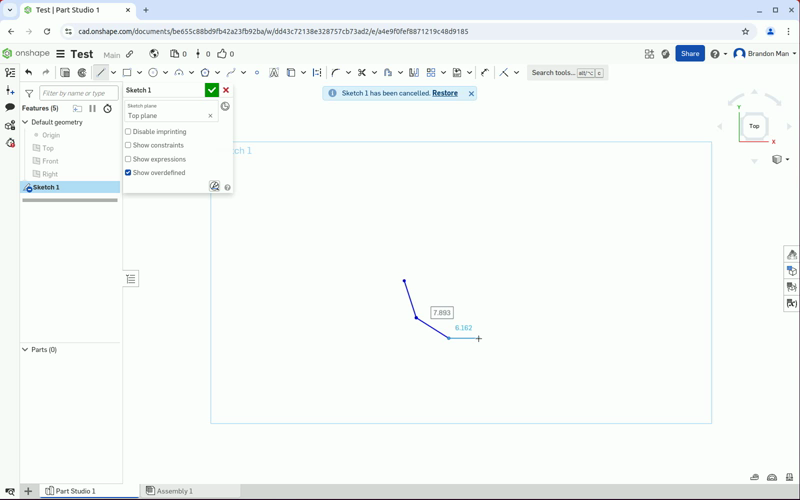
mouse_move(486, 332)
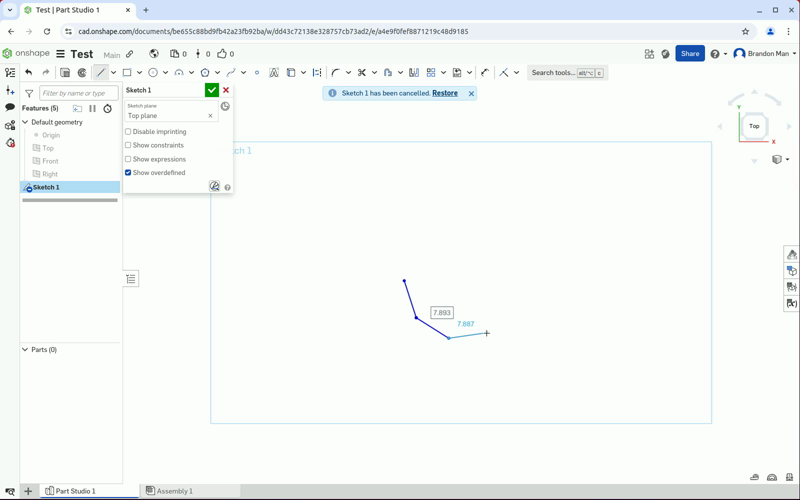
click(486, 332)
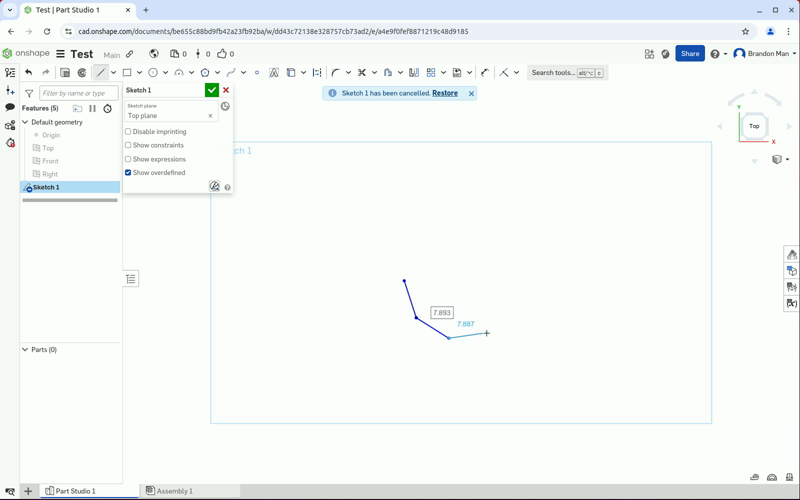
key_up(shift)
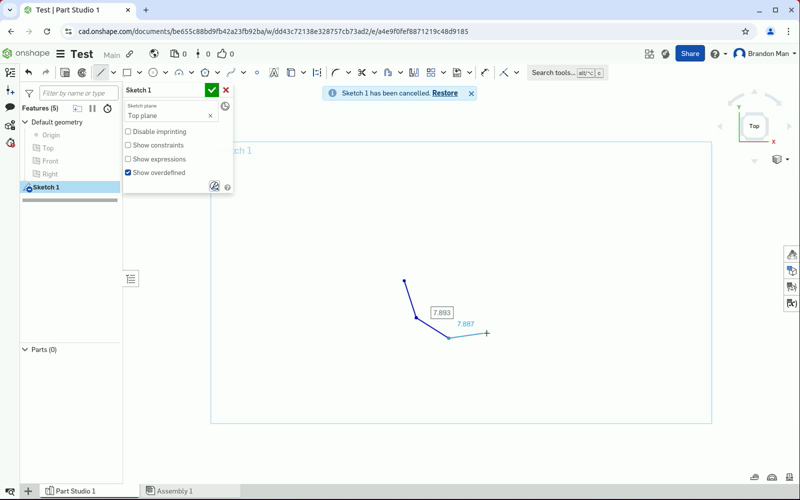
key_down(shift)
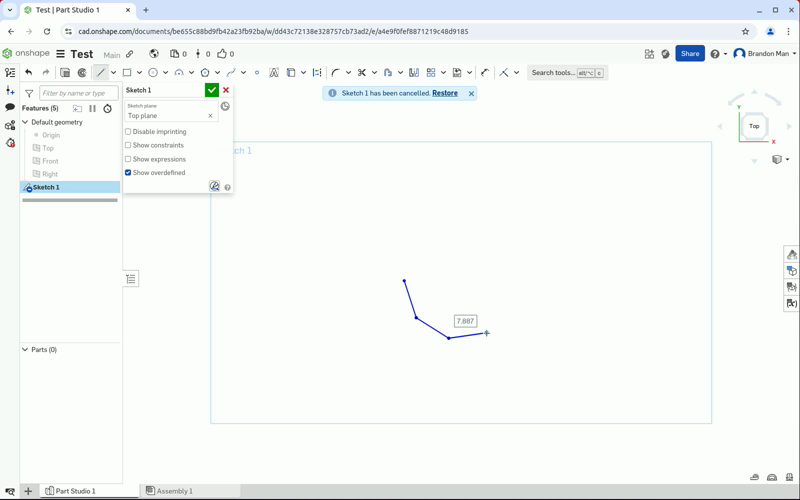
mouse_move(516, 332)
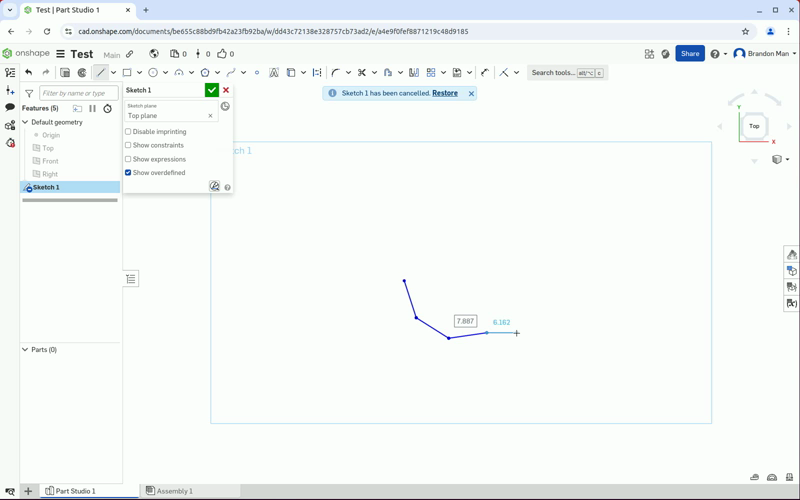
mouse_move(513, 304)
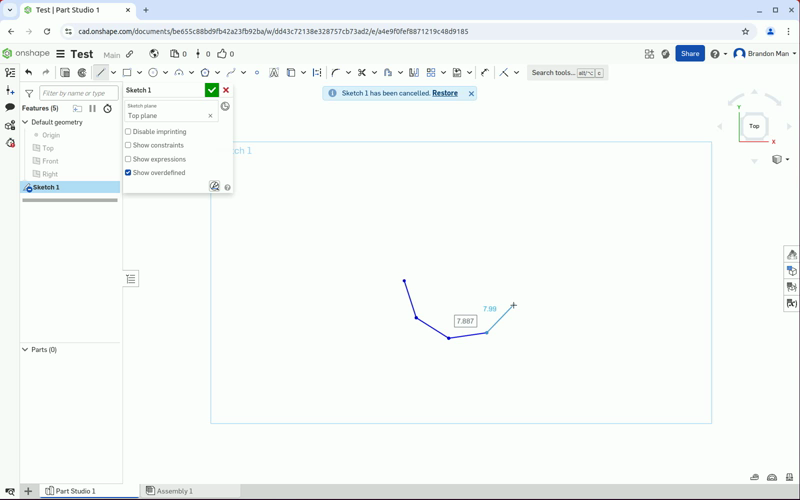
click(513, 304)
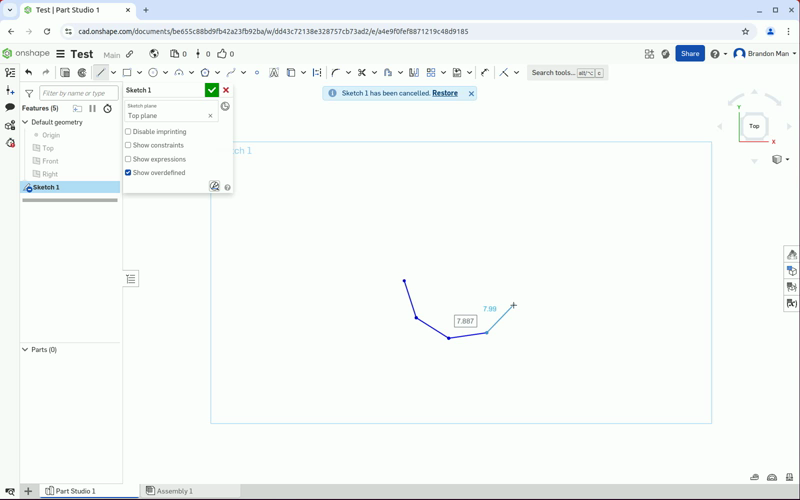
key_up(shift)
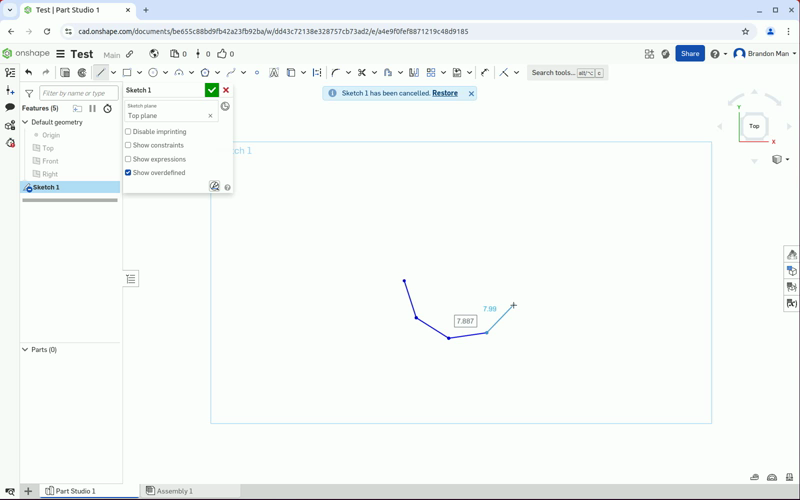
key_down(shift)
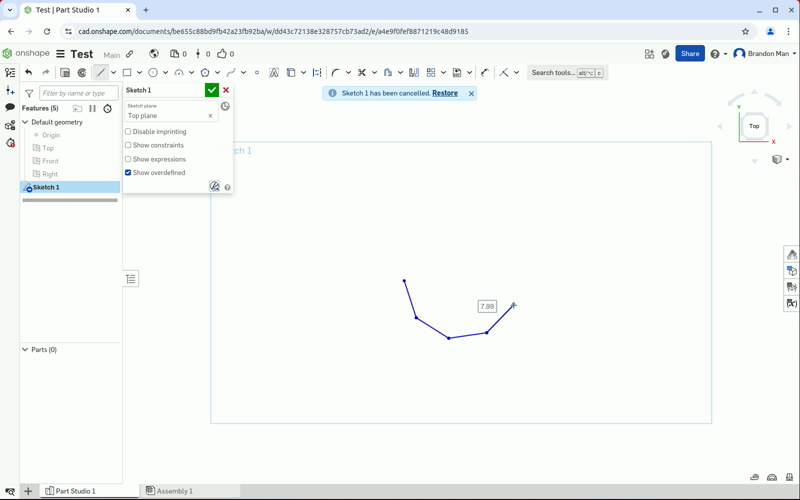
mouse_move(543, 304)
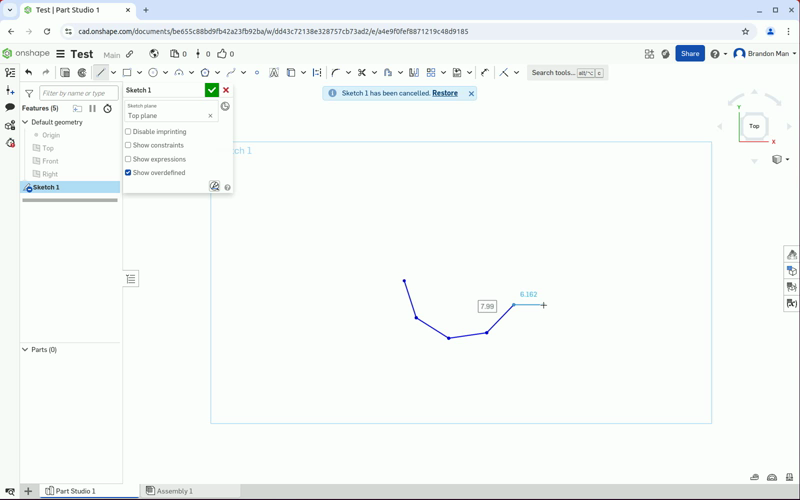
mouse_move(514, 265)
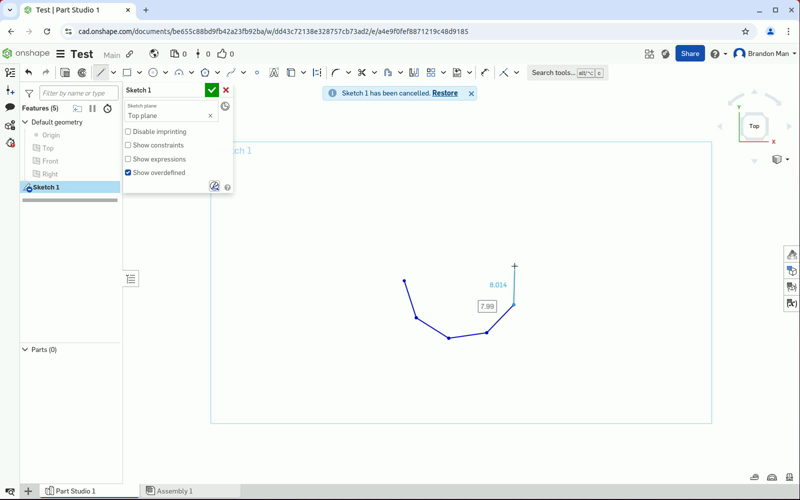
click(514, 265)
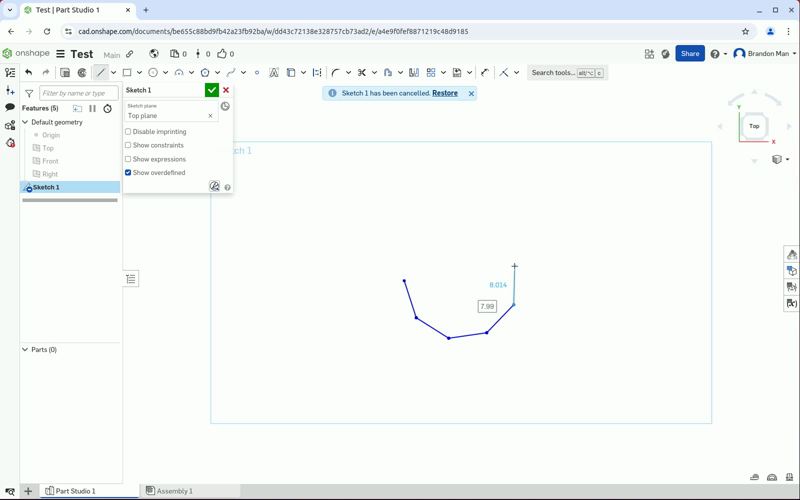
key_up(shift)
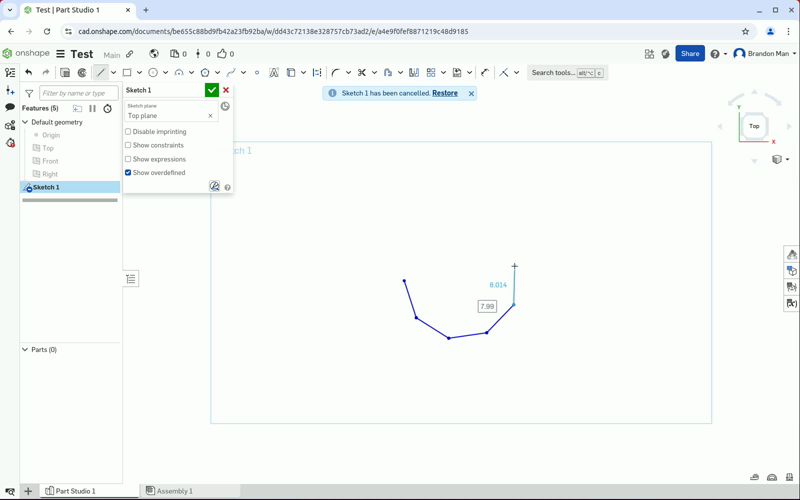
key_down(shift)
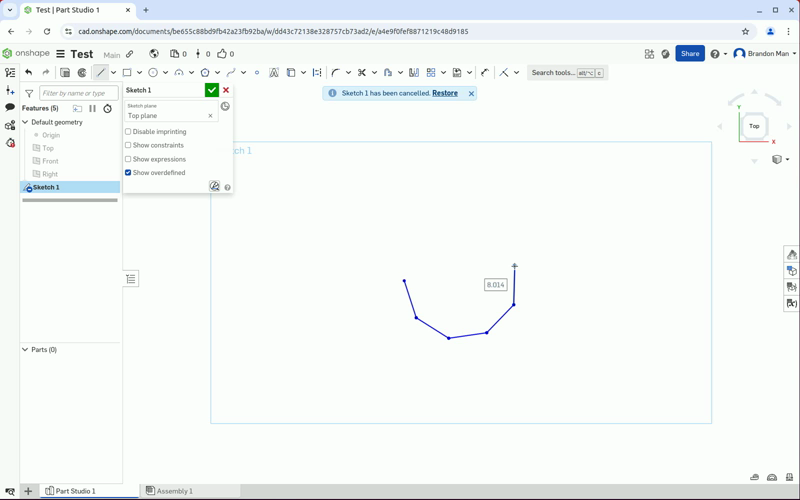
mouse_move(544, 265)
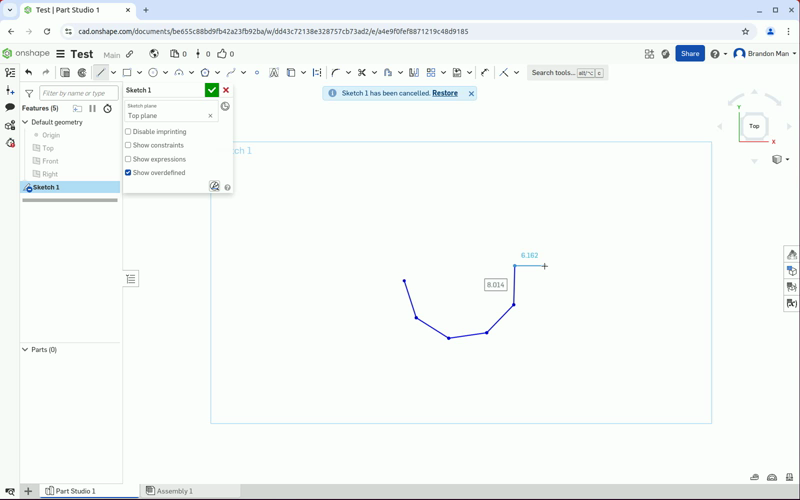
mouse_move(491, 235)
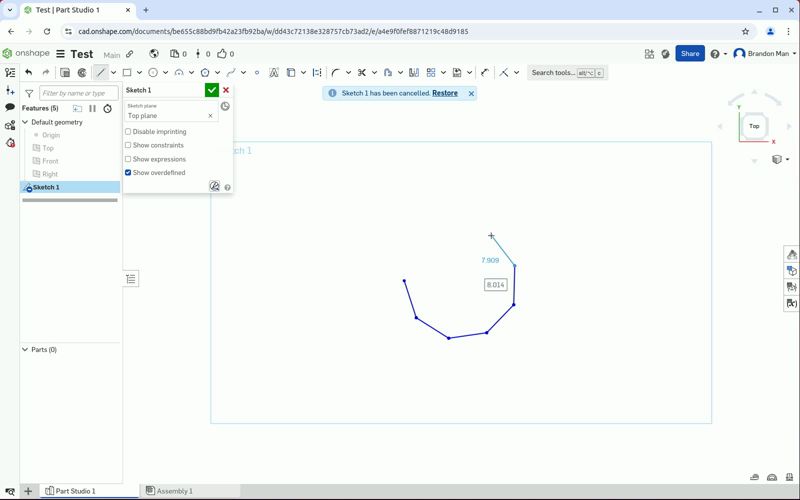
click(491, 235)
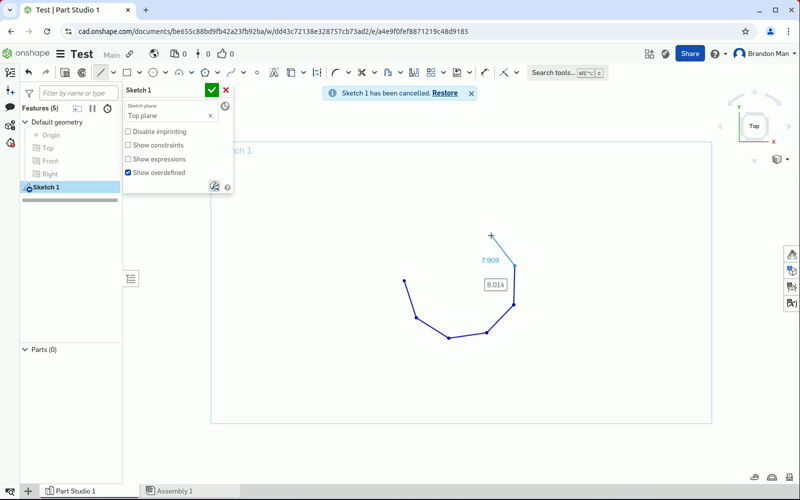
key_up(shift)
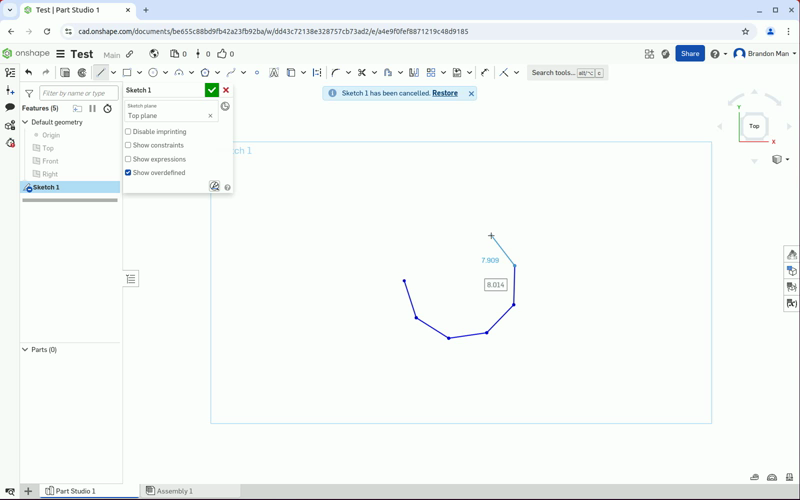
key_down(shift)
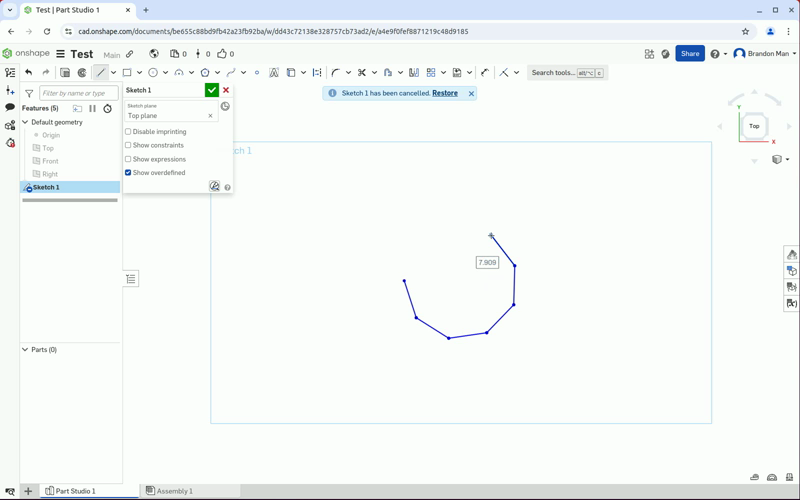
mouse_move(521, 235)
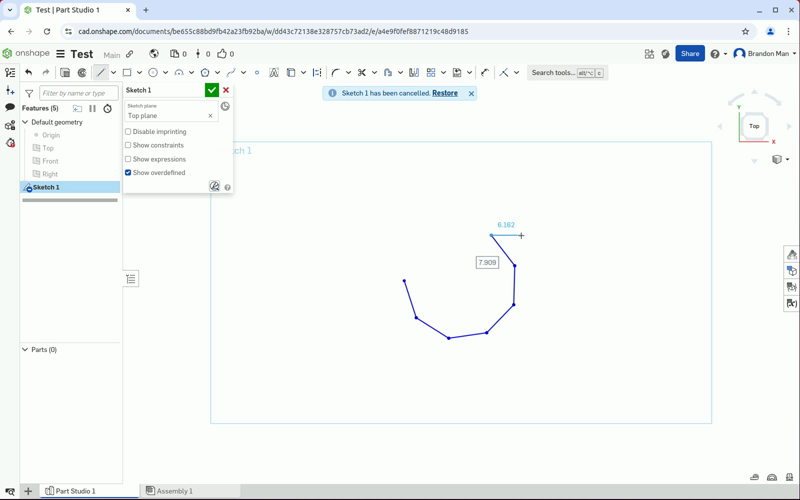
mouse_move(453, 227)
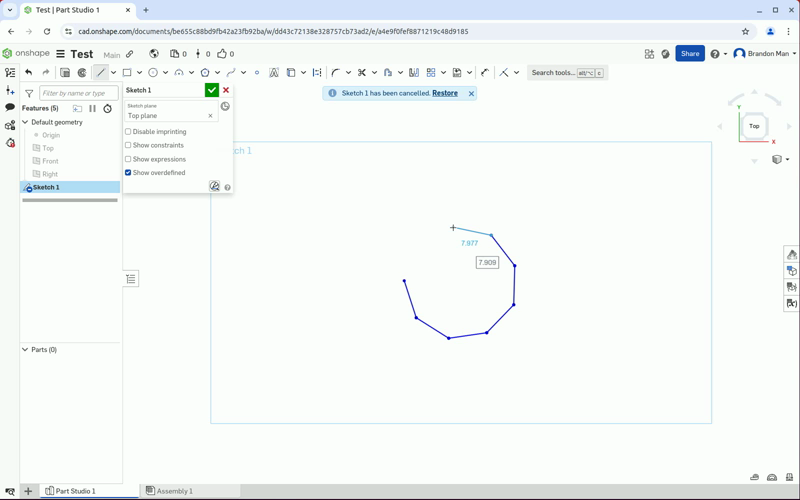
click(453, 227)
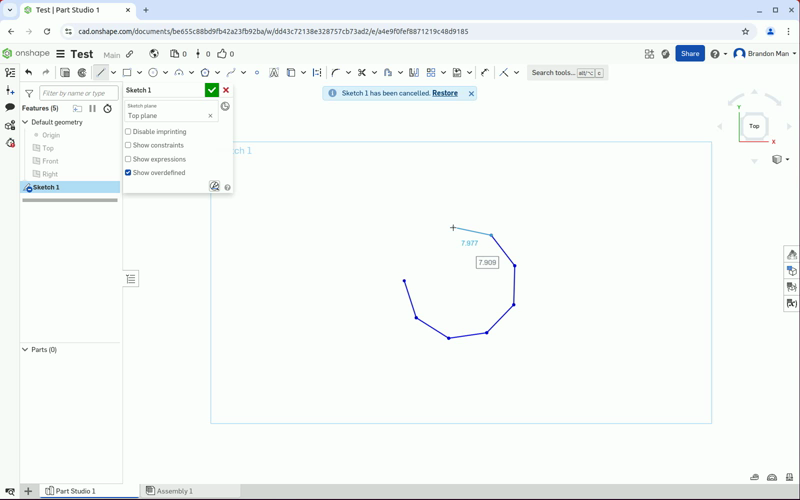
key_up(shift)
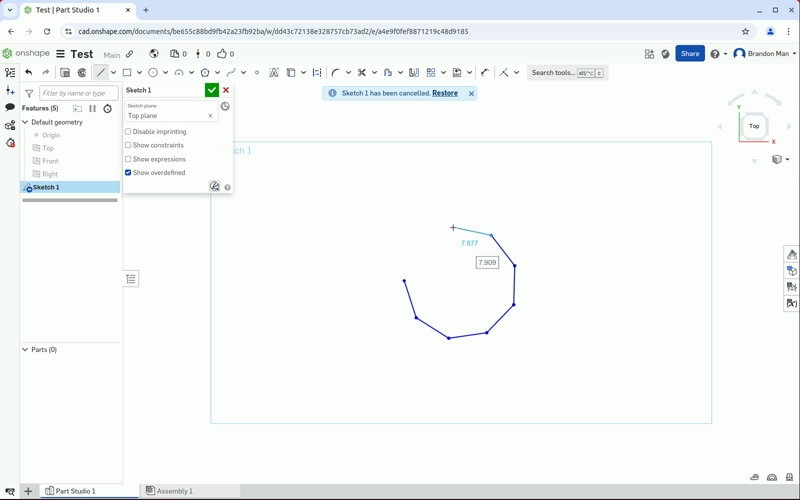
key_down(shift)
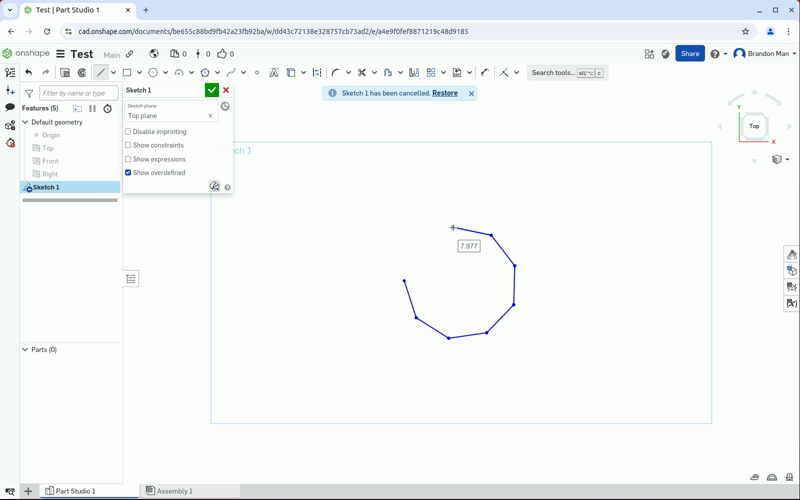
mouse_move(483, 227)
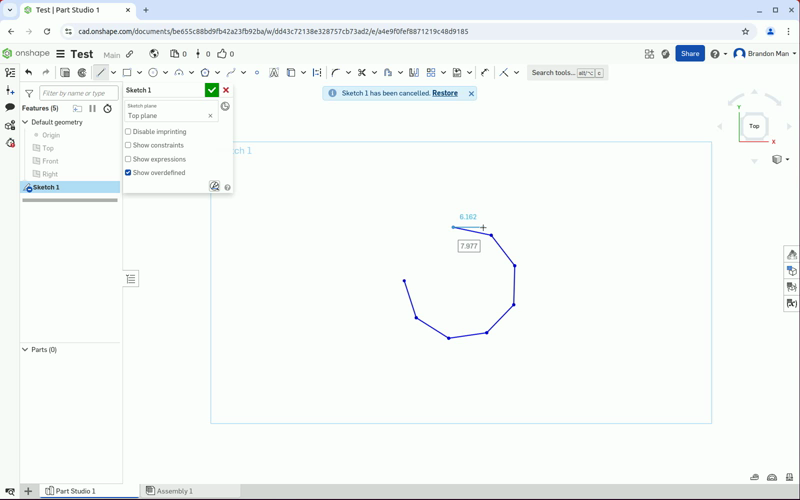
mouse_move(419, 244)
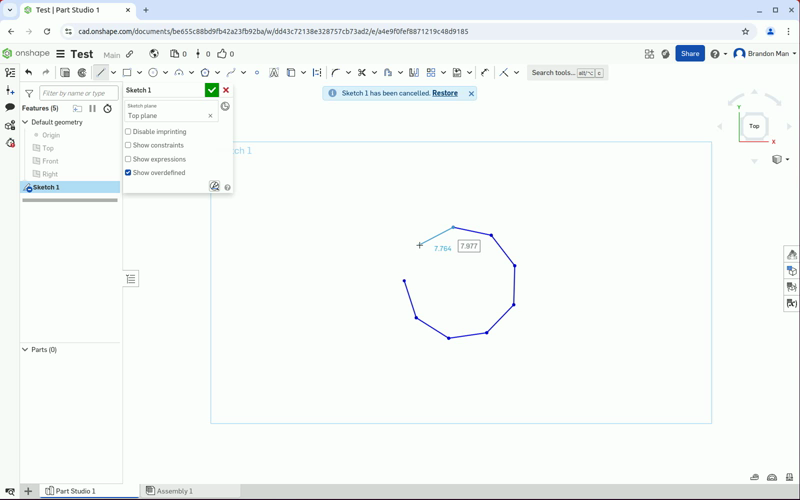
click(419, 244)
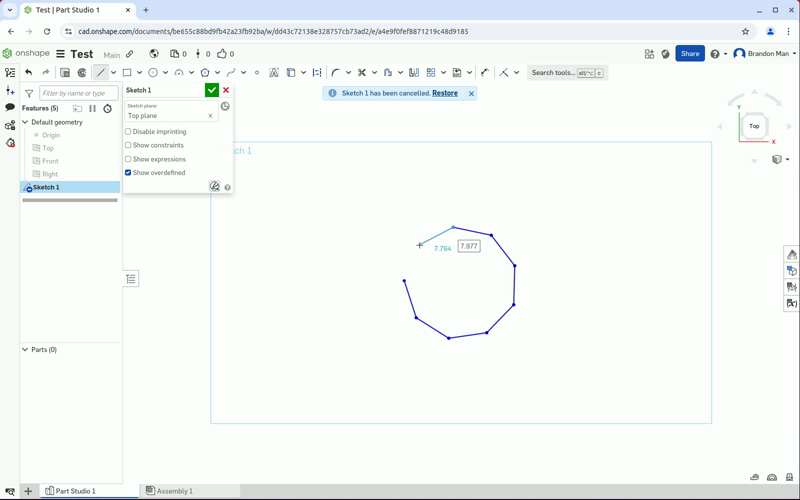
key_up(shift)
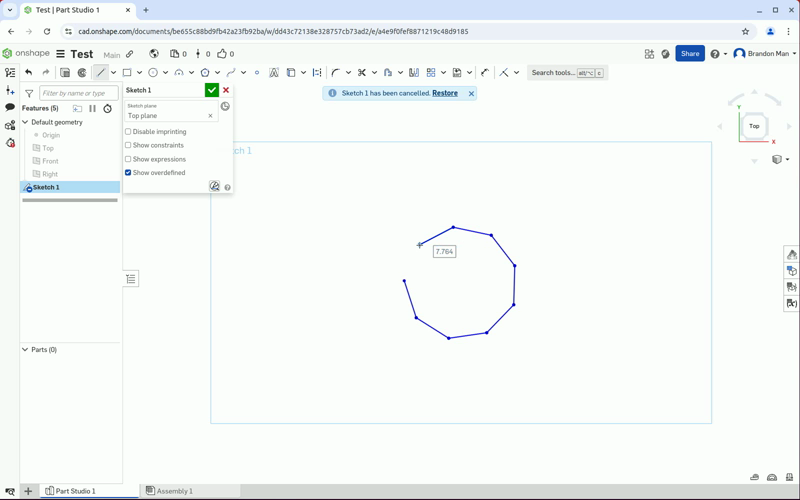
mouse_move(449, 244)
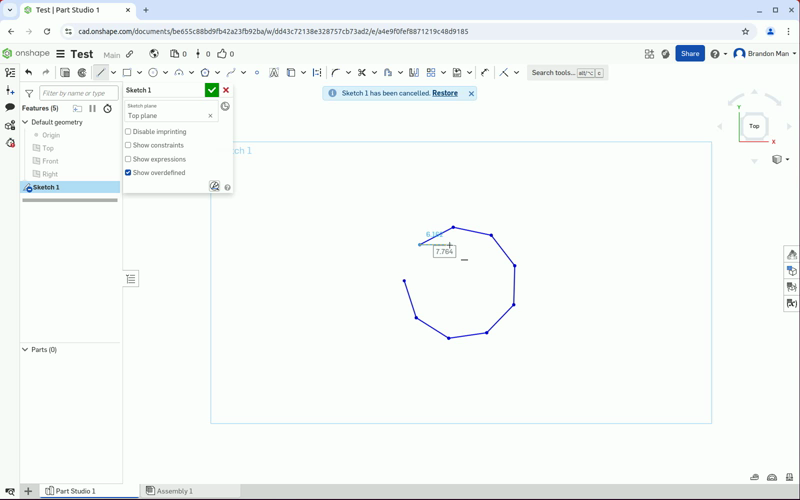
key_down(shift)
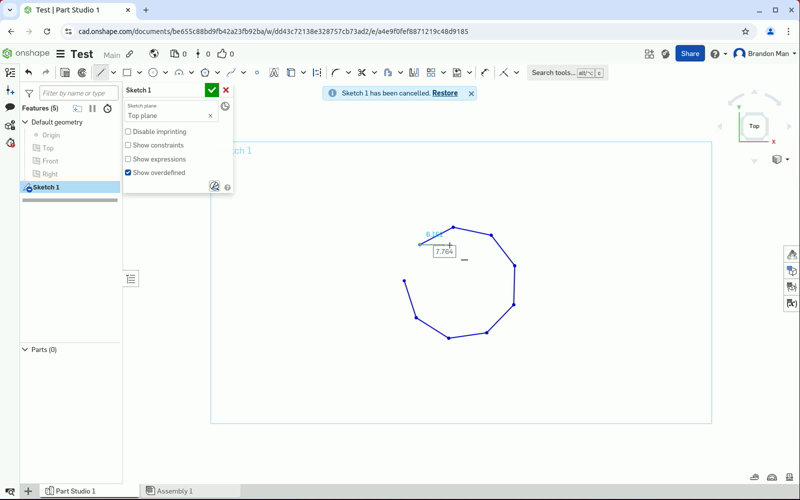
mouse_move(404, 280)
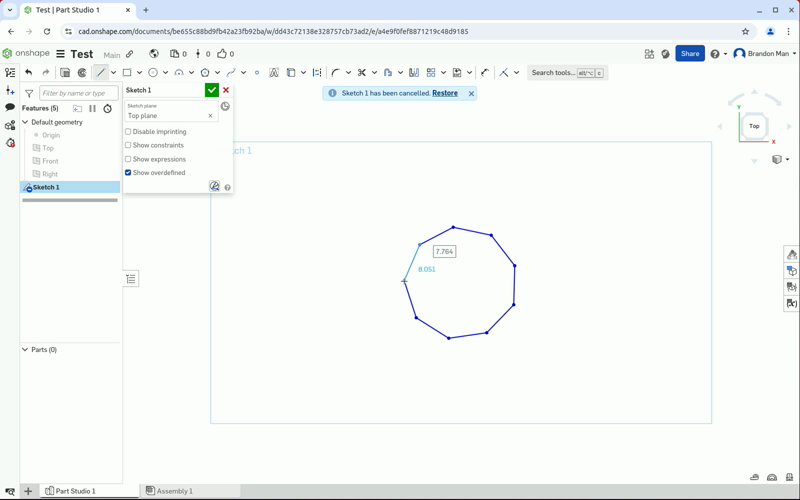
key_up(shift)
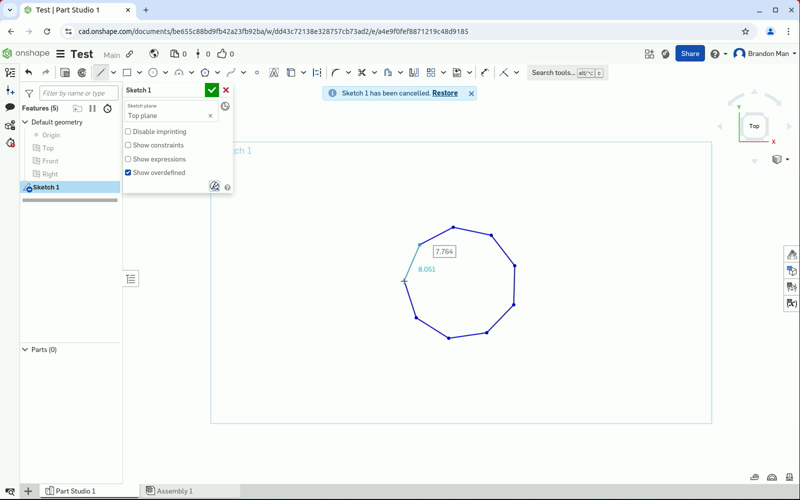
click(404, 280)
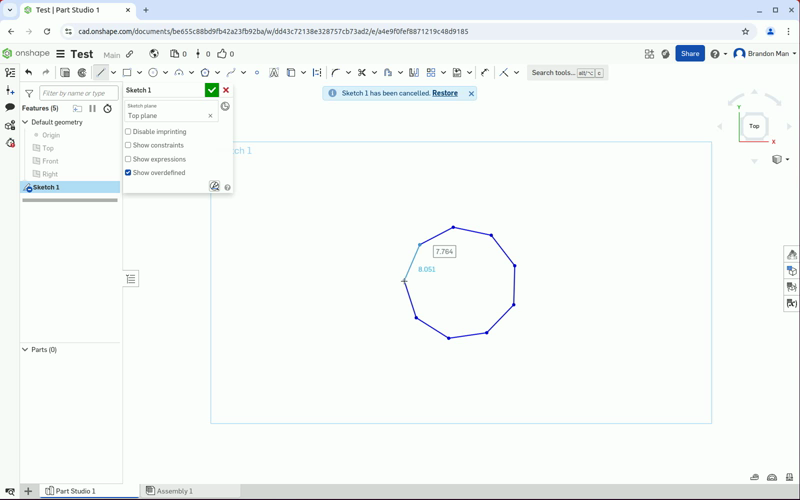
key(esc)
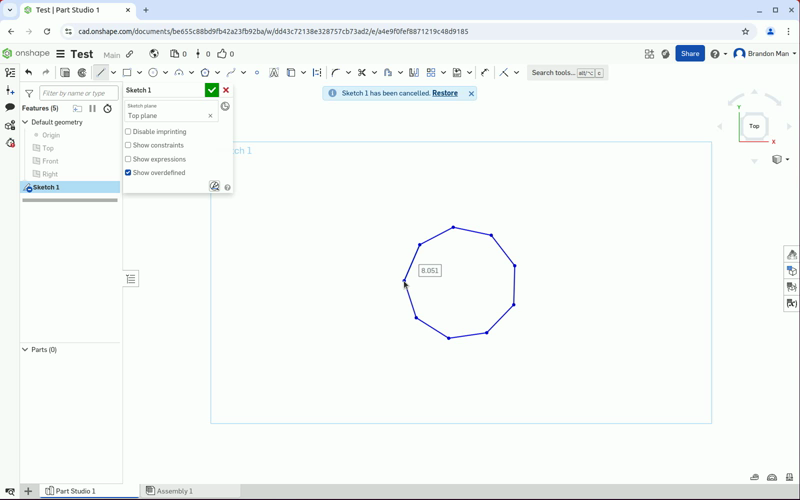
mouse_move(477, 248)
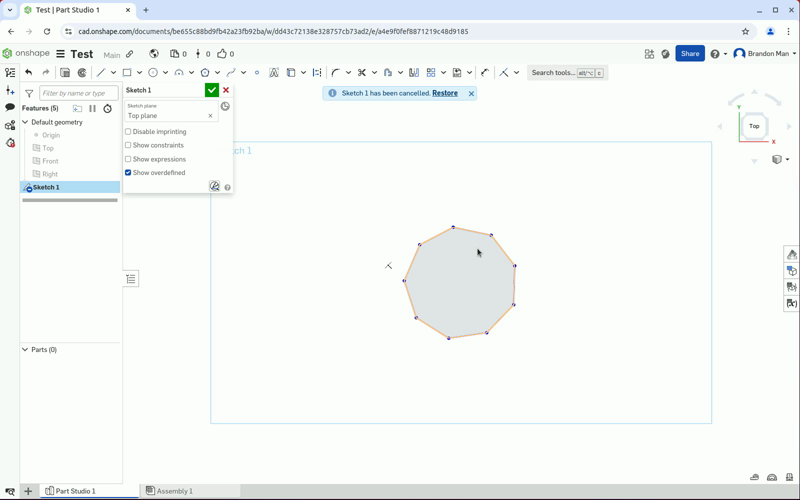
click(477, 248)
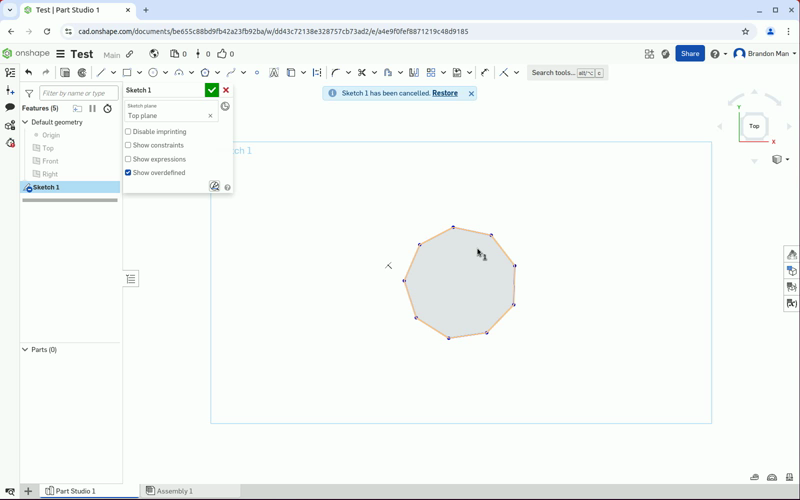
mouse_move(73, 352)
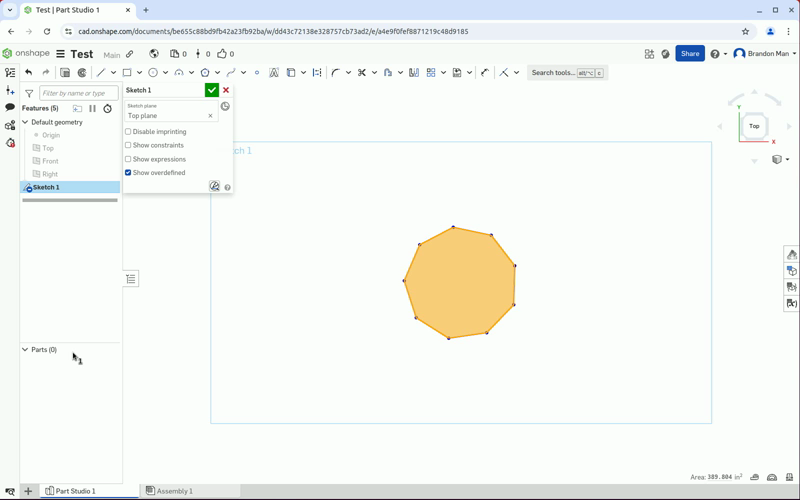
key(shift+y)
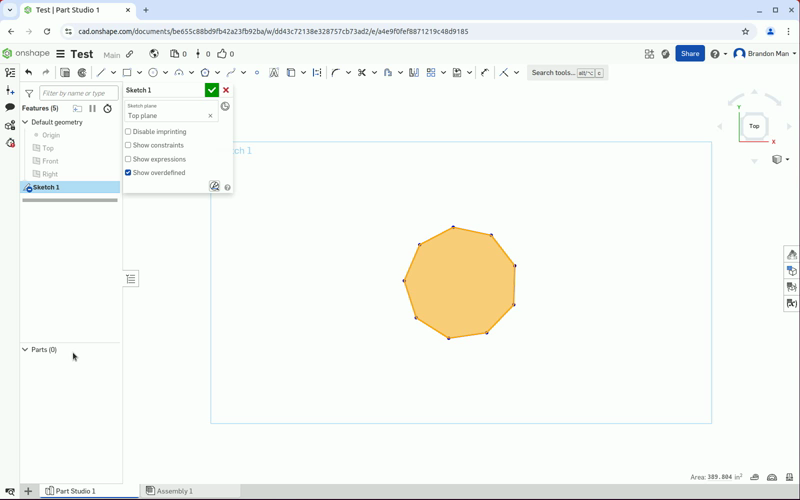
key(shift+e)
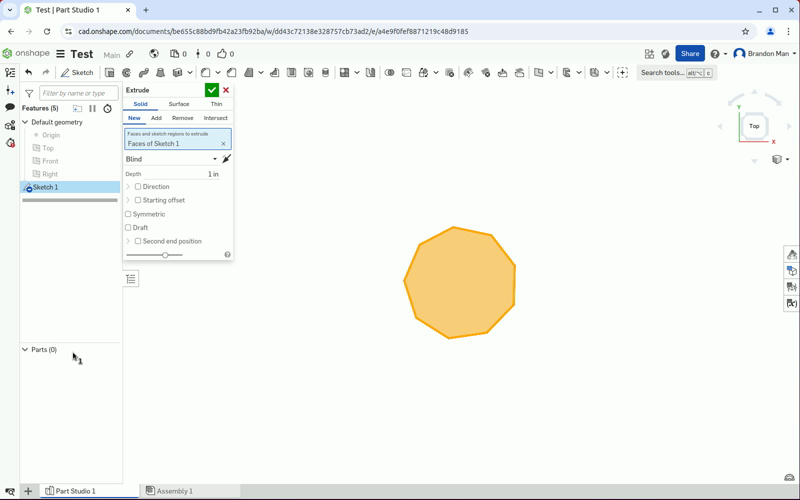
mouse_move(143, 106)
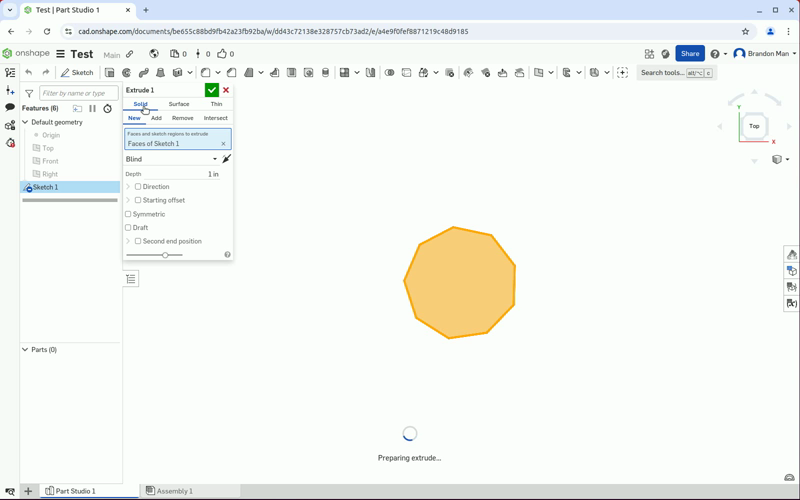
click(143, 106)
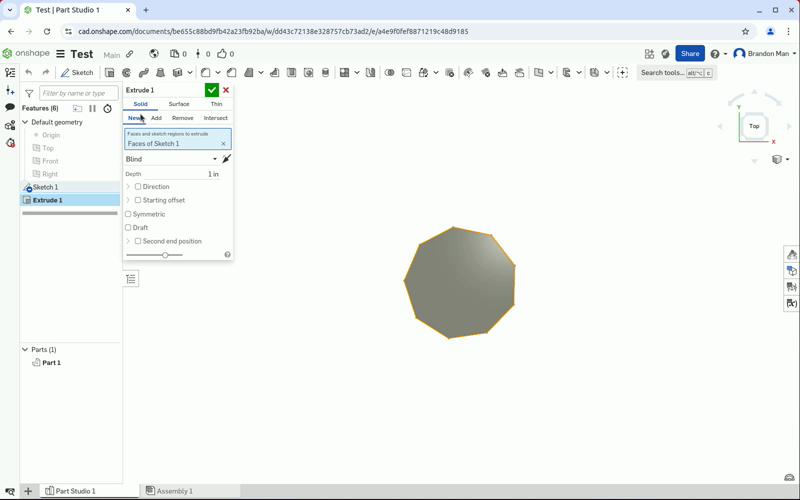
mouse_move(137, 120)
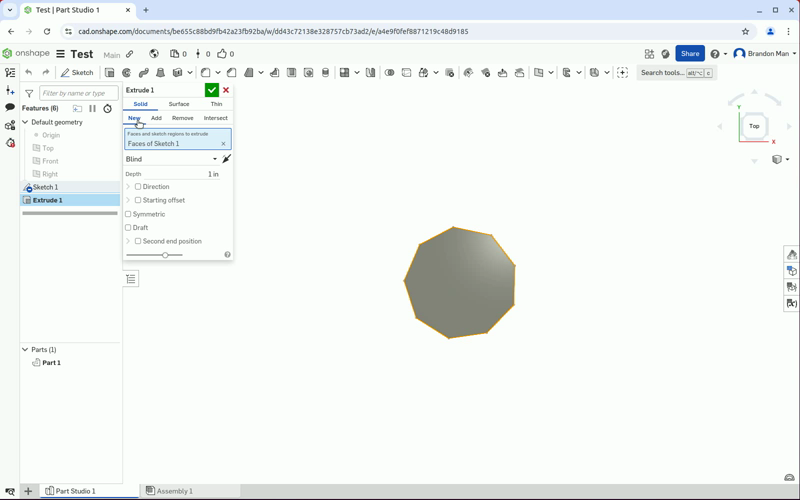
click(137, 120)
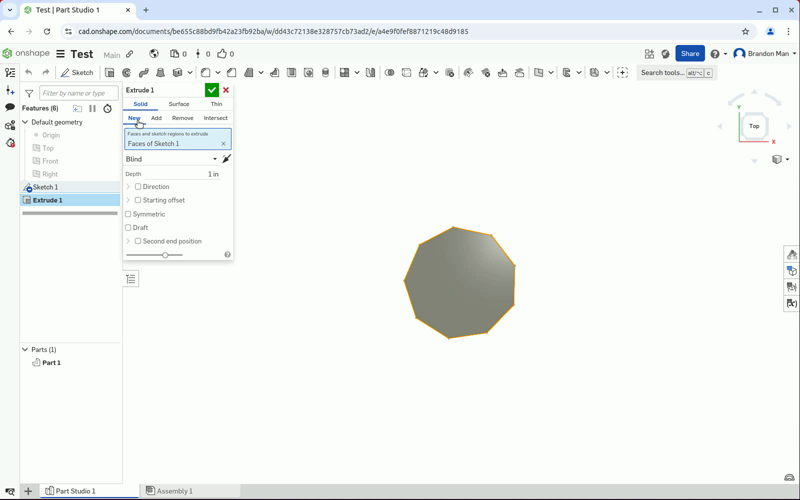
key(tab, 4)
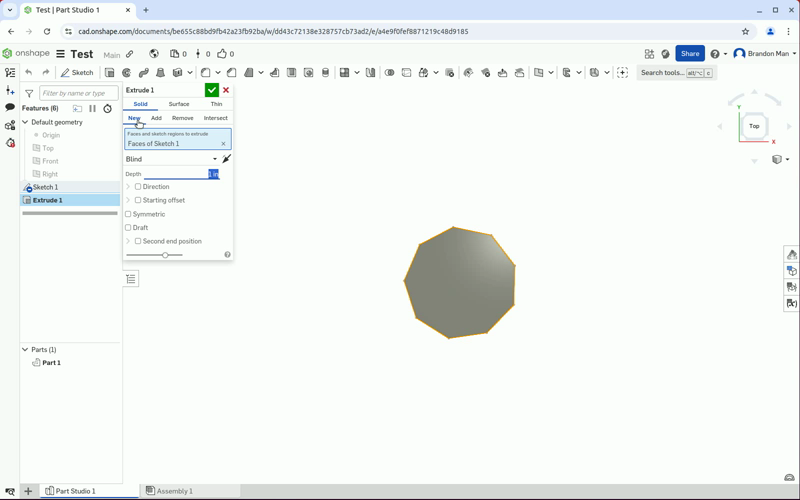
text(3.129)
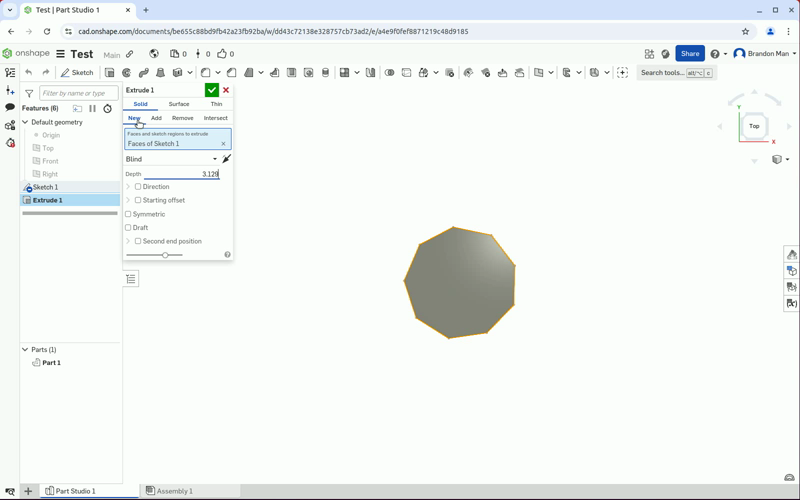
key(enter)
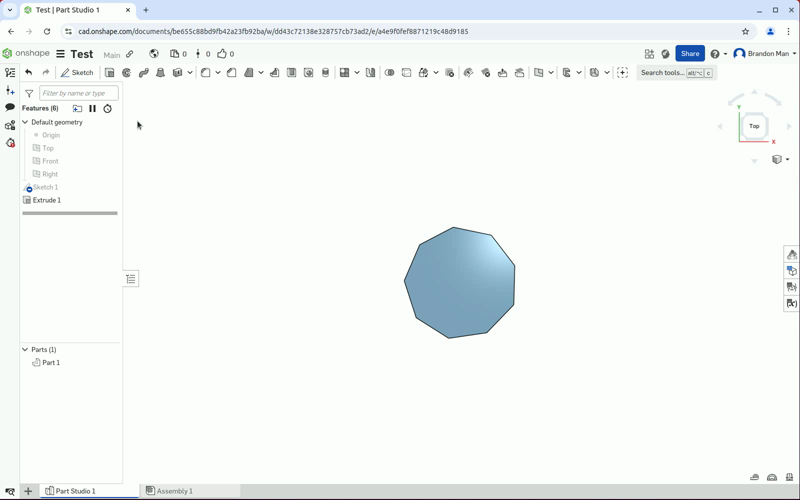
key(shift+h)
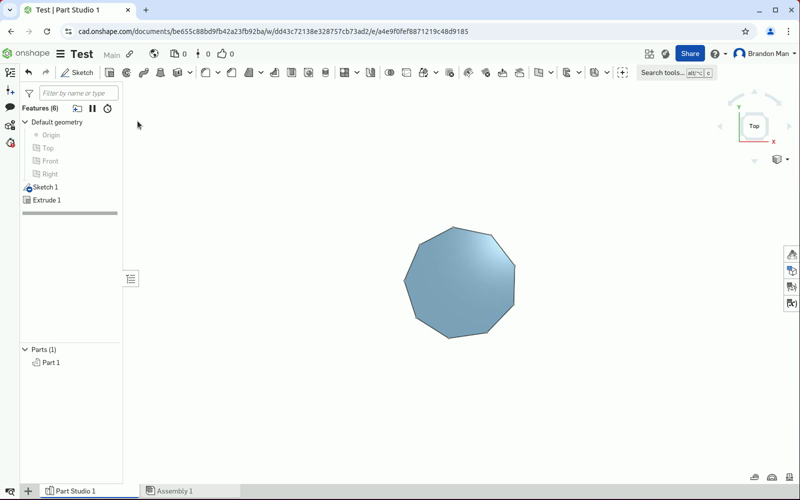
key(shift+h)
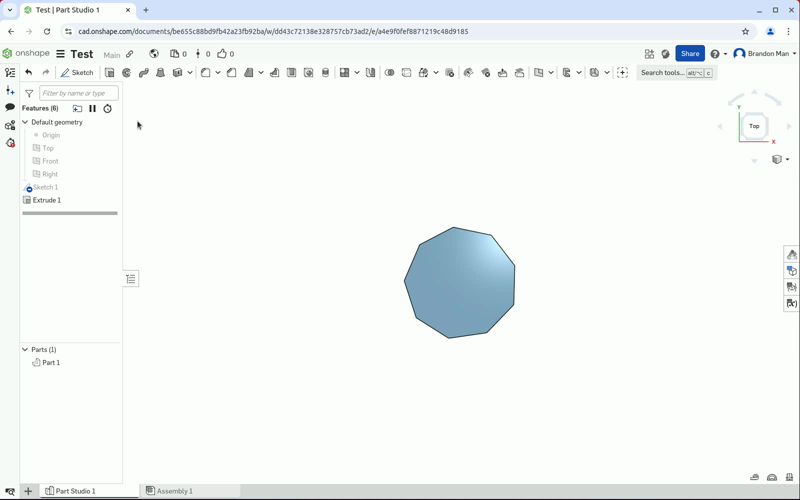
mouse_move(73, 189)
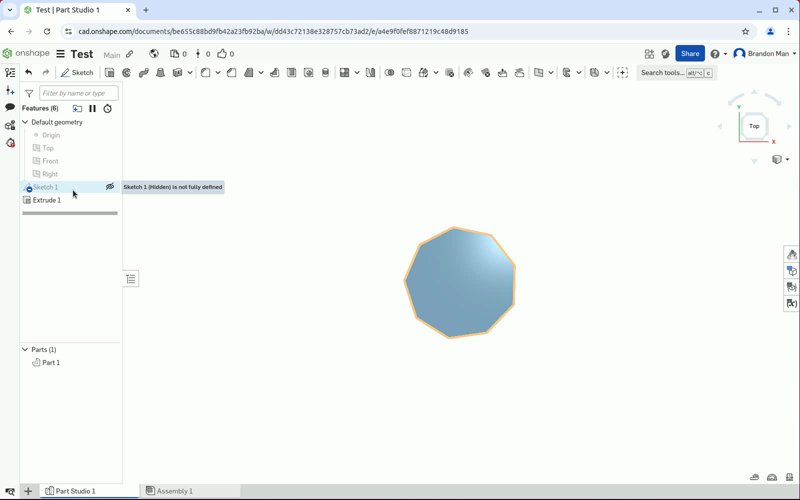
click(73, 189)
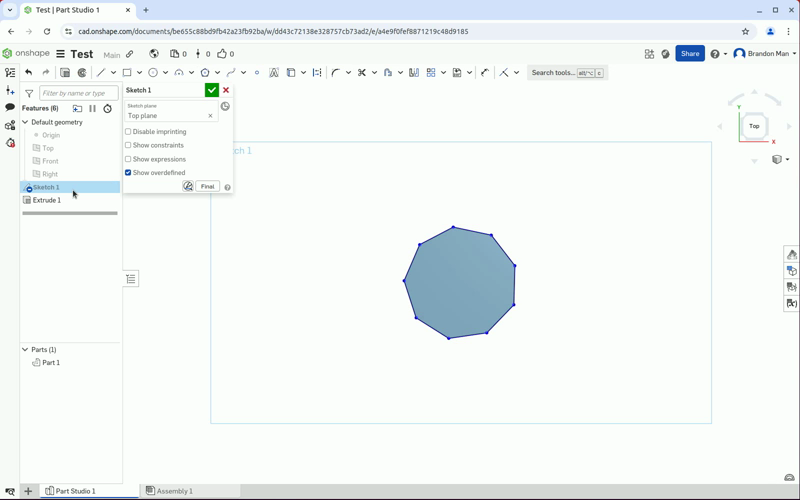
mouse_move(229, 92)
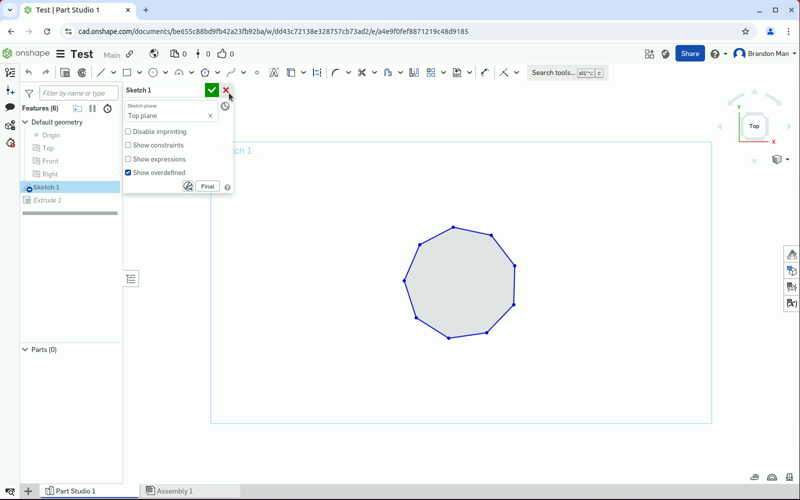
click(229, 92)
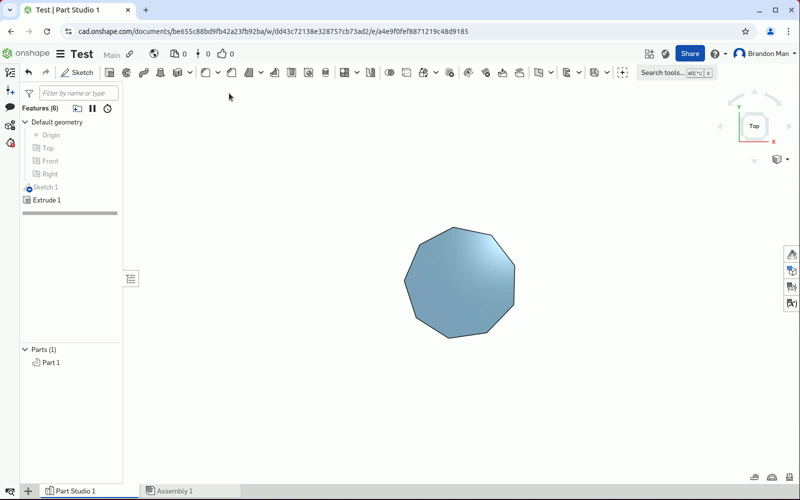
mouse_move(541, 75)
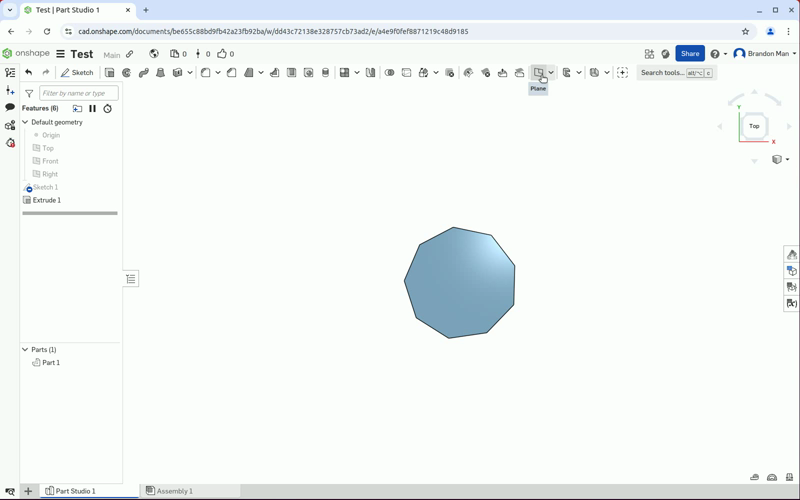
click(541, 75)
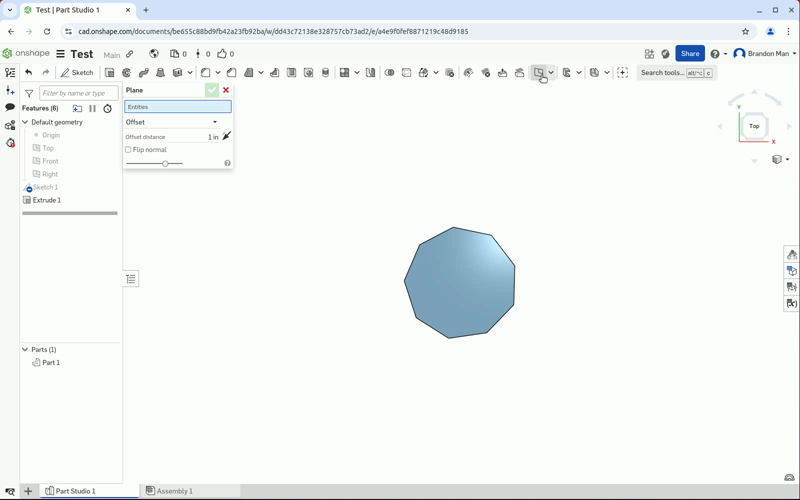
mouse_move(73, 150)
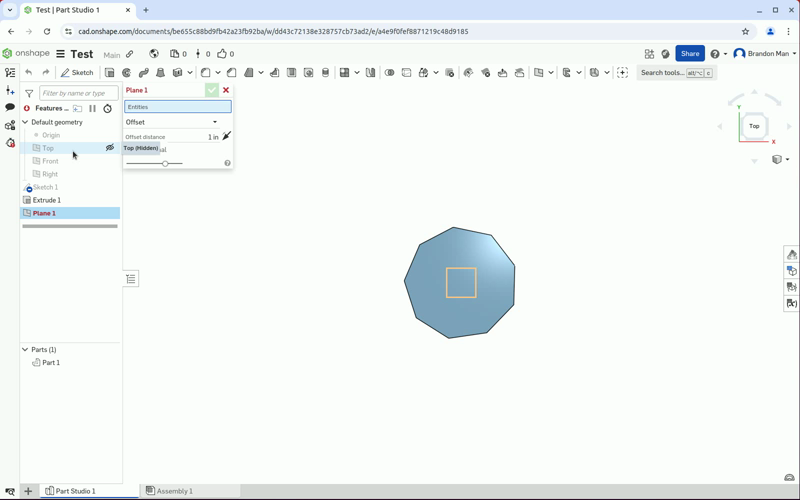
click(73, 150)
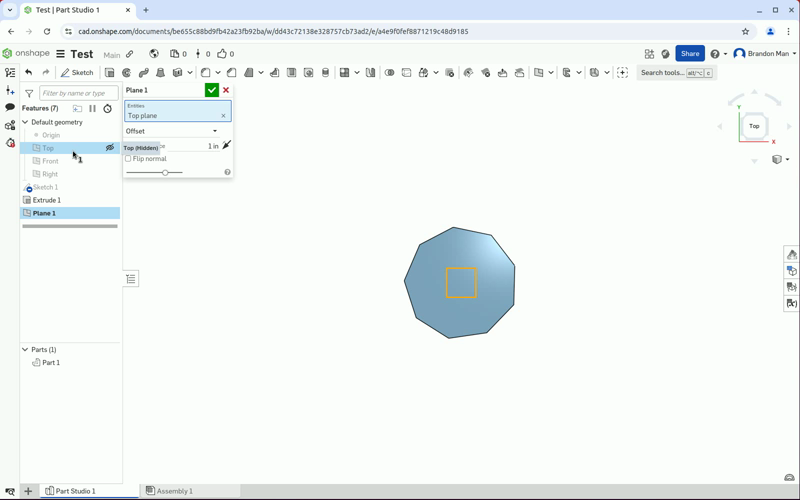
key(tab, 2)
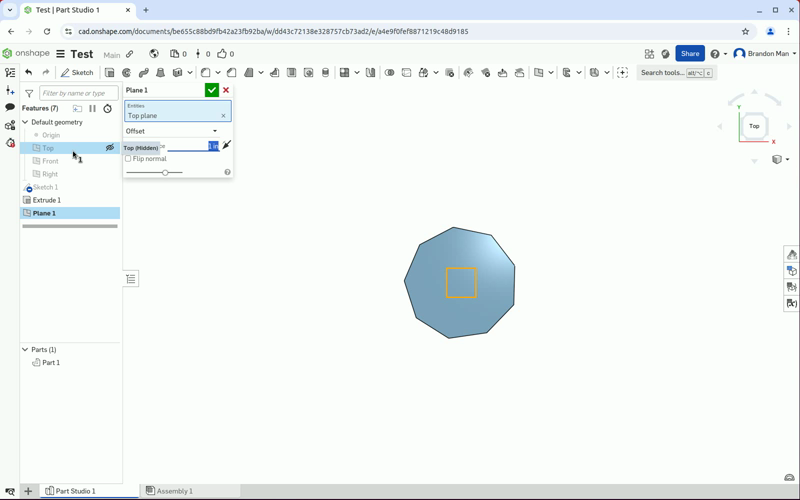
text(3.143)
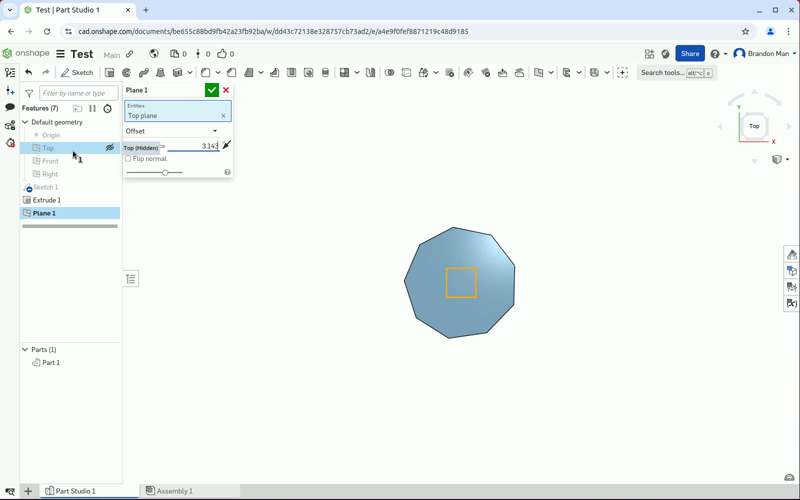
key(enter, 2)
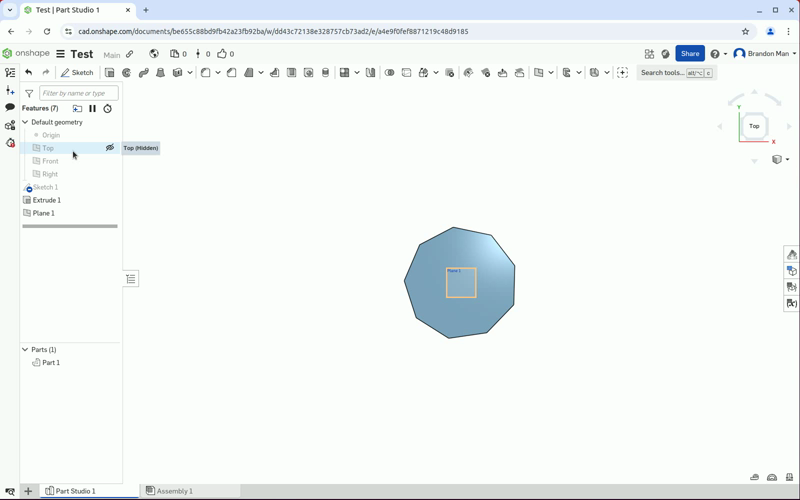
key(shift+s)
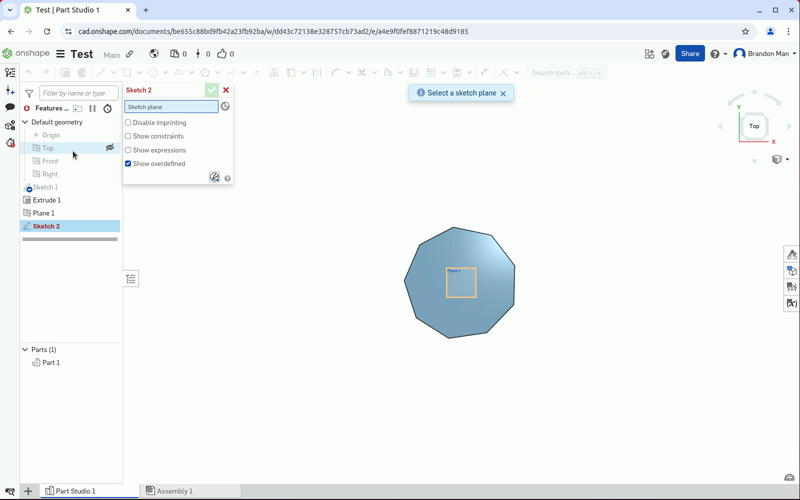
mouse_move(73, 215)
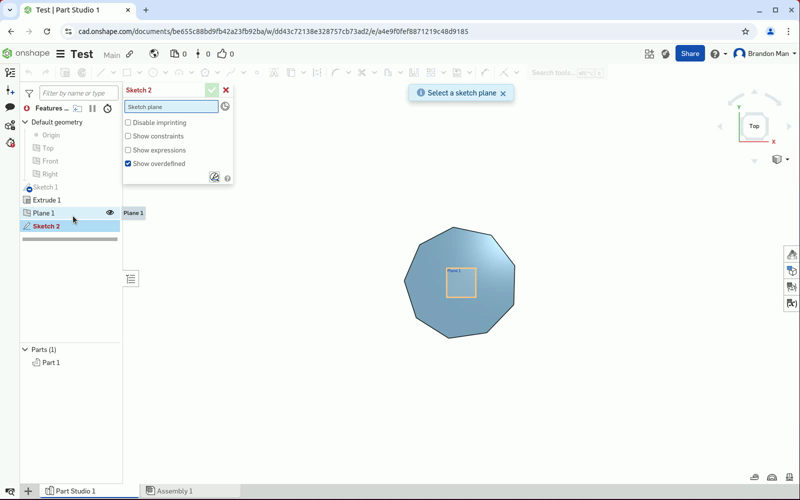
click(73, 215)
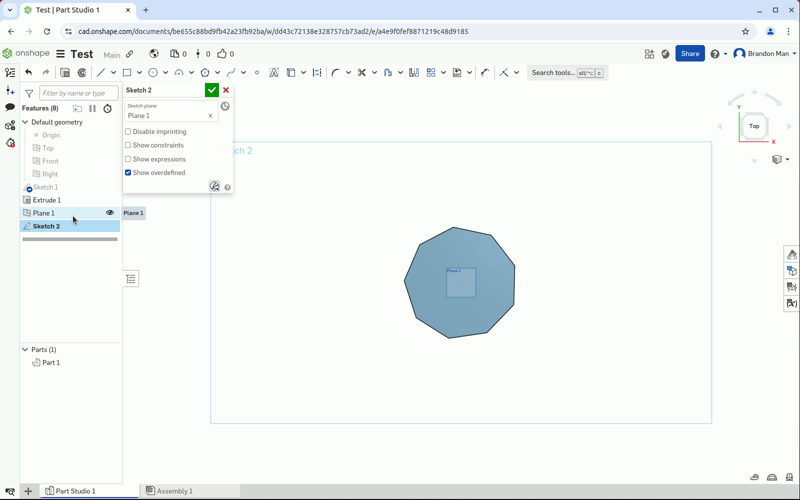
mouse_move(73, 352)
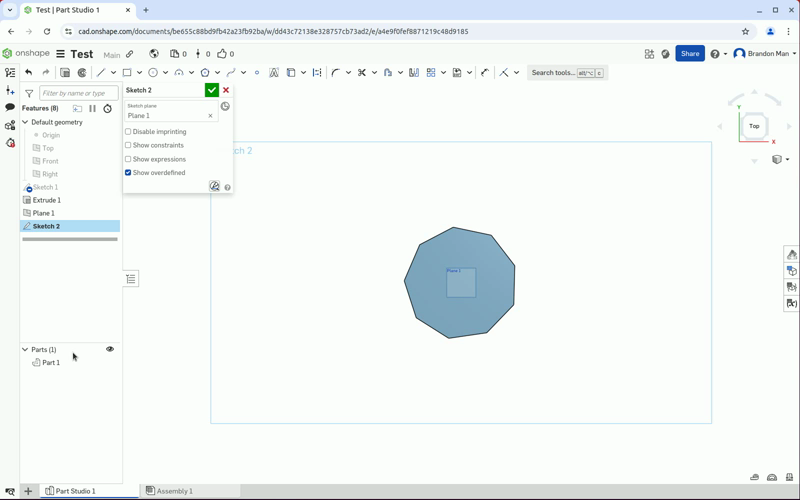
key(y)
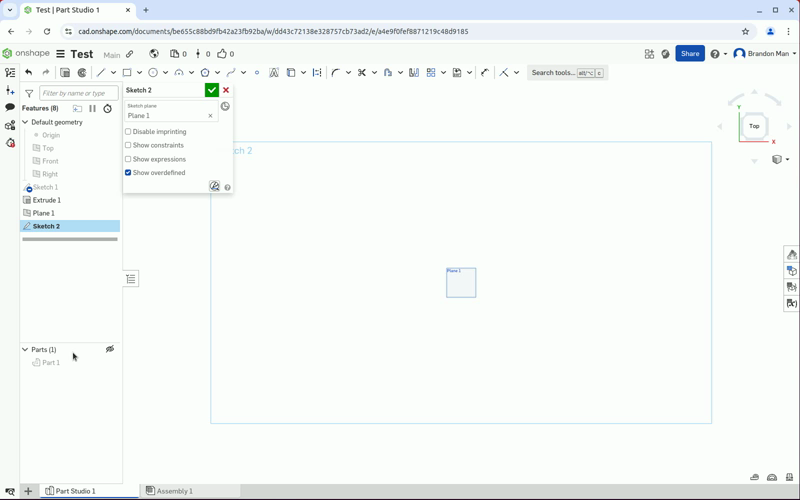
key(l)
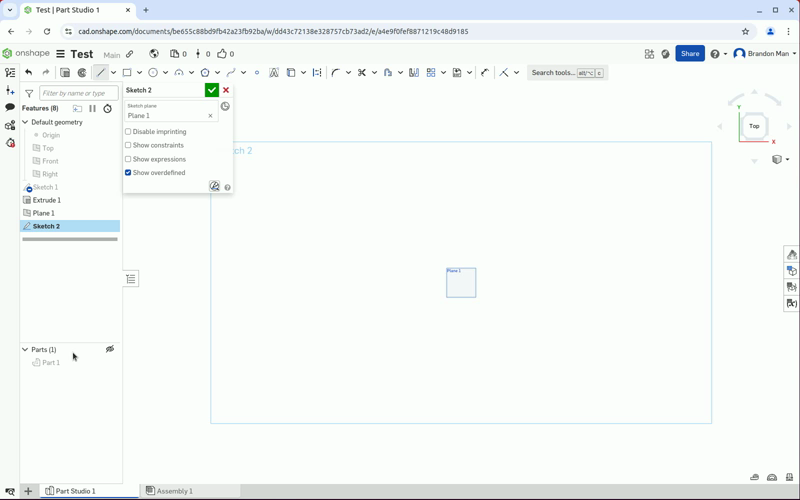
key_down(shift)
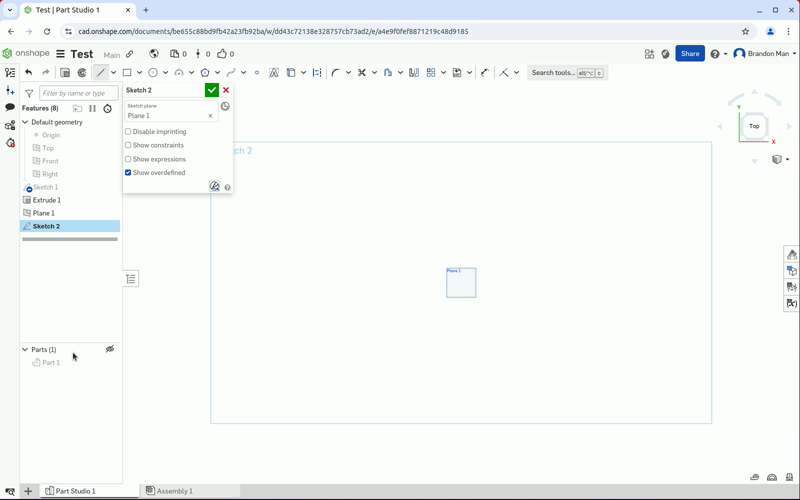
mouse_move(352, 251)
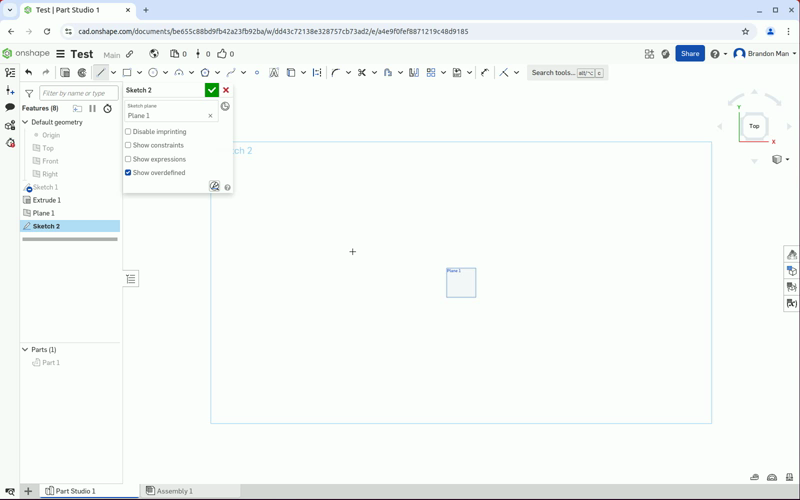
click(352, 251)
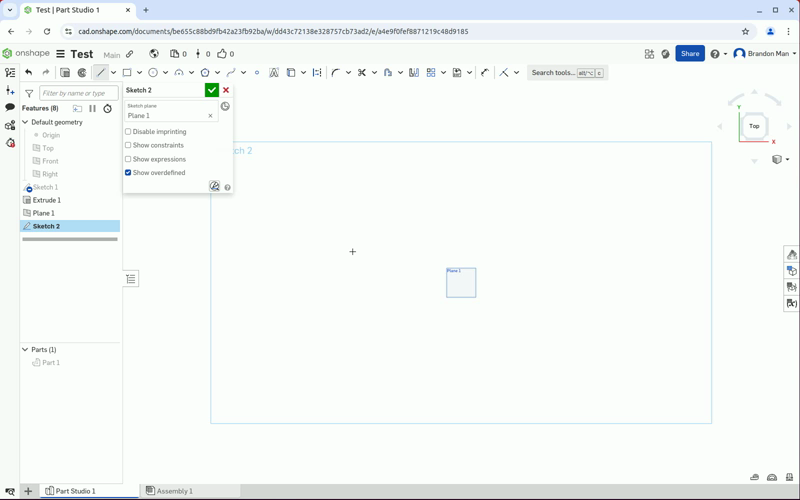
key_up(shift)
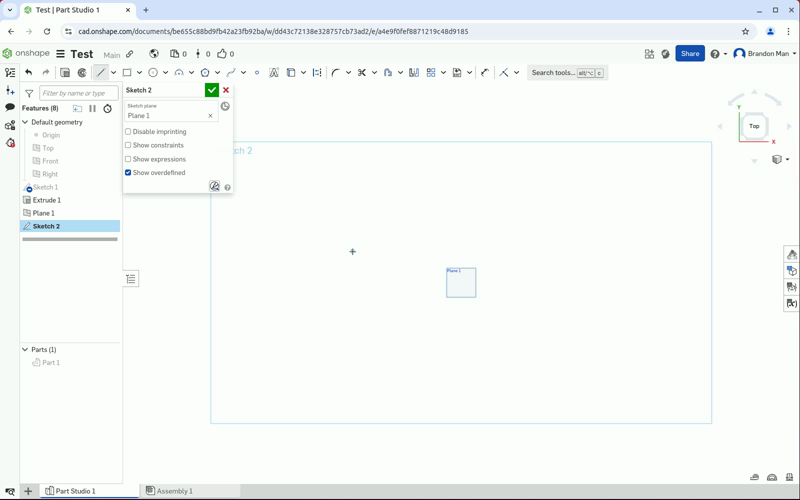
key_down(shift)
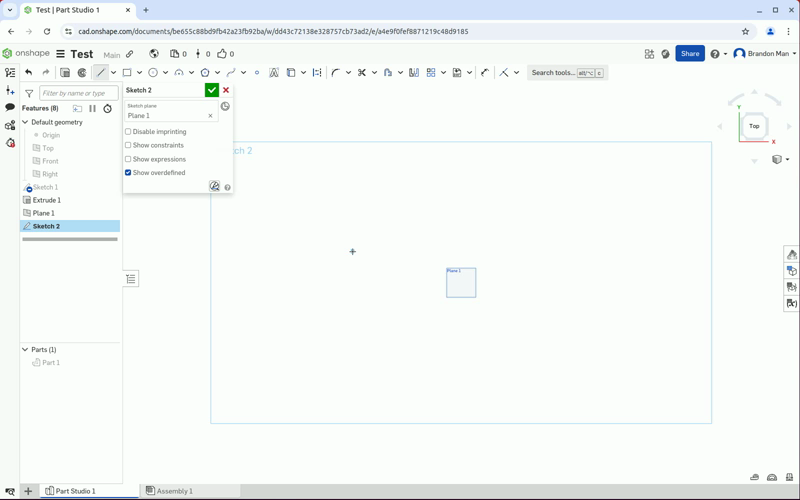
mouse_move(355, 321)
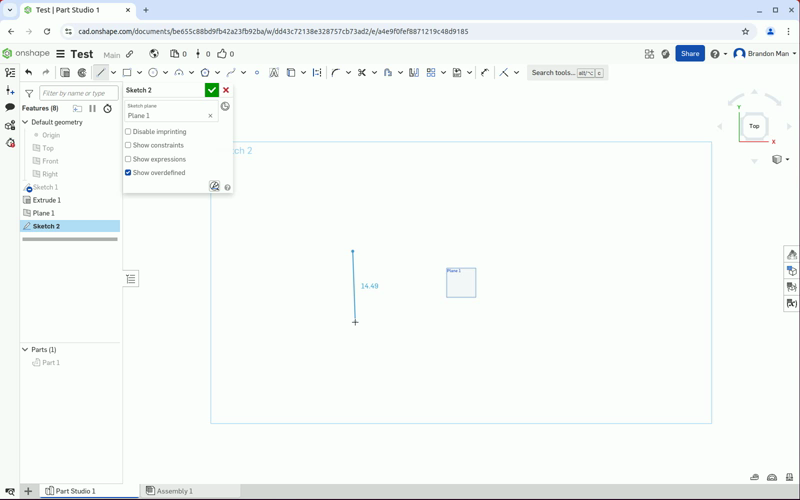
click(355, 321)
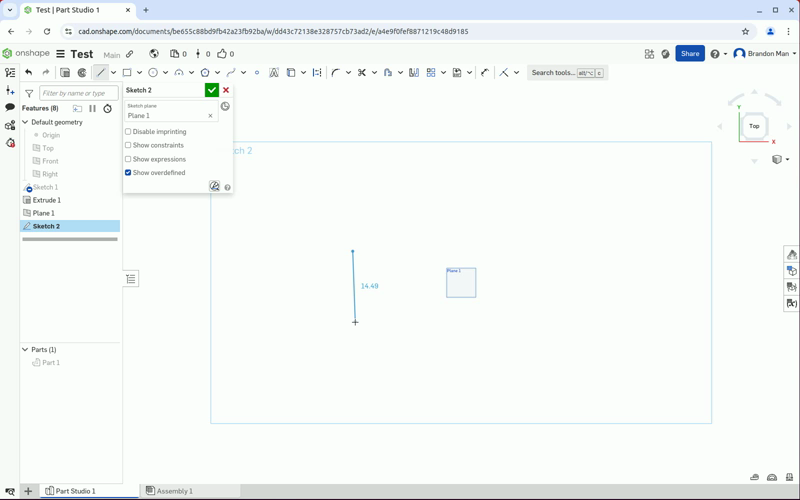
key_up(shift)
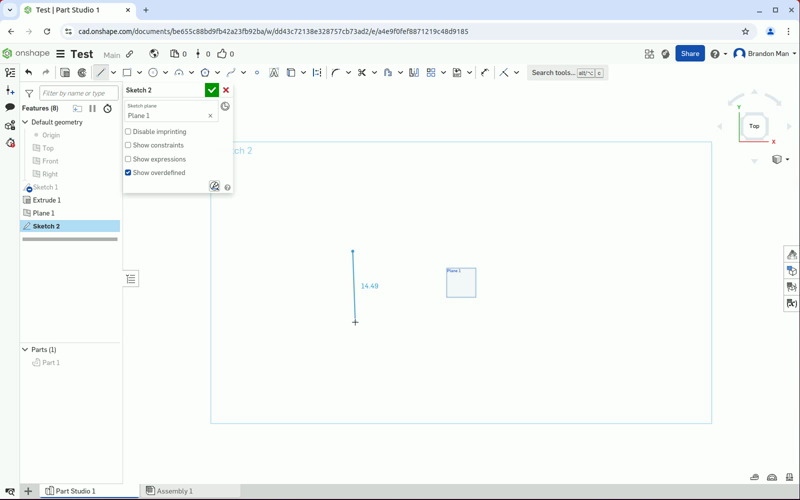
key_down(shift)
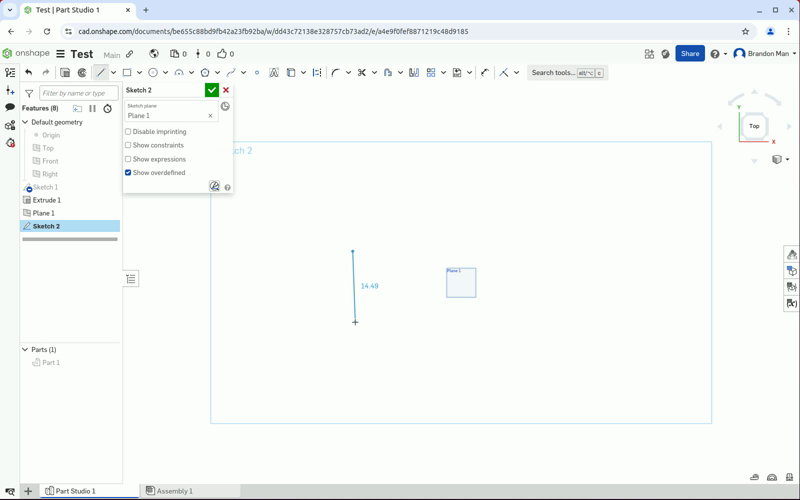
mouse_move(398, 376)
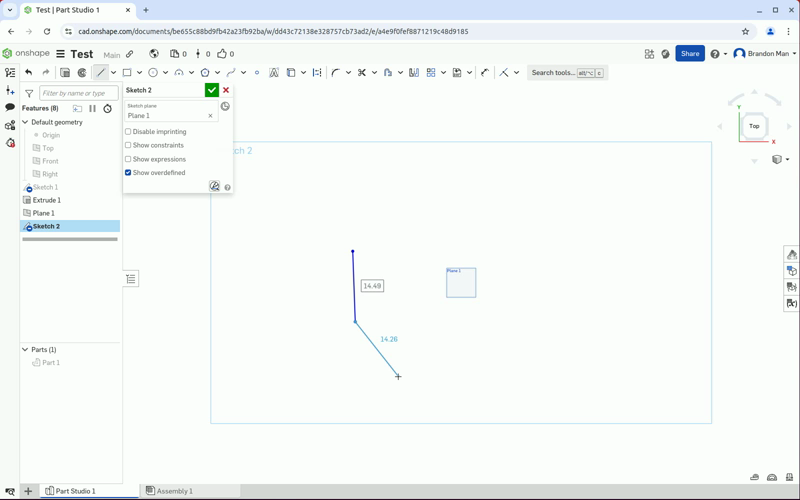
click(398, 376)
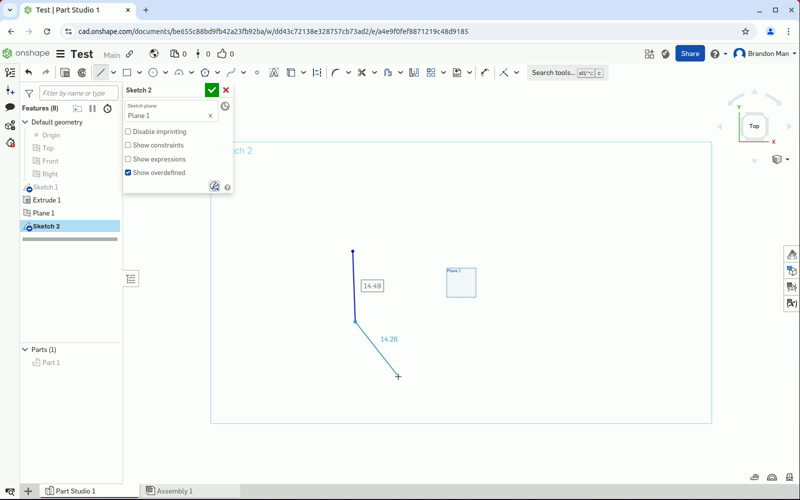
key_up(shift)
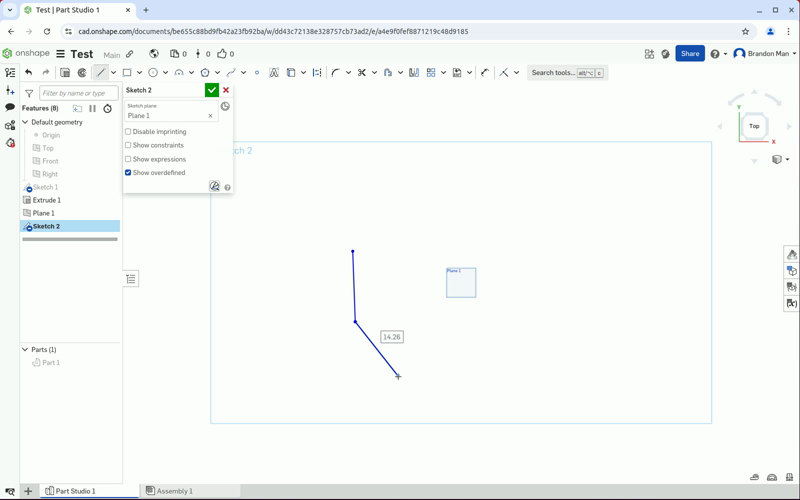
key_down(shift)
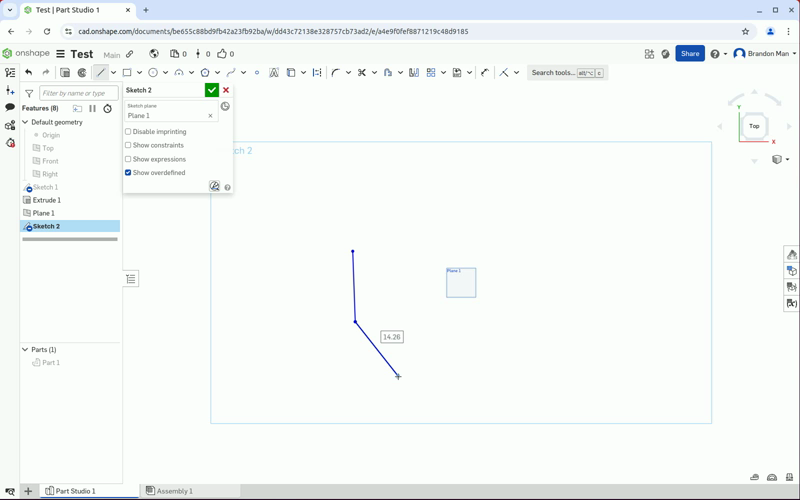
mouse_move(464, 394)
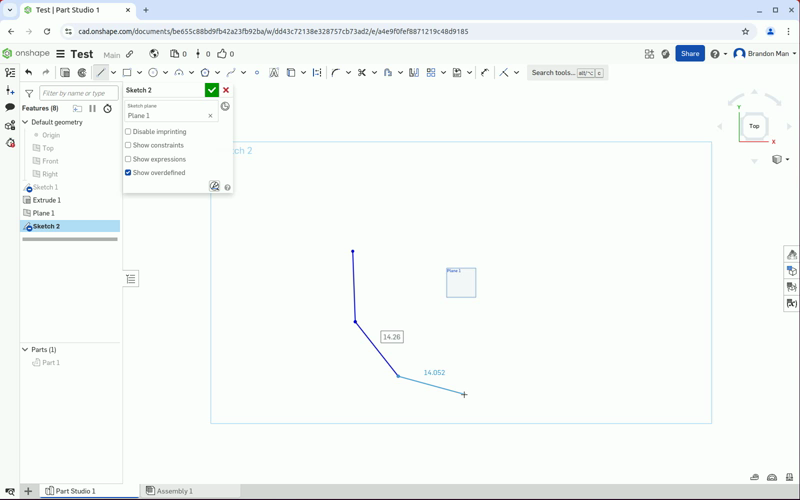
click(464, 394)
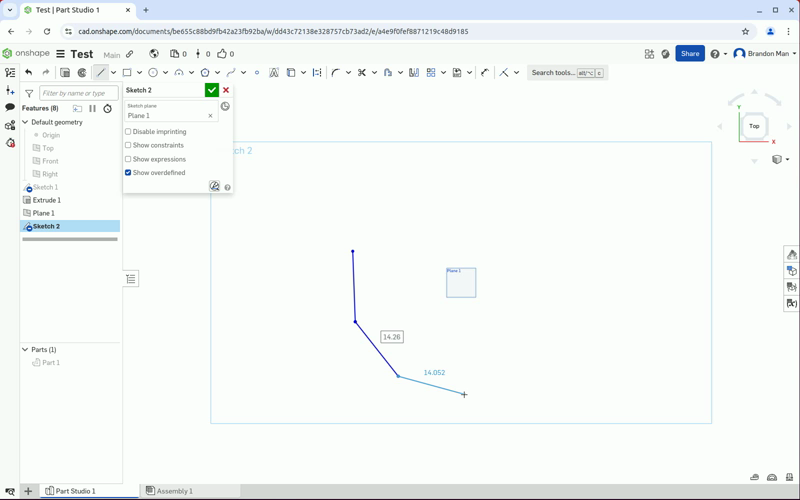
key_up(shift)
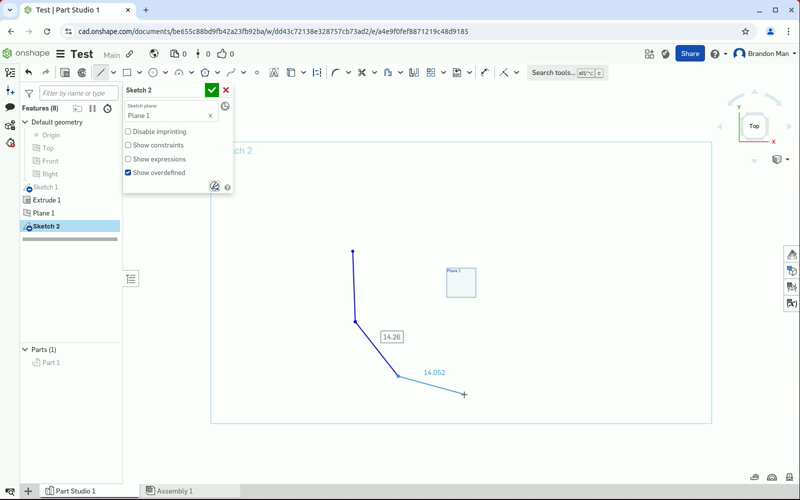
key_down(shift)
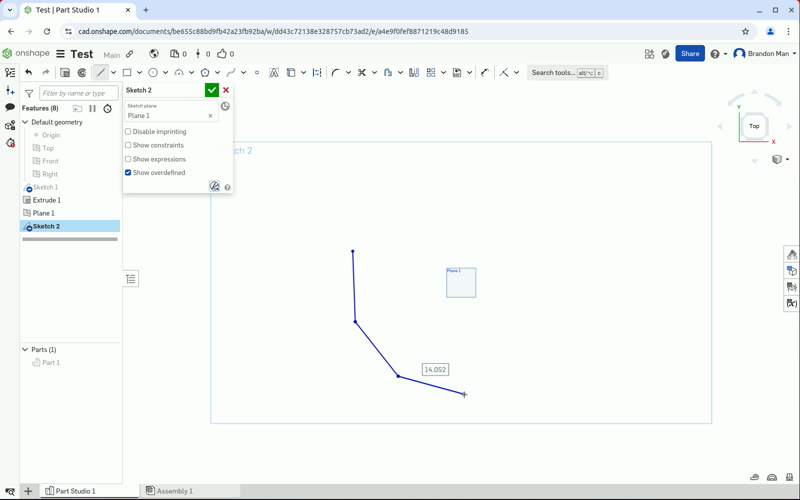
mouse_move(530, 371)
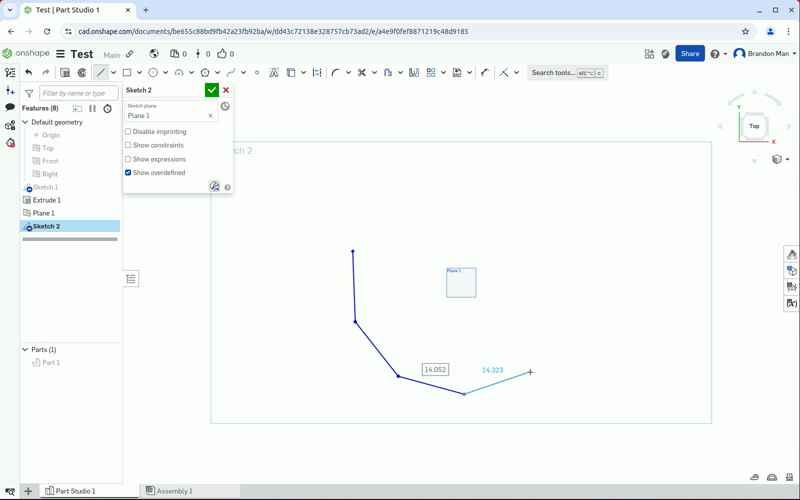
click(530, 371)
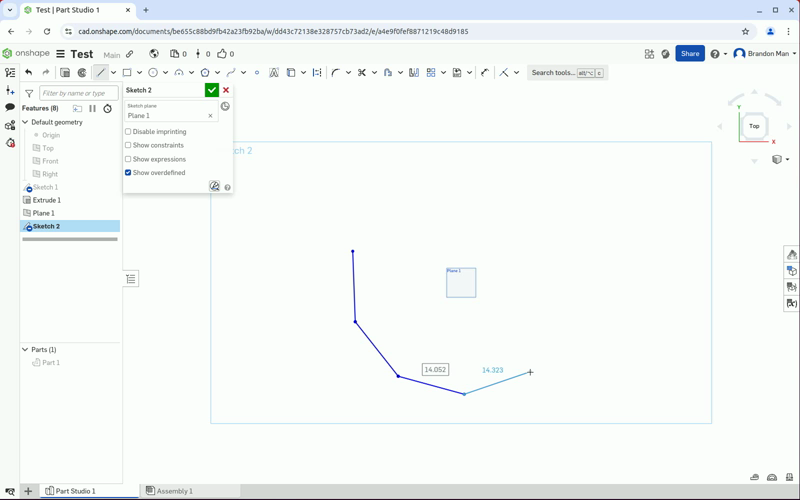
key_up(shift)
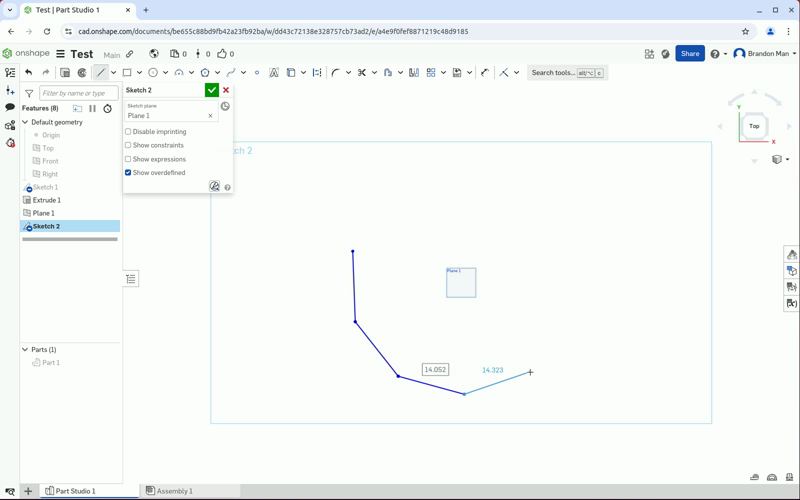
key_down(shift)
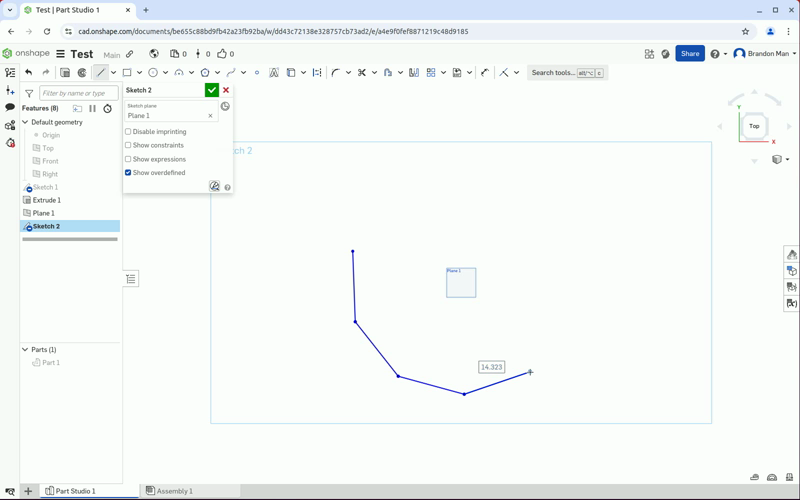
mouse_move(568, 314)
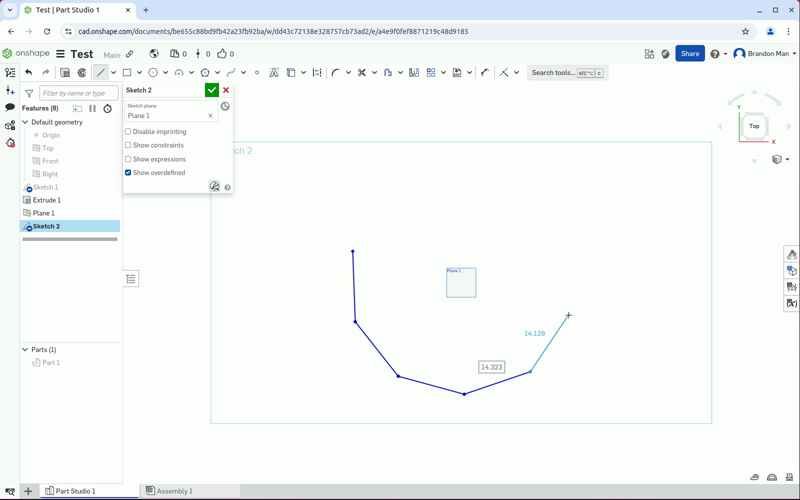
click(568, 314)
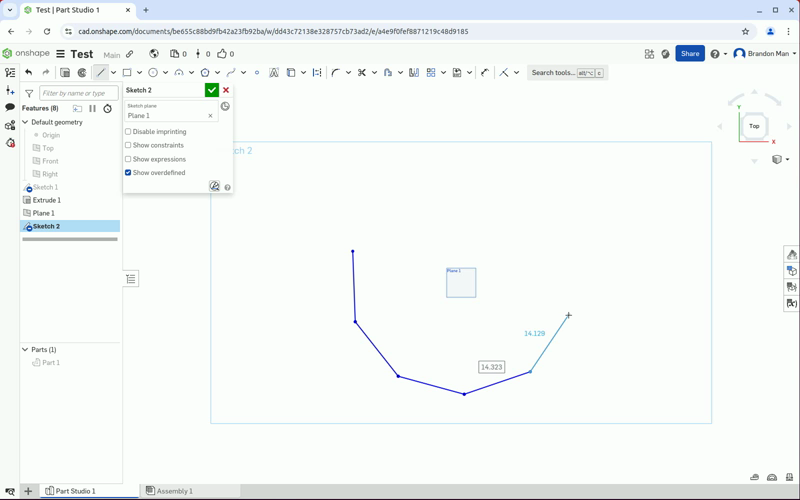
key_up(shift)
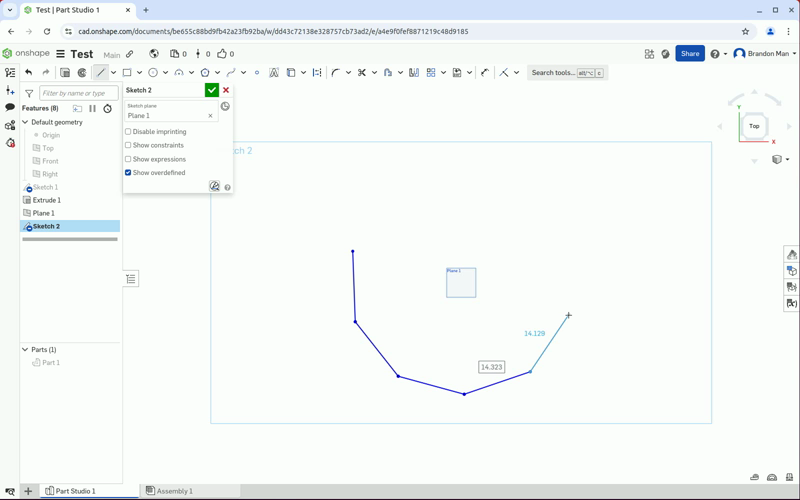
key_down(shift)
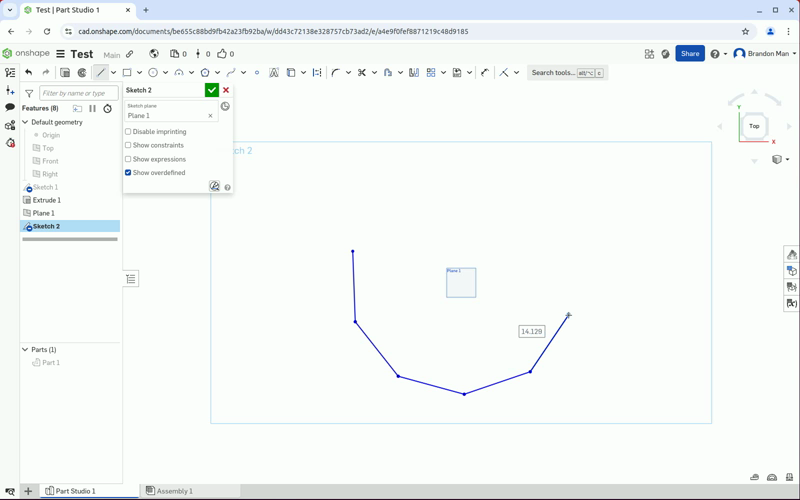
mouse_move(566, 244)
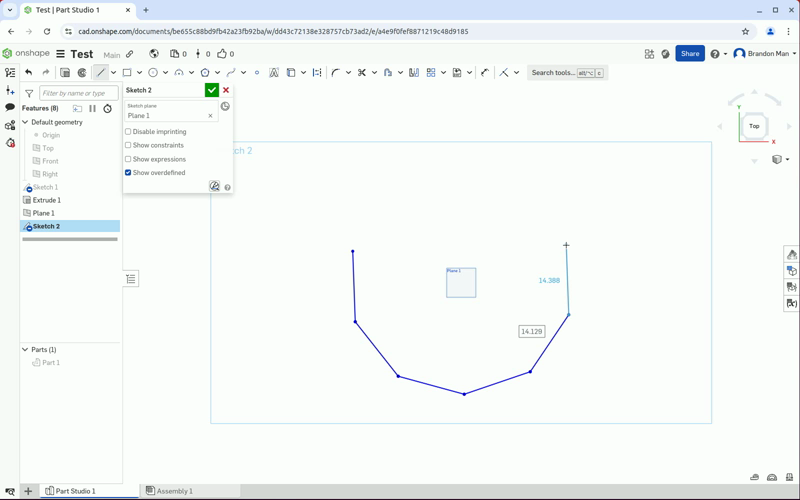
click(566, 244)
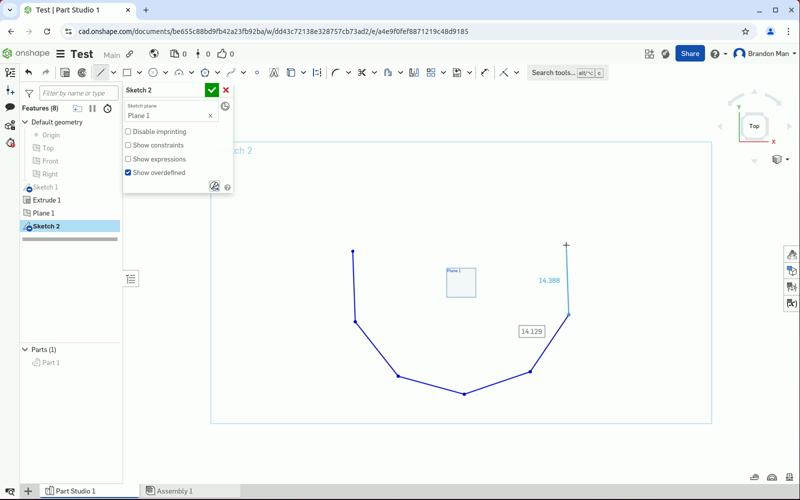
key_up(shift)
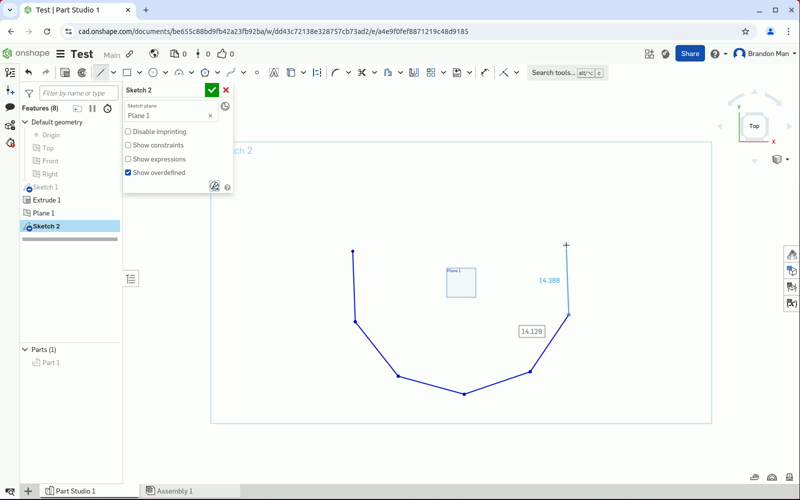
key_down(shift)
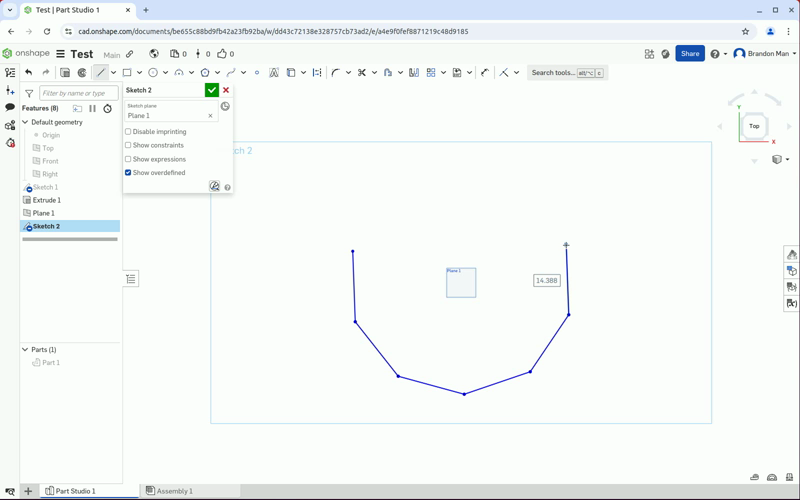
mouse_move(523, 189)
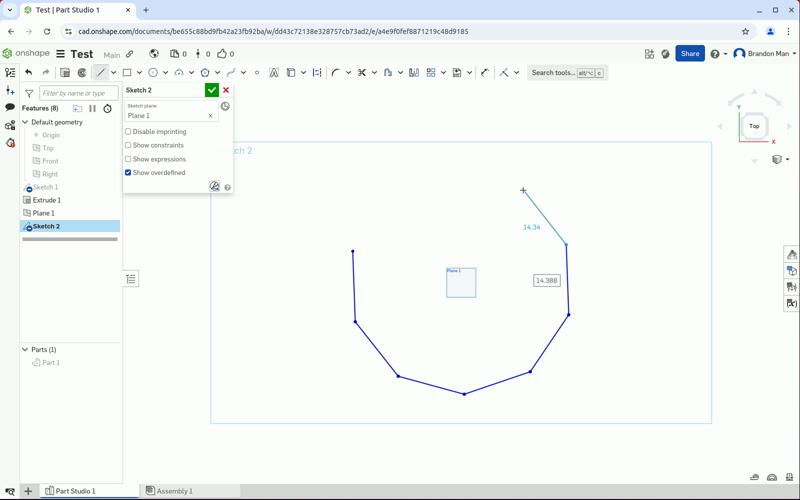
click(523, 189)
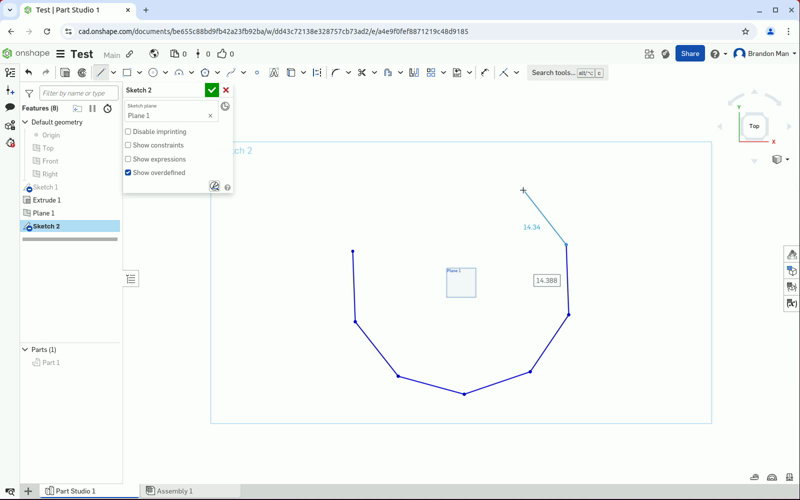
key_up(shift)
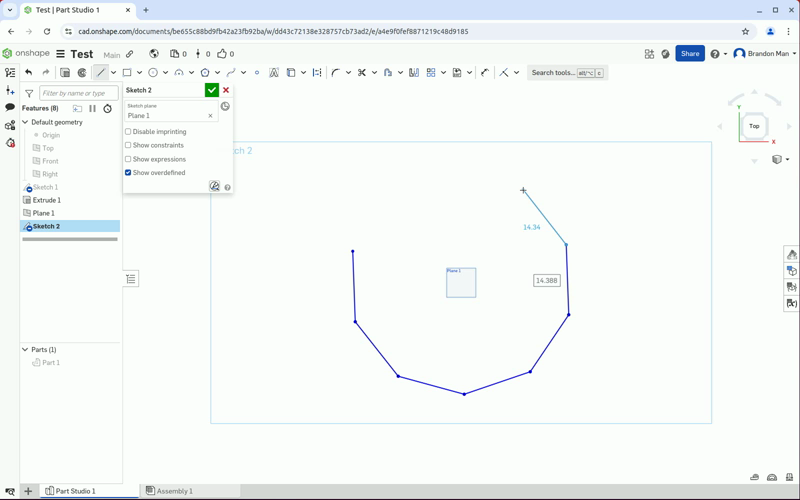
key_down(shift)
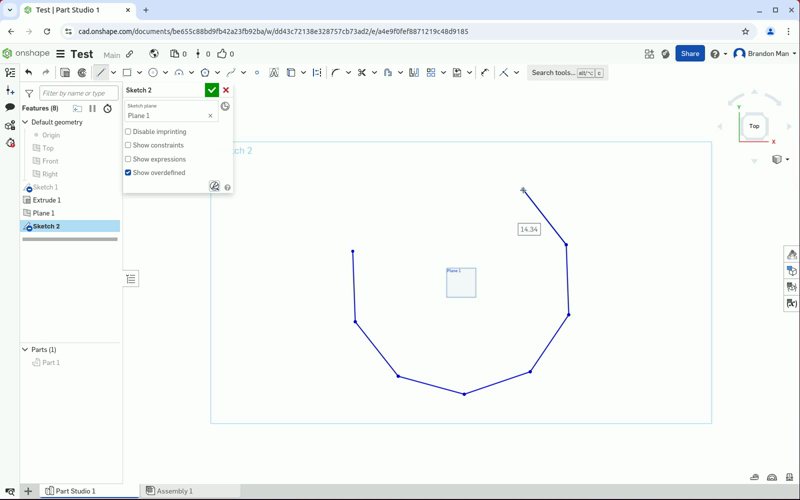
mouse_move(457, 169)
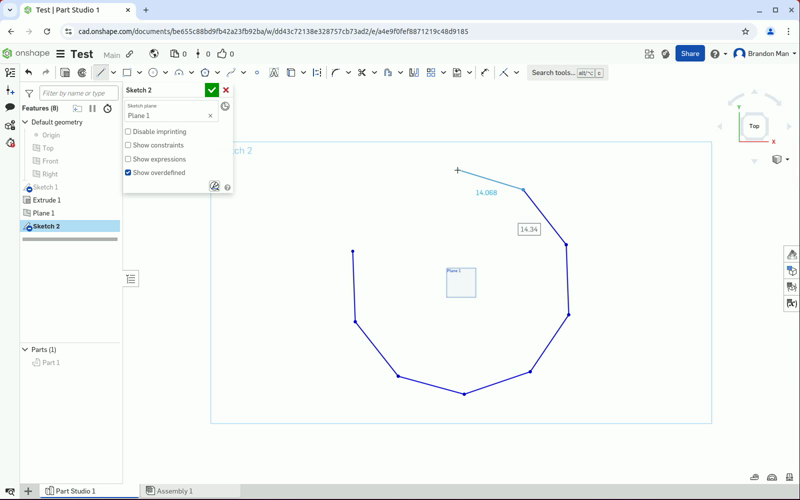
click(457, 169)
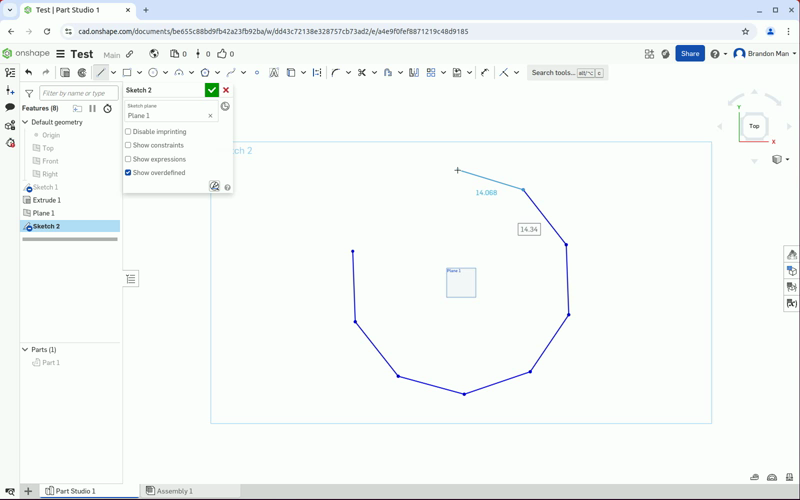
key_up(shift)
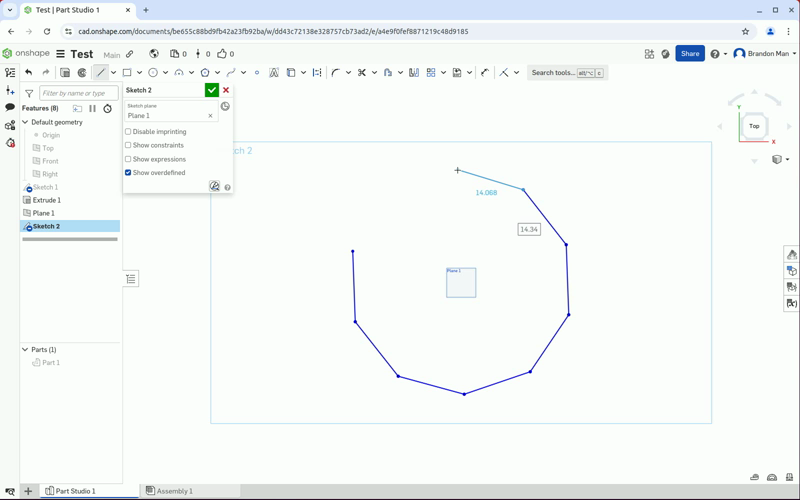
key_down(shift)
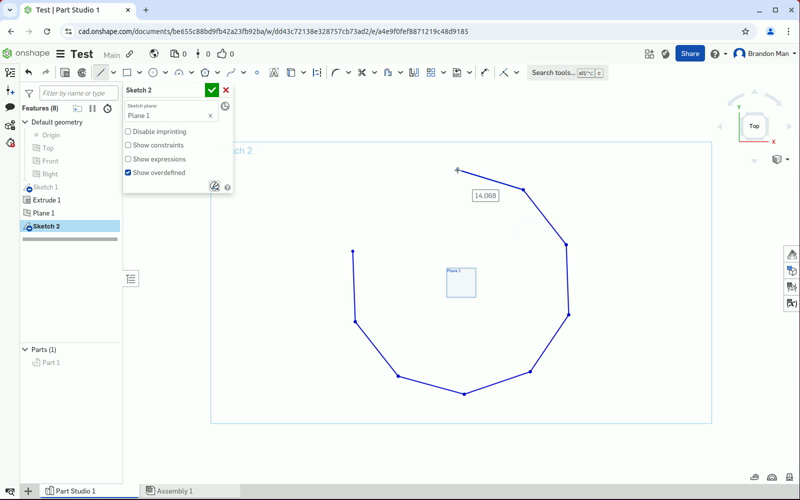
mouse_move(391, 194)
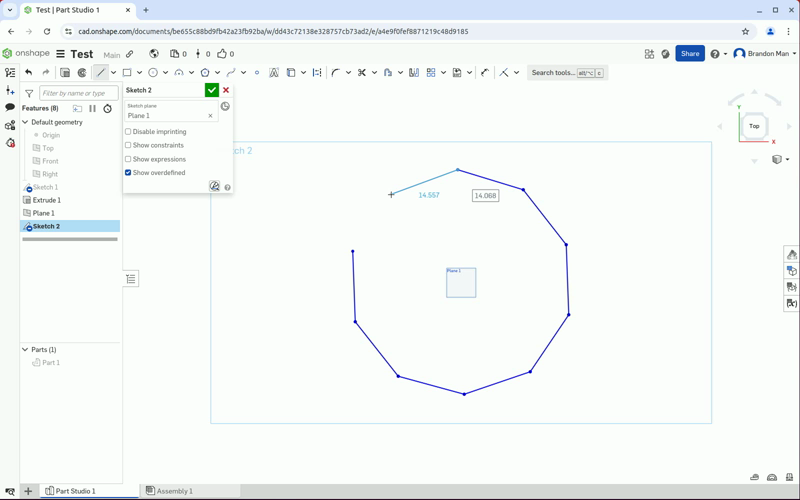
click(391, 194)
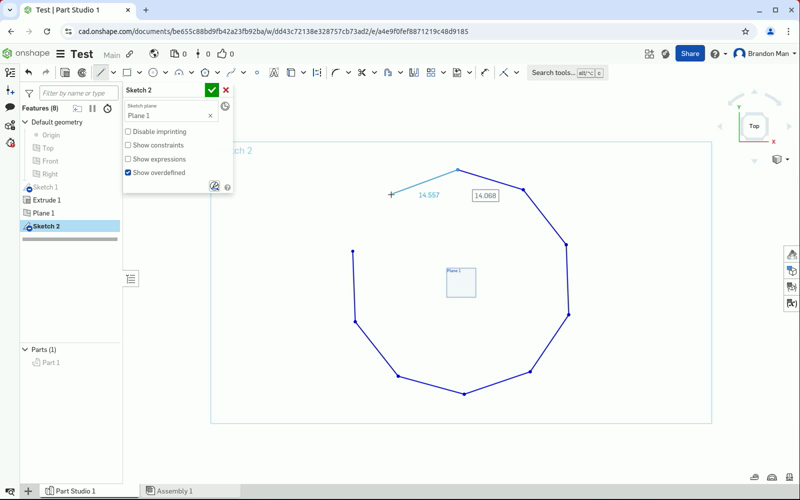
key_up(shift)
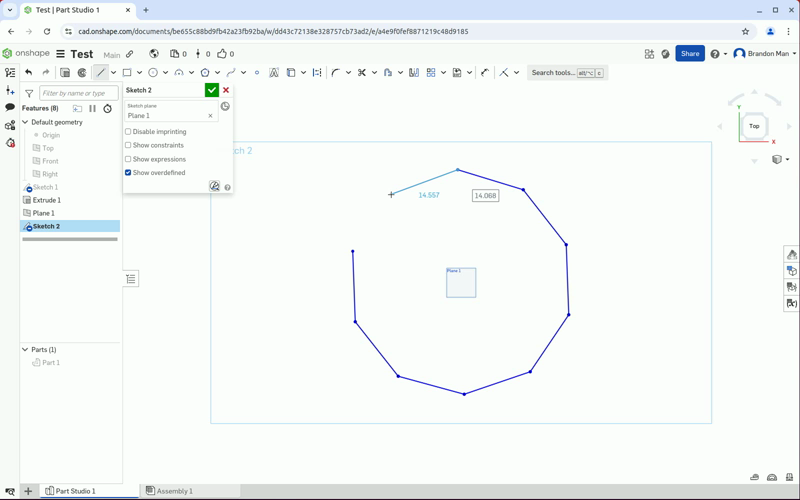
key_down(shift)
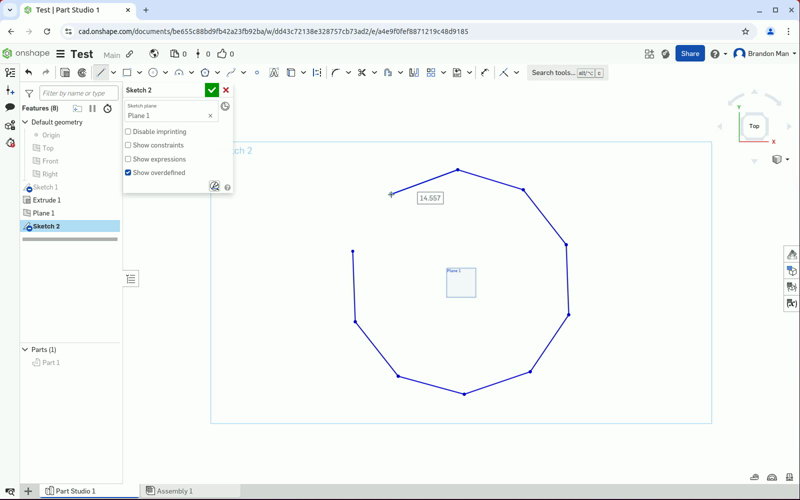
mouse_move(352, 251)
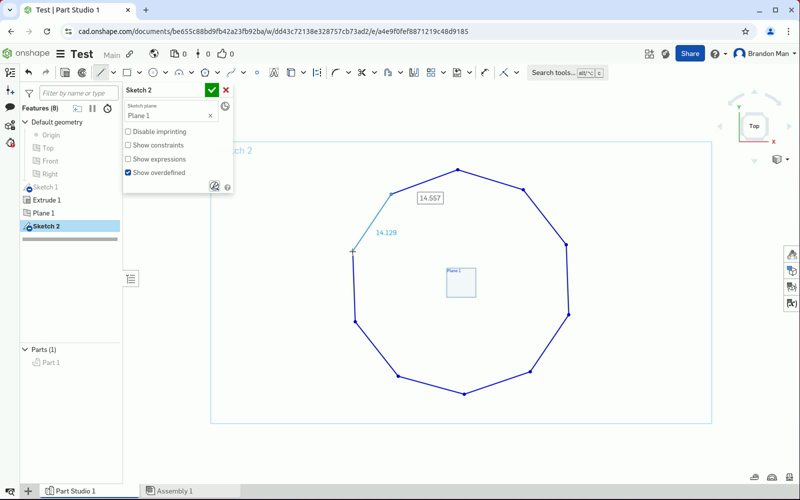
key_up(shift)
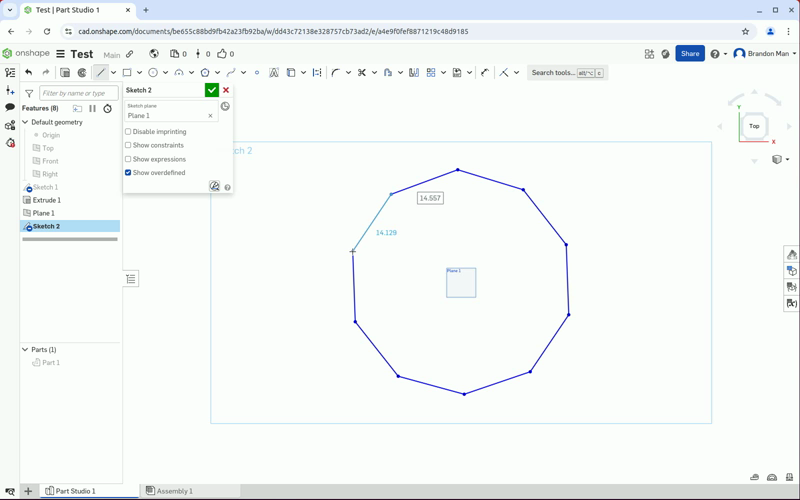
click(352, 251)
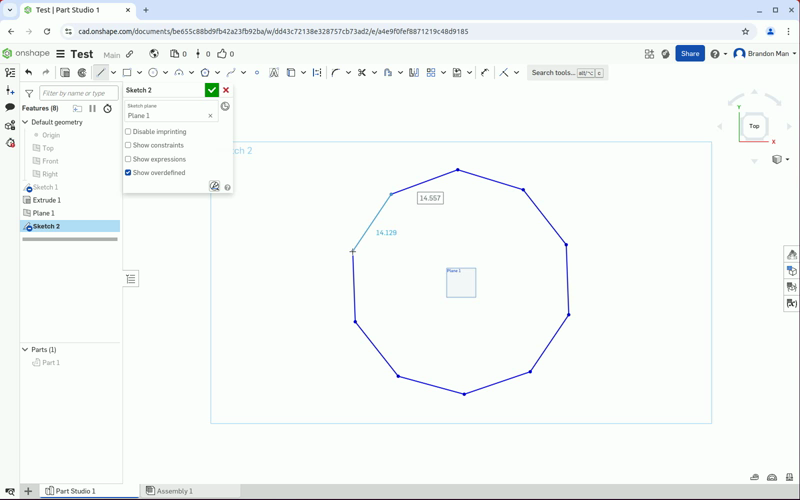
key(esc)
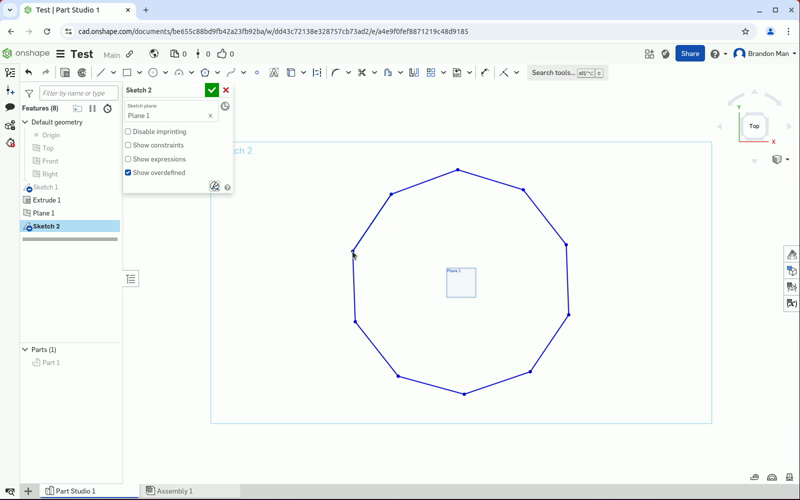
key(l)
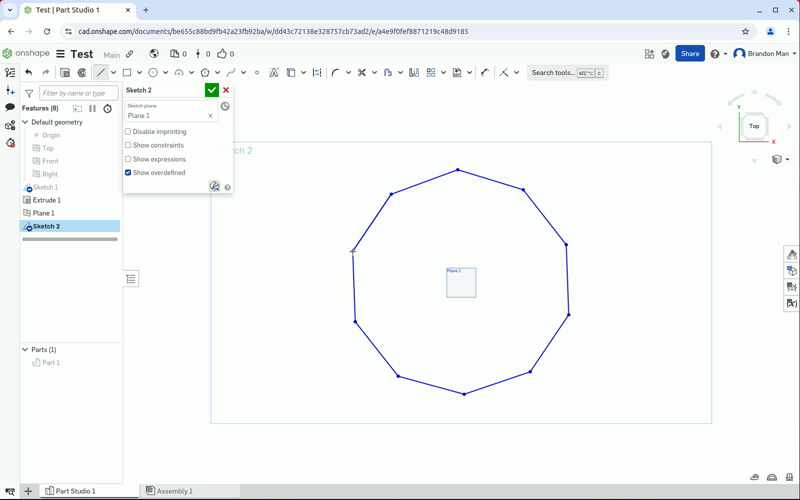
key_down(shift)
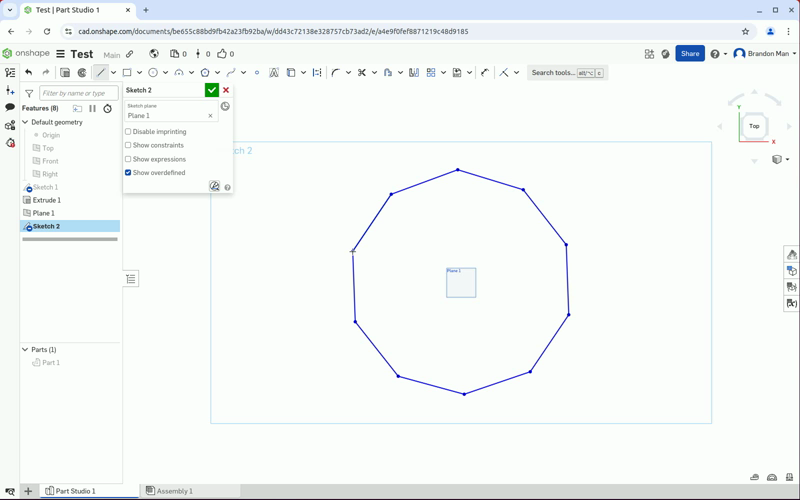
mouse_move(405, 280)
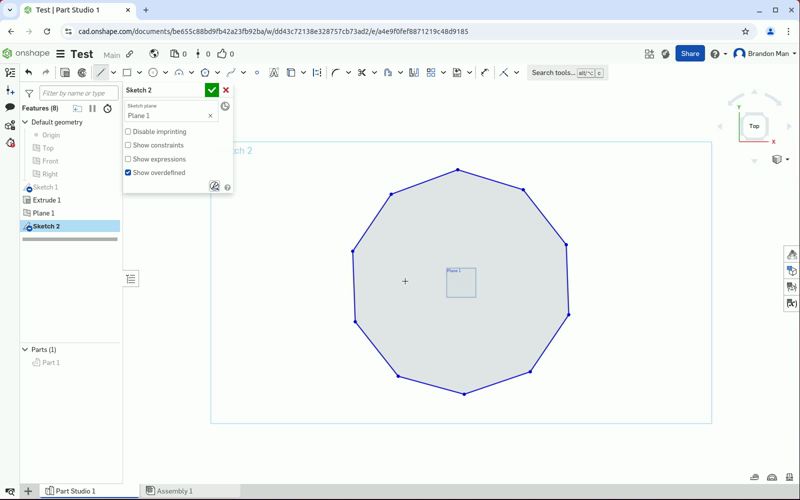
click(405, 280)
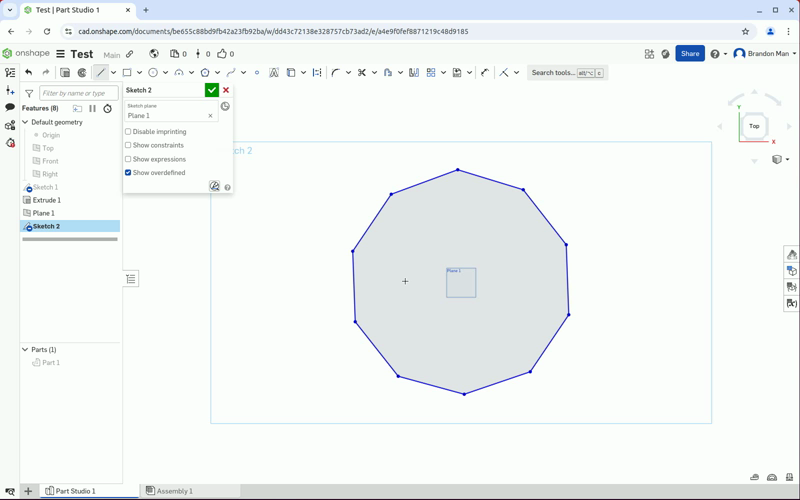
key_up(shift)
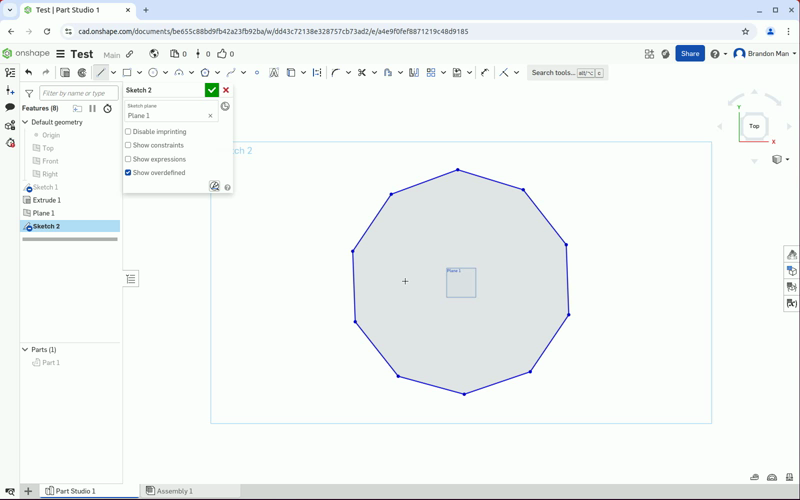
key_down(shift)
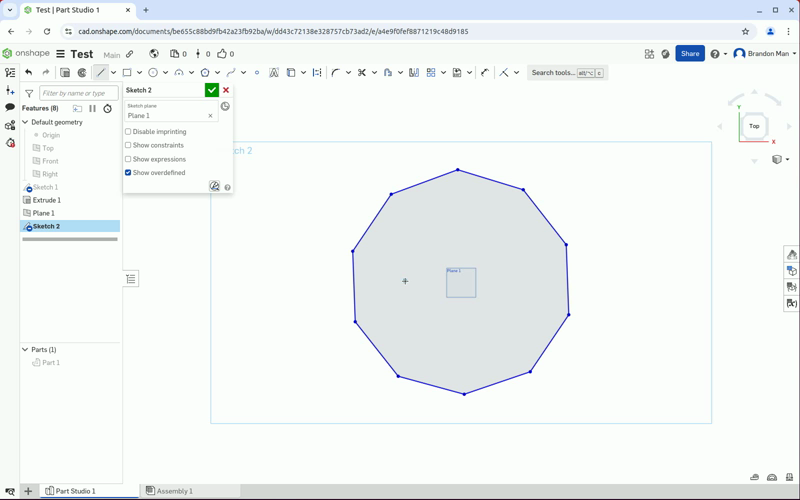
mouse_move(435, 280)
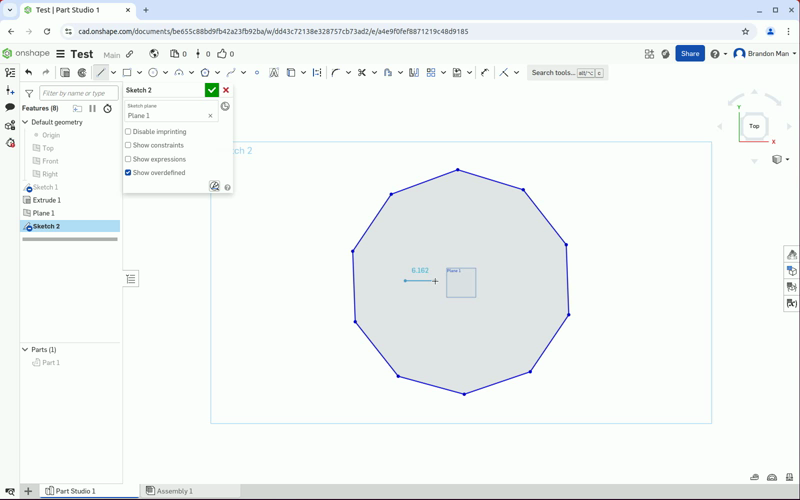
mouse_move(416, 317)
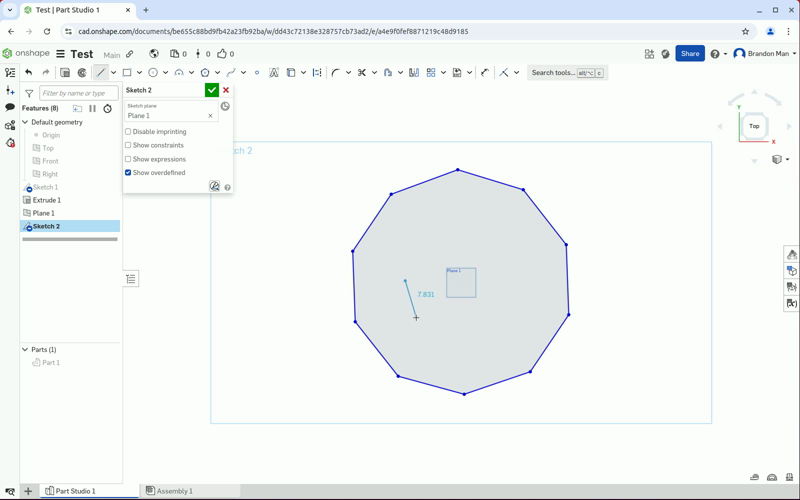
click(416, 317)
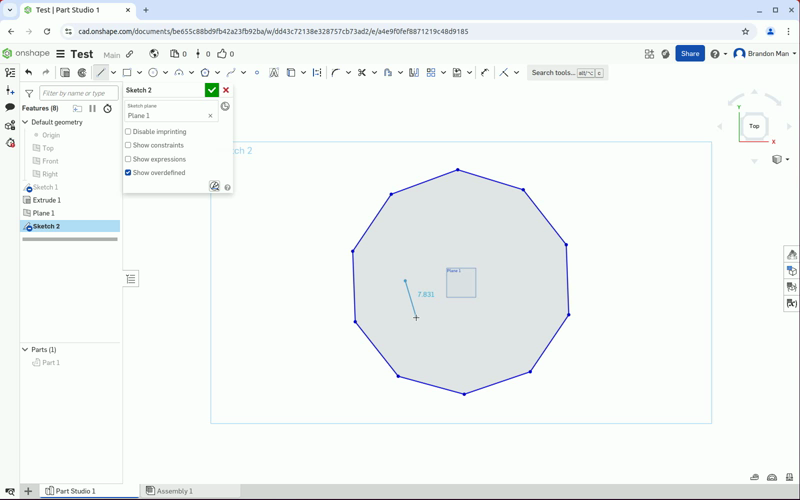
key_up(shift)
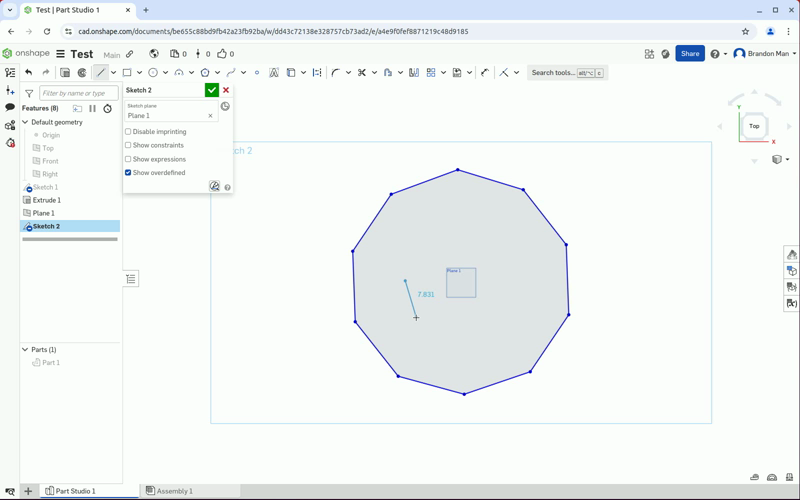
key_down(shift)
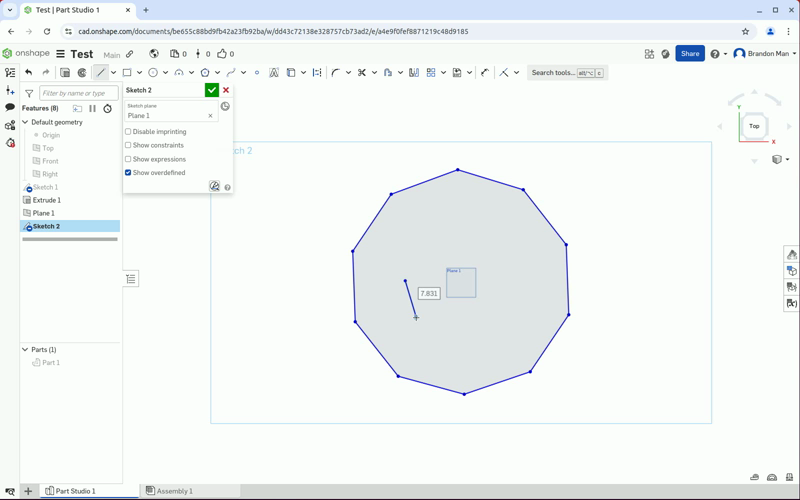
mouse_move(446, 317)
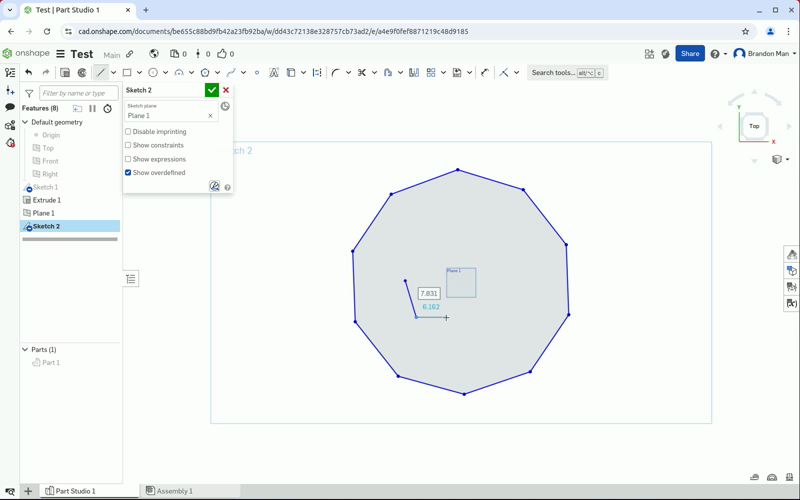
mouse_move(448, 337)
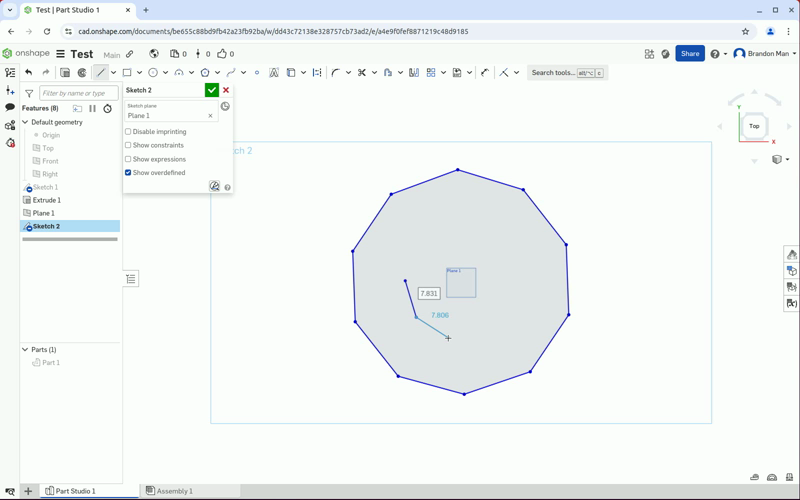
click(448, 337)
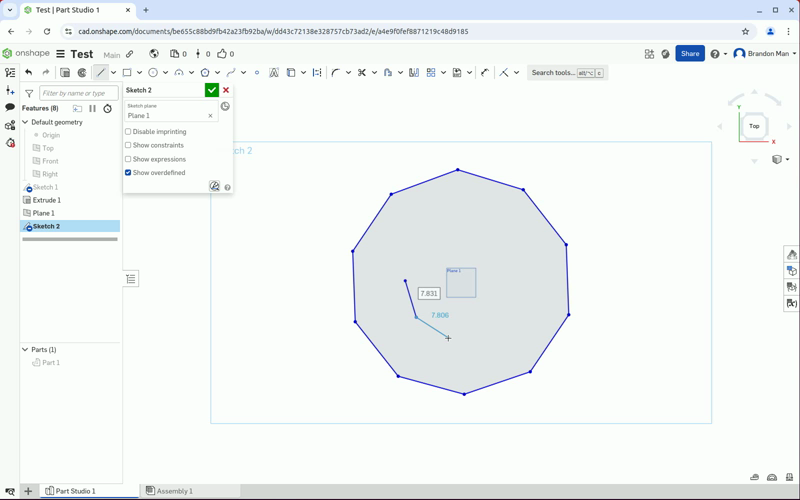
key_up(shift)
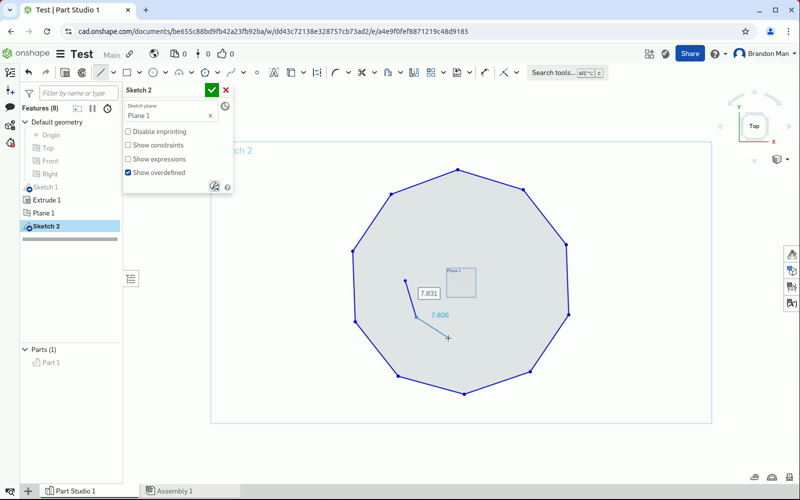
key_down(shift)
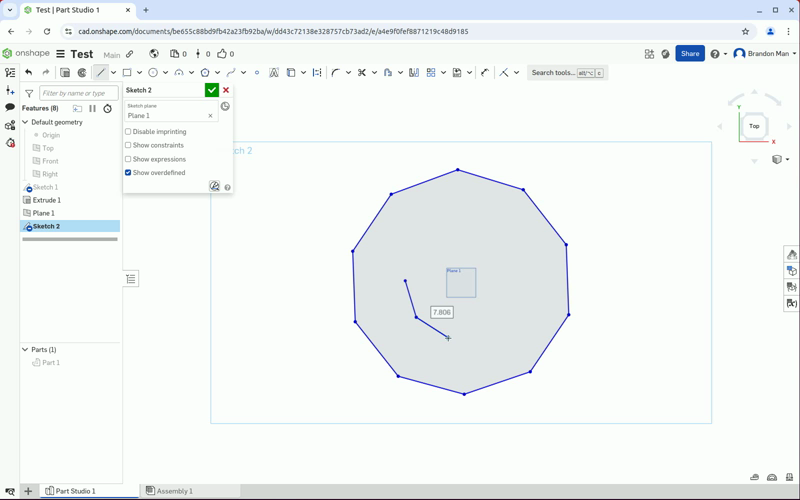
mouse_move(478, 337)
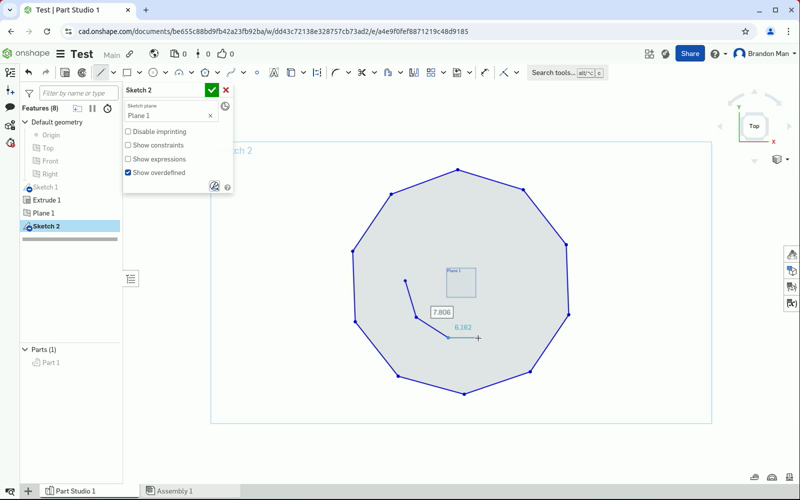
mouse_move(486, 333)
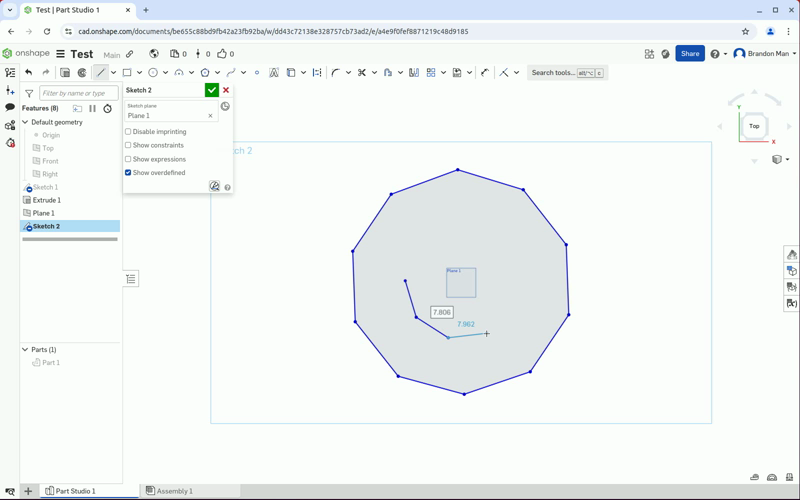
click(486, 333)
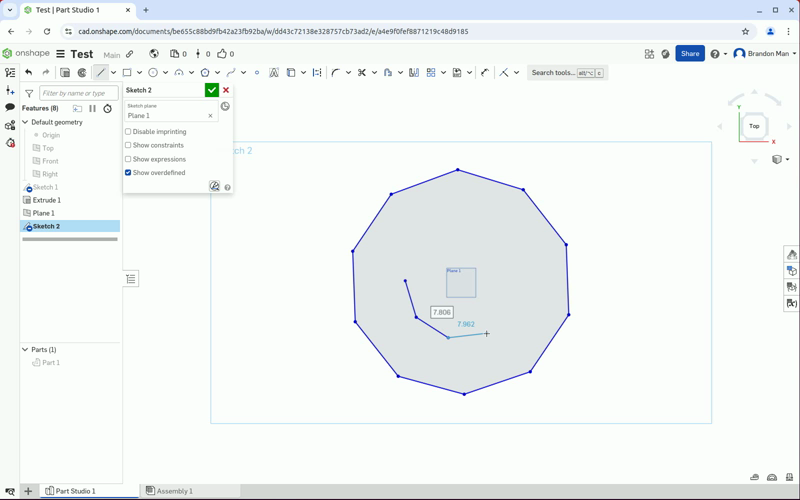
key_up(shift)
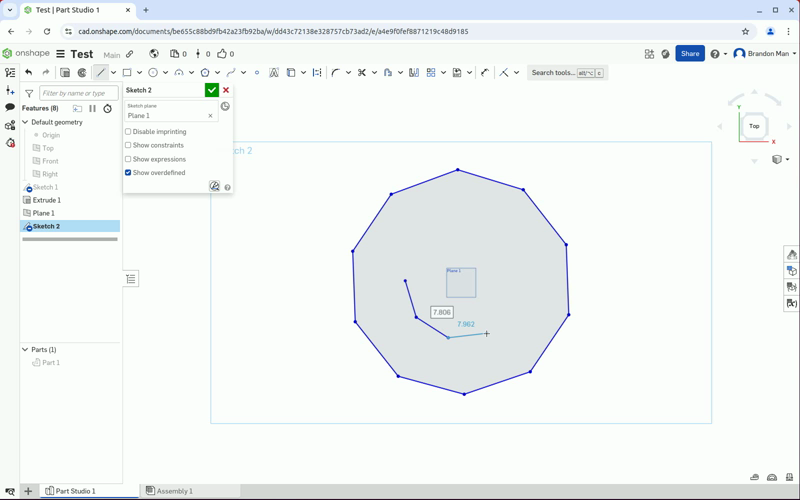
key_down(shift)
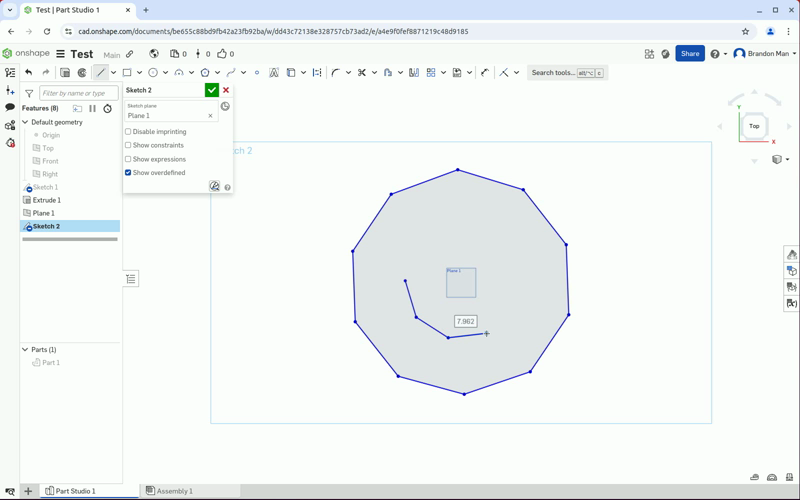
mouse_move(516, 333)
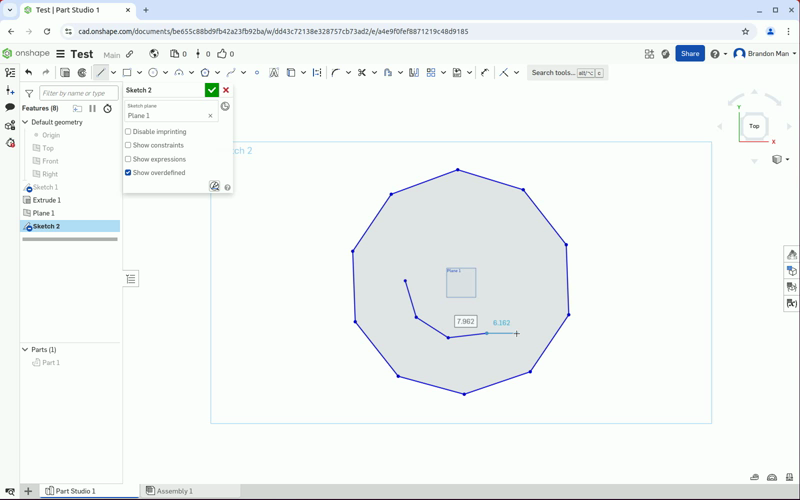
mouse_move(511, 303)
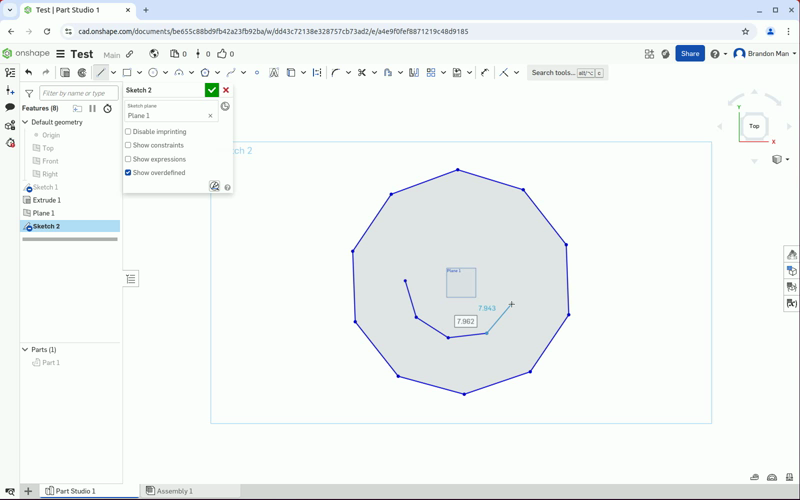
click(511, 303)
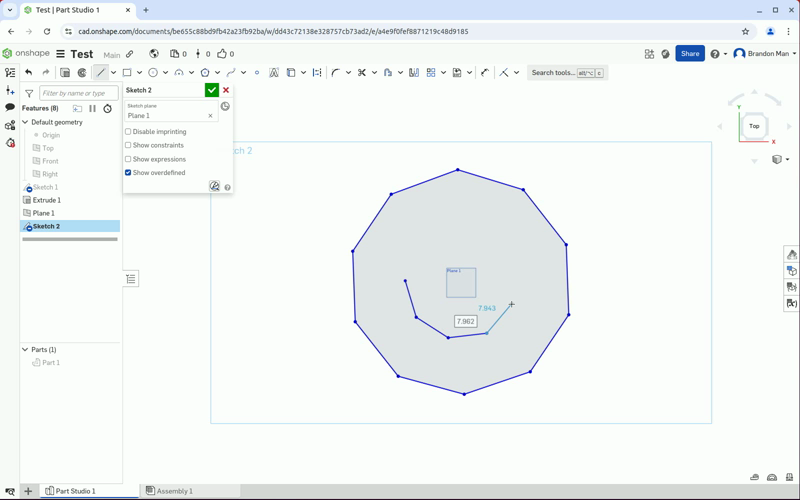
key_up(shift)
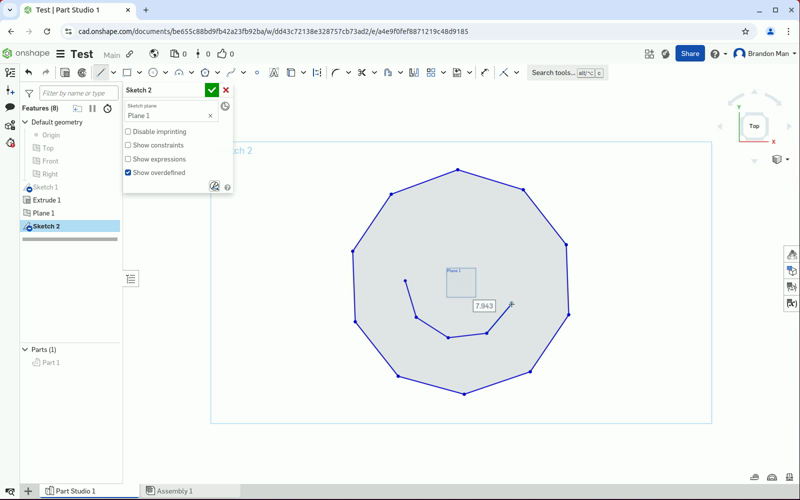
key_down(shift)
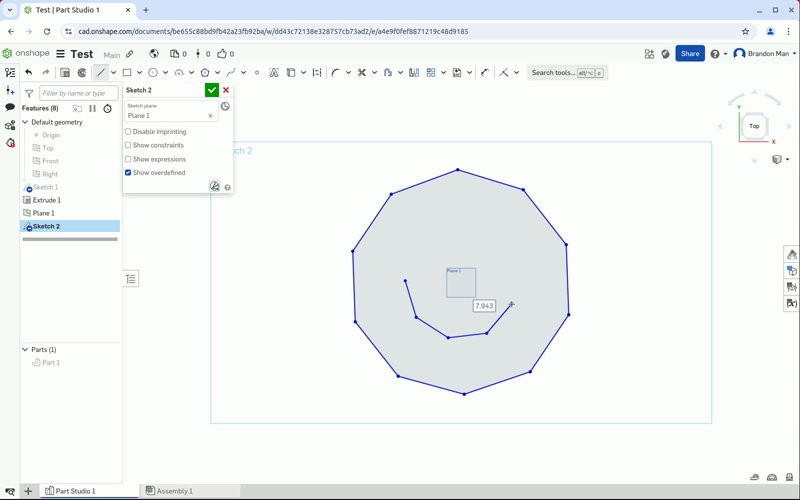
mouse_move(541, 303)
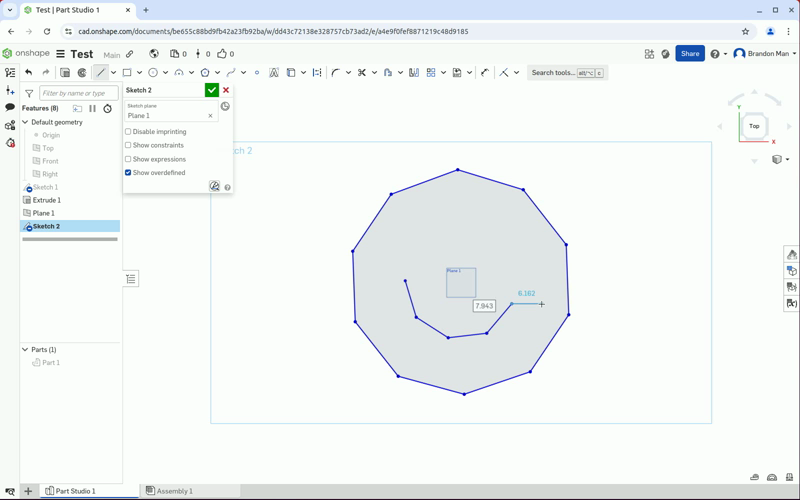
mouse_move(514, 264)
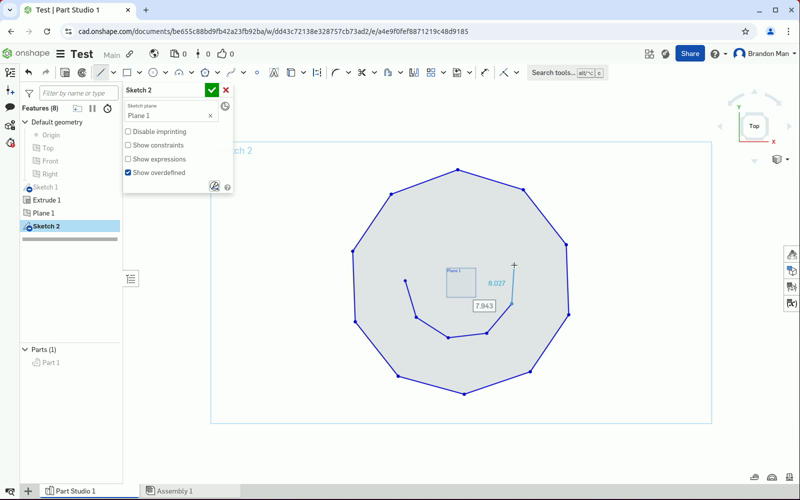
click(514, 264)
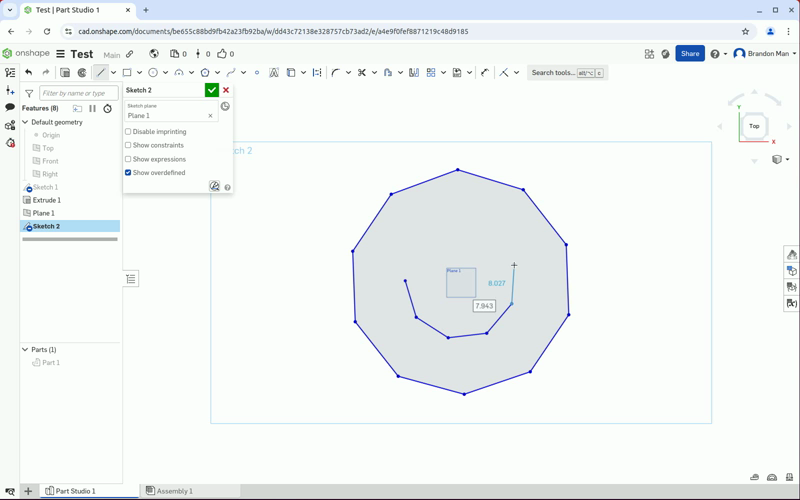
key_up(shift)
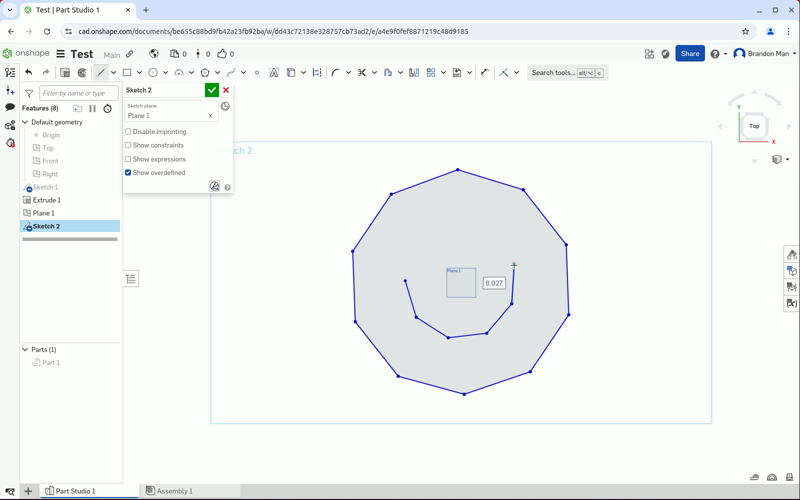
key_down(shift)
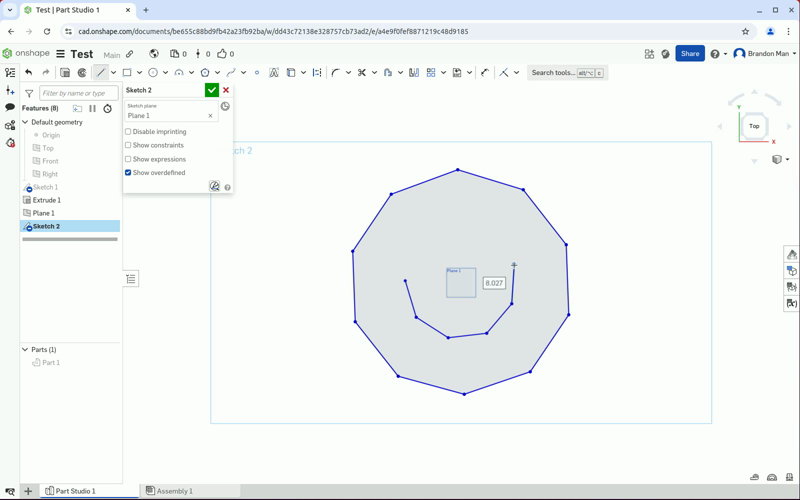
mouse_move(544, 264)
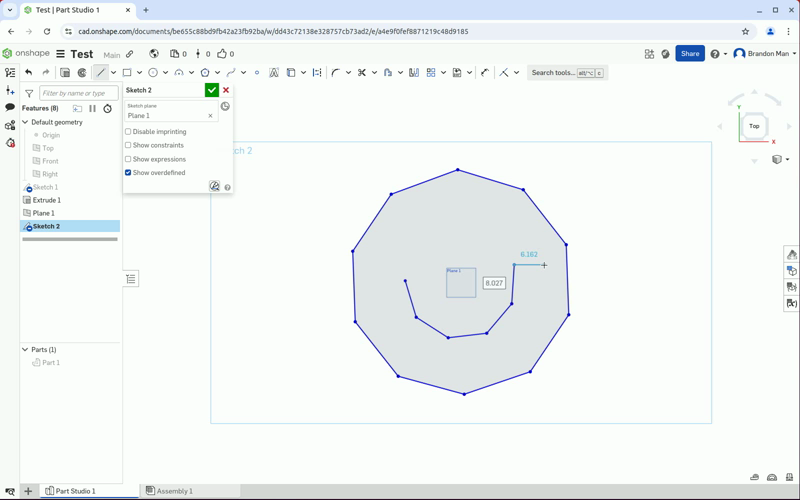
mouse_move(491, 235)
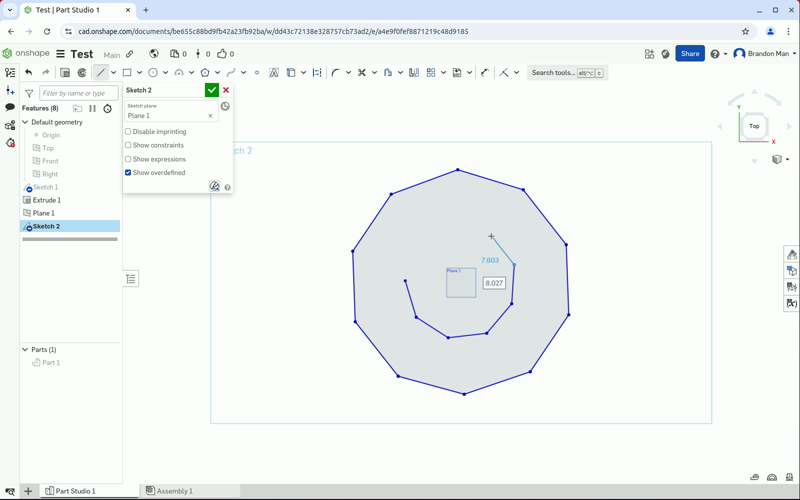
click(491, 235)
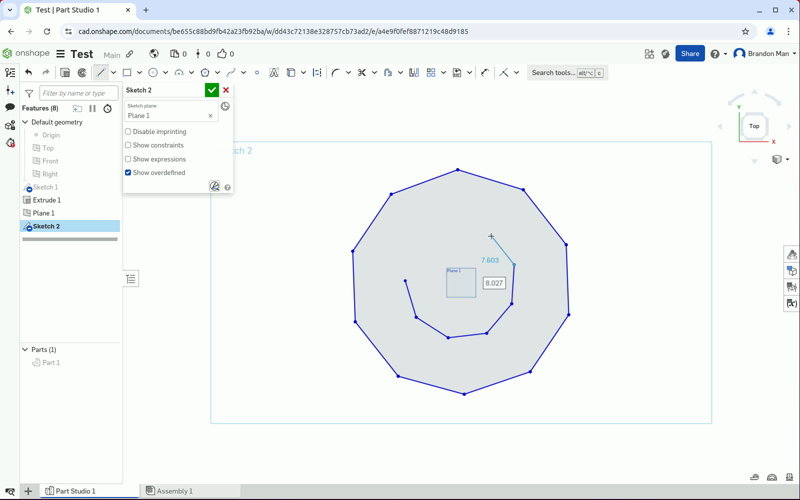
key_up(shift)
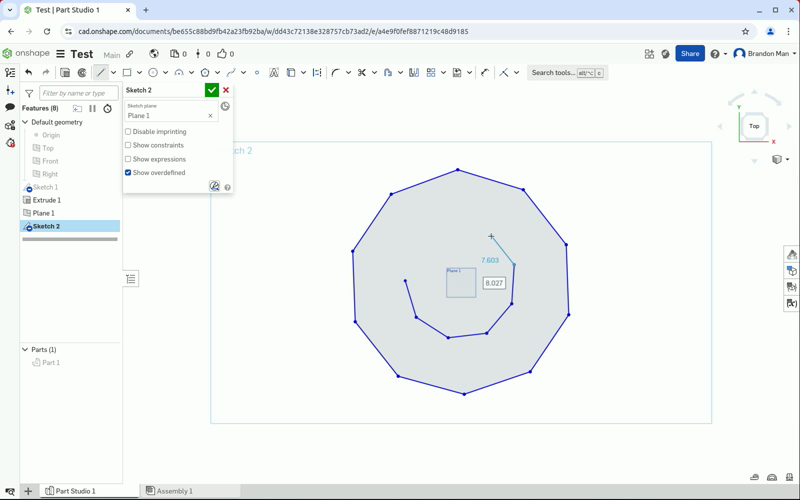
key_down(shift)
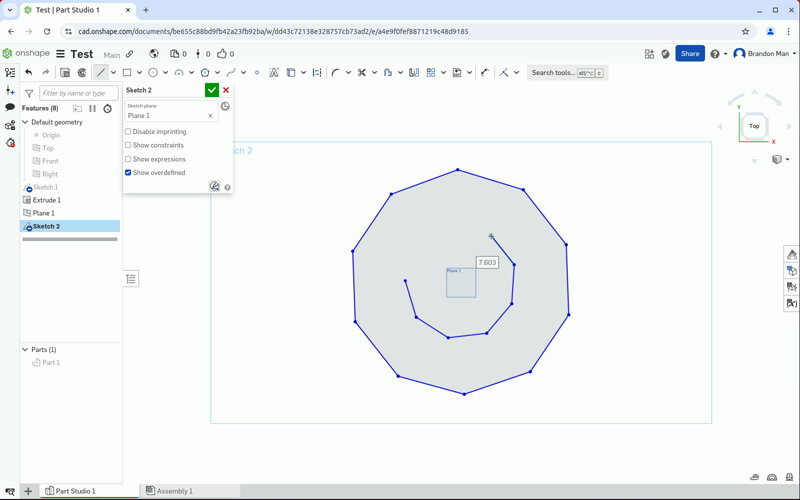
mouse_move(521, 235)
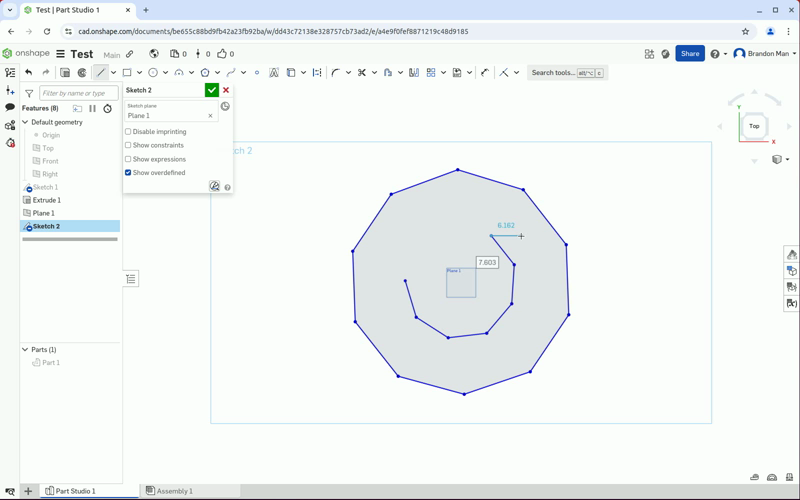
mouse_move(453, 226)
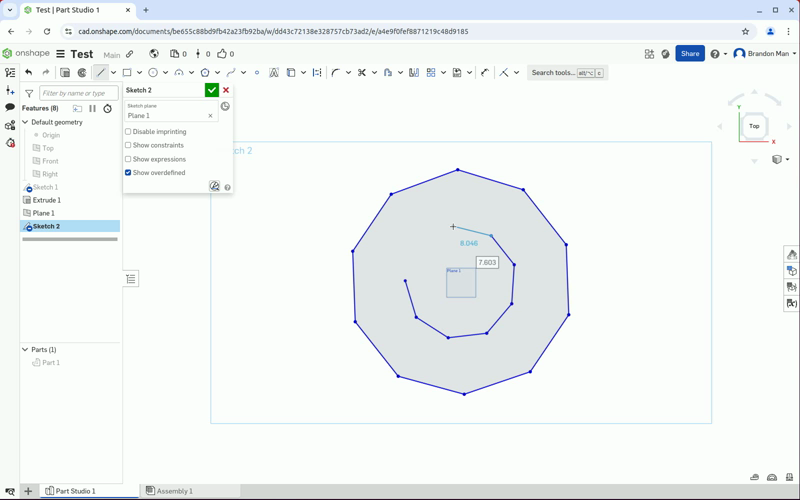
click(453, 226)
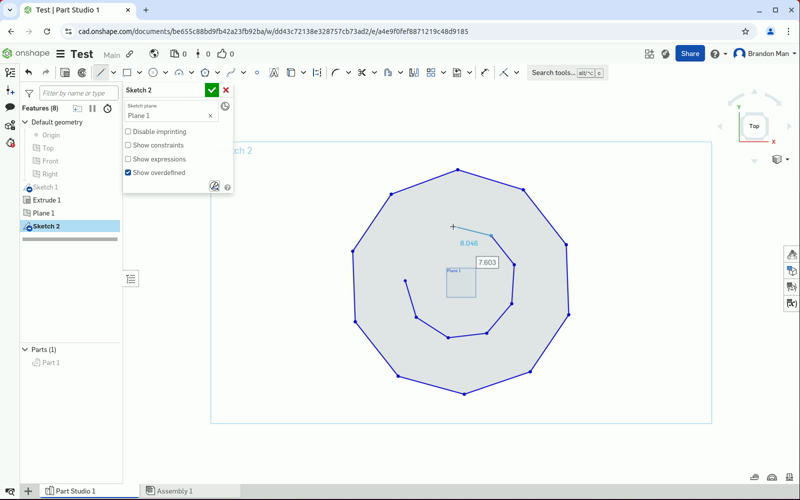
key_up(shift)
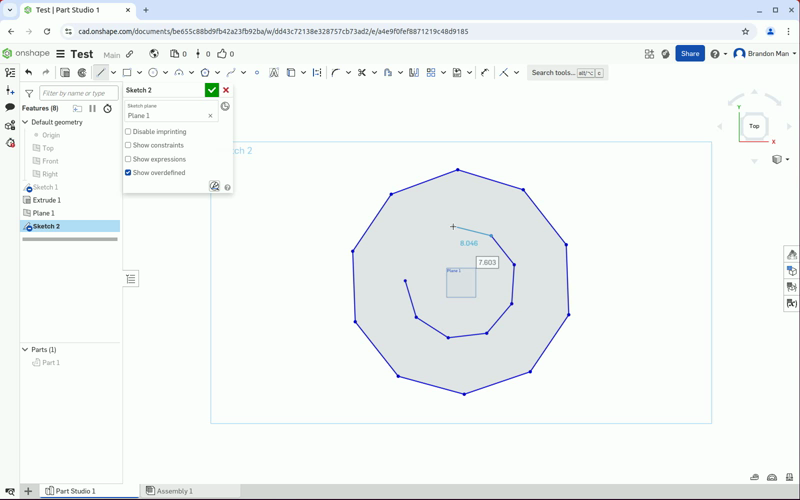
key_down(shift)
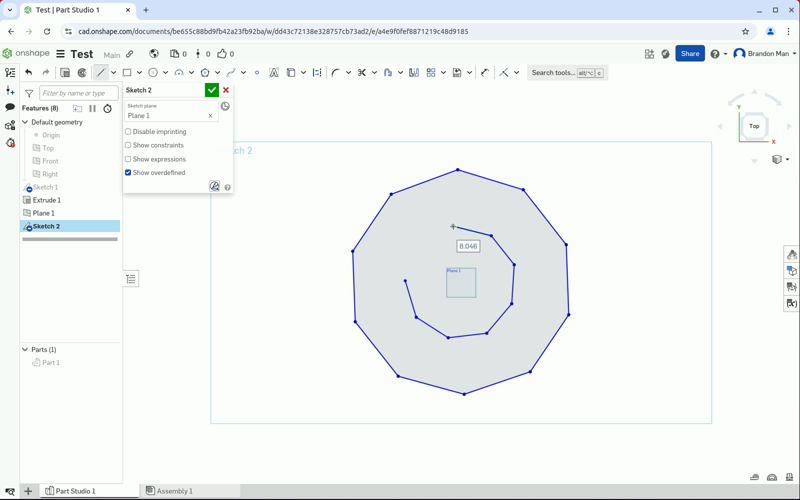
mouse_move(483, 226)
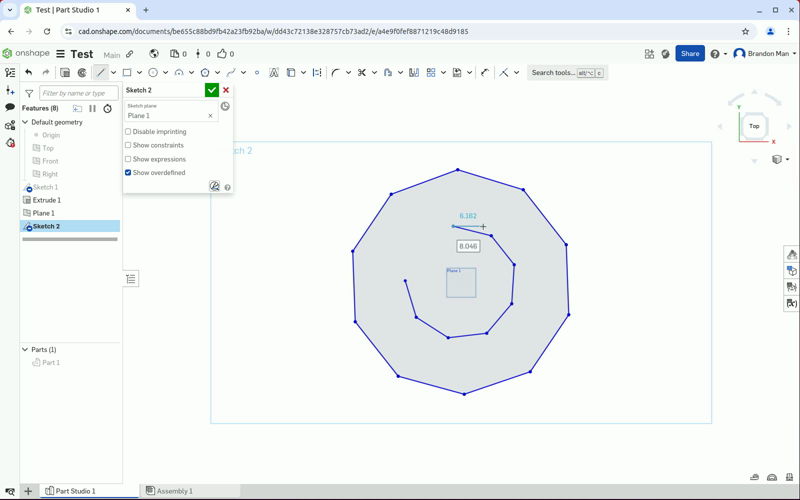
mouse_move(418, 244)
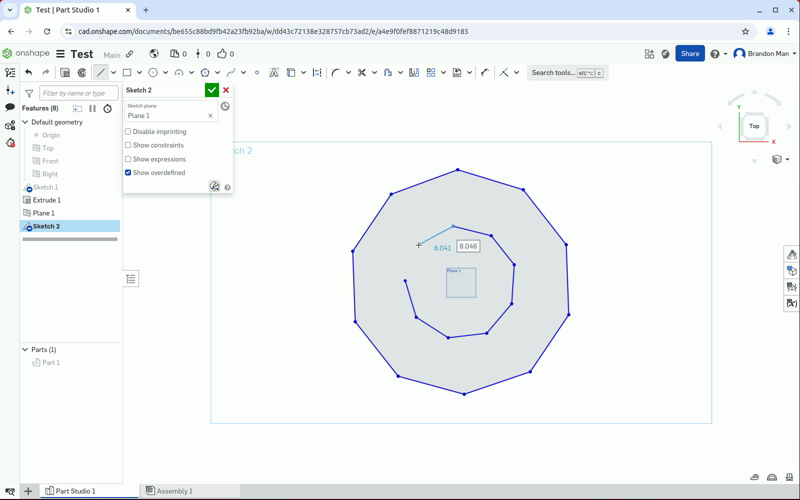
click(418, 244)
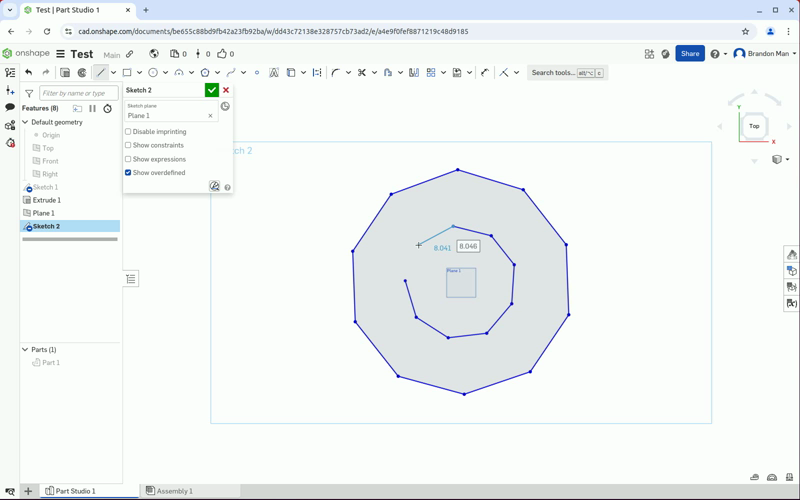
key_up(shift)
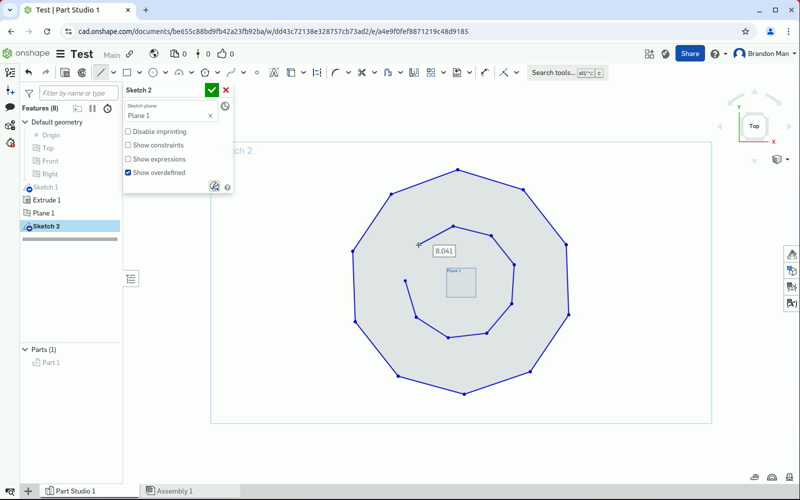
mouse_move(448, 244)
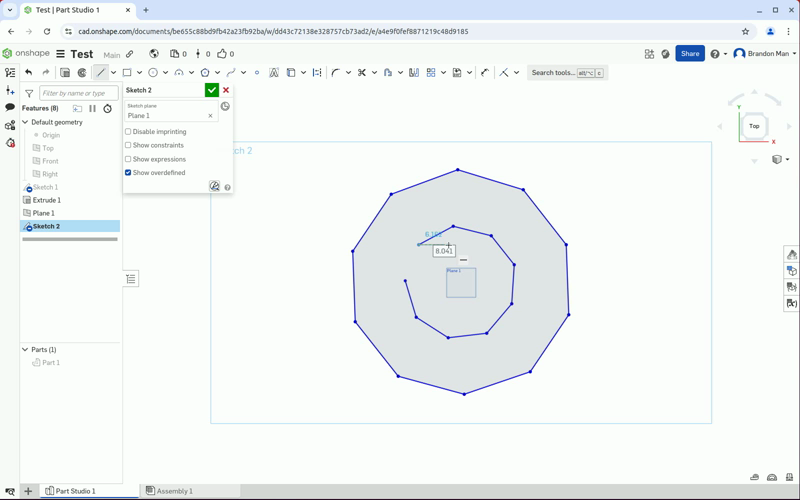
key_down(shift)
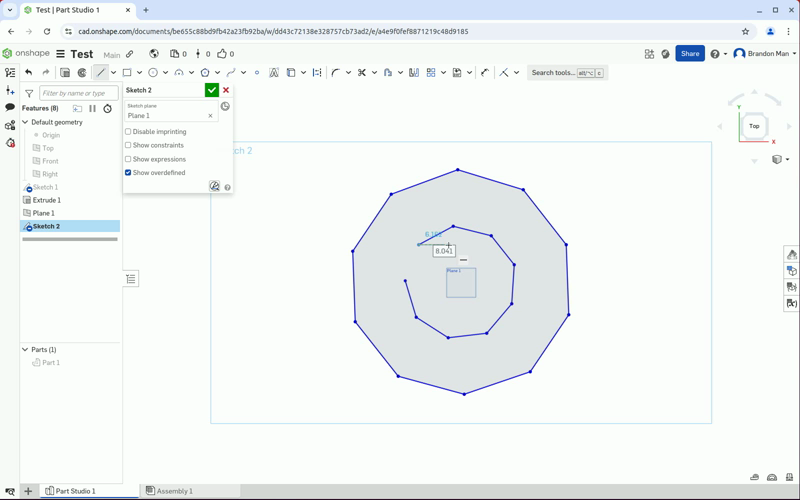
mouse_move(405, 280)
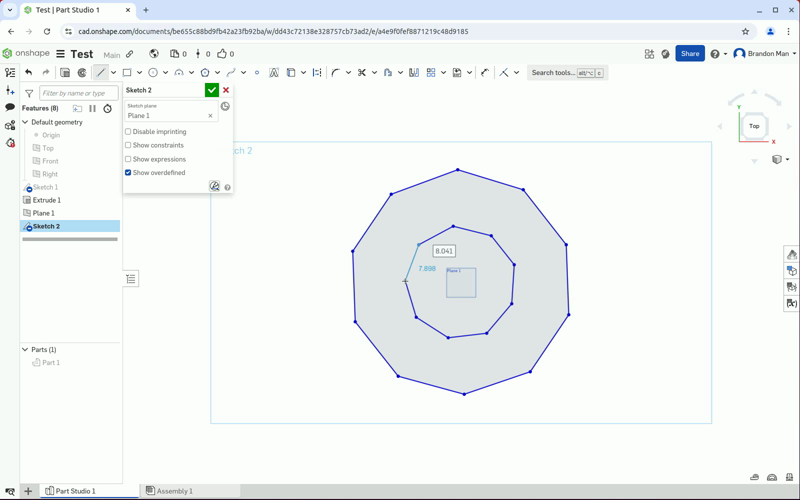
key_up(shift)
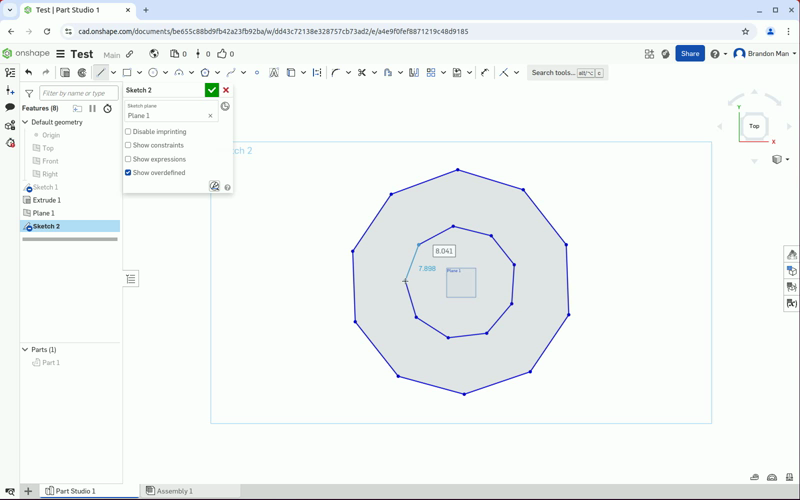
click(405, 280)
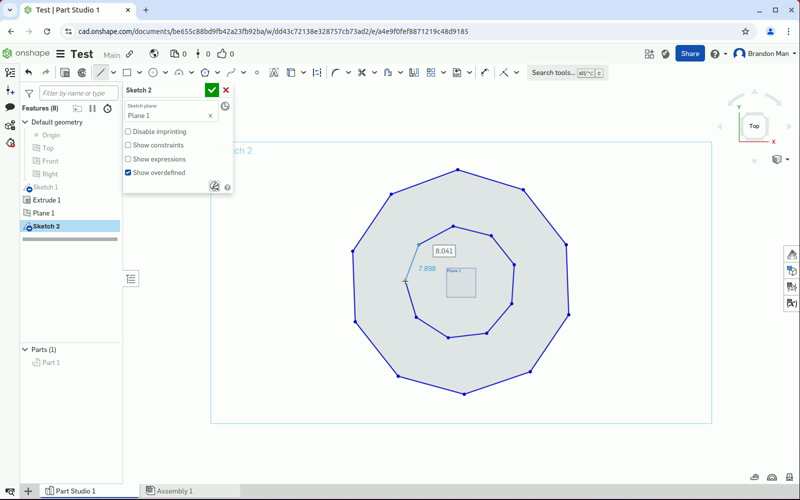
key(esc)
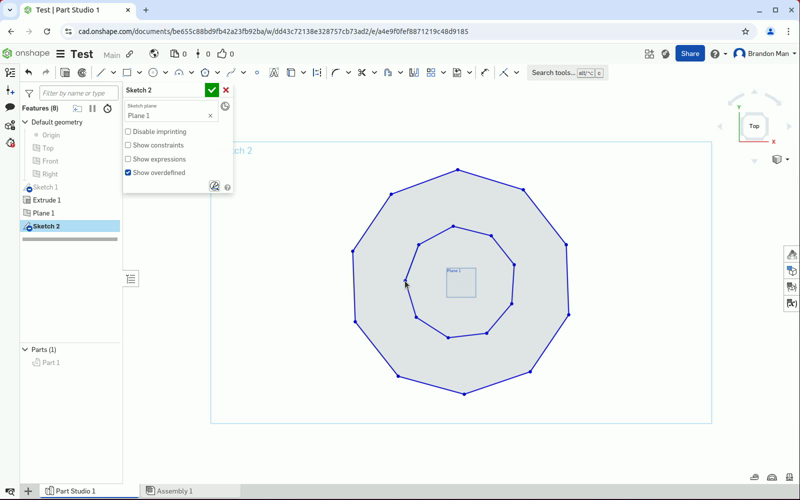
mouse_move(453, 192)
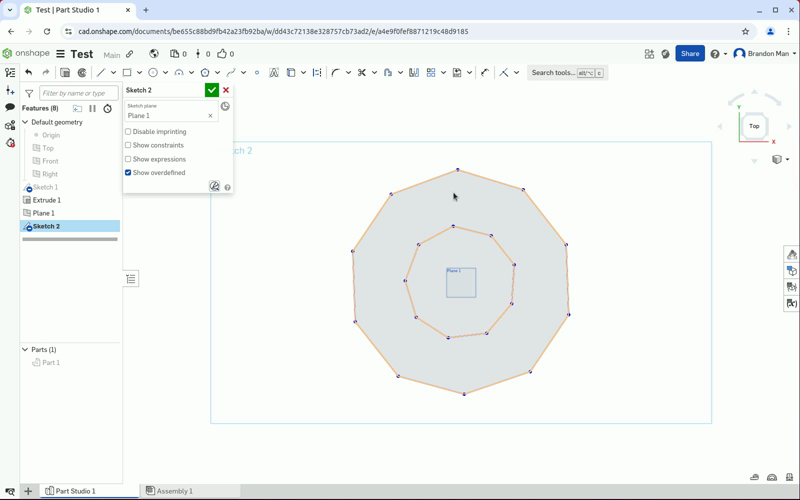
click(453, 192)
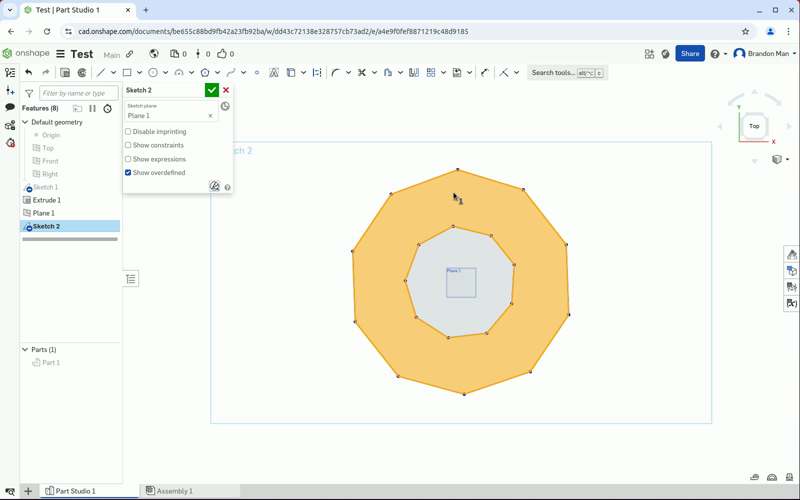
mouse_move(73, 352)
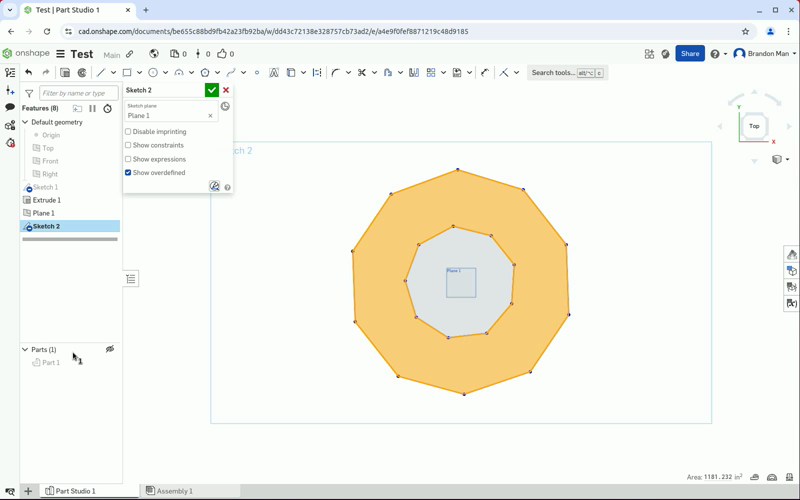
key(shift+y)
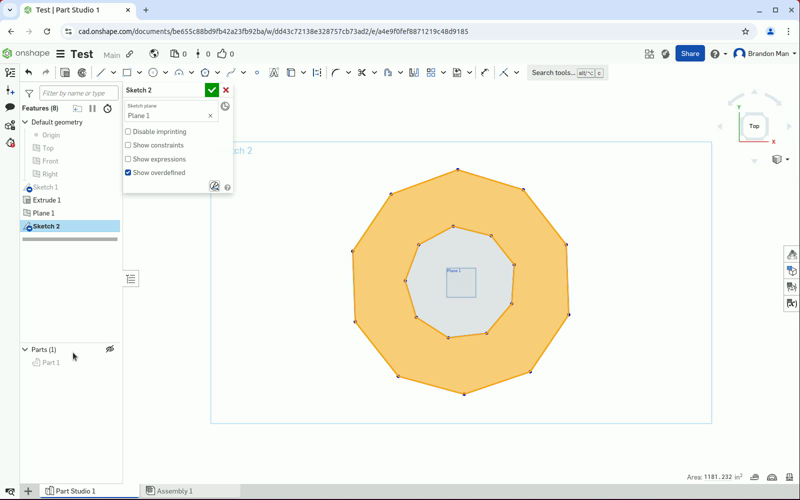
key(shift+e)
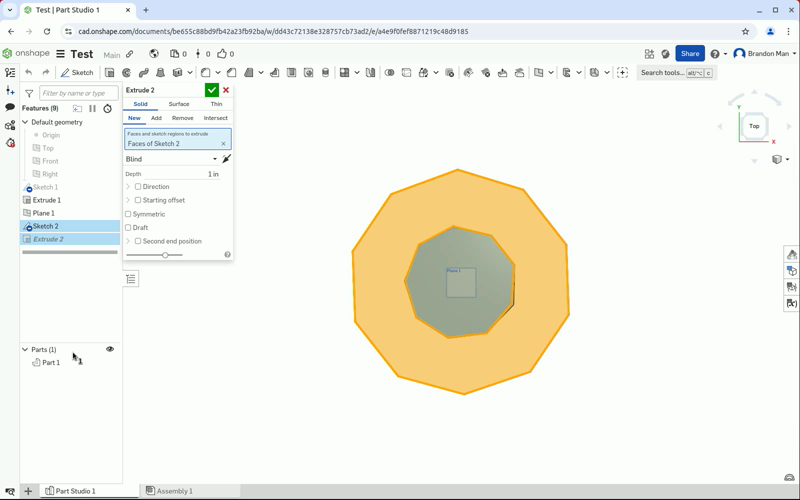
mouse_move(143, 106)
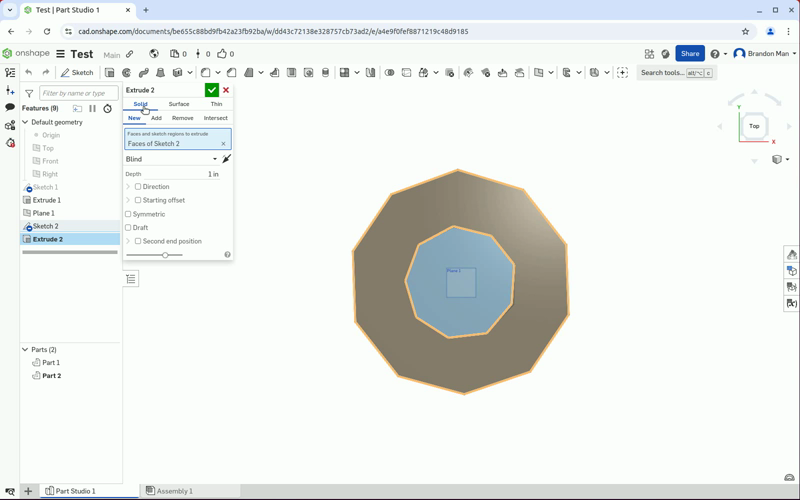
click(143, 106)
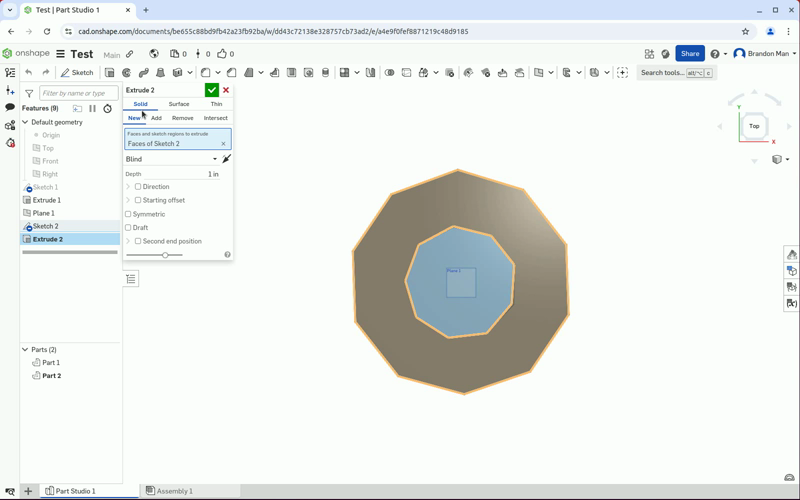
mouse_move(137, 120)
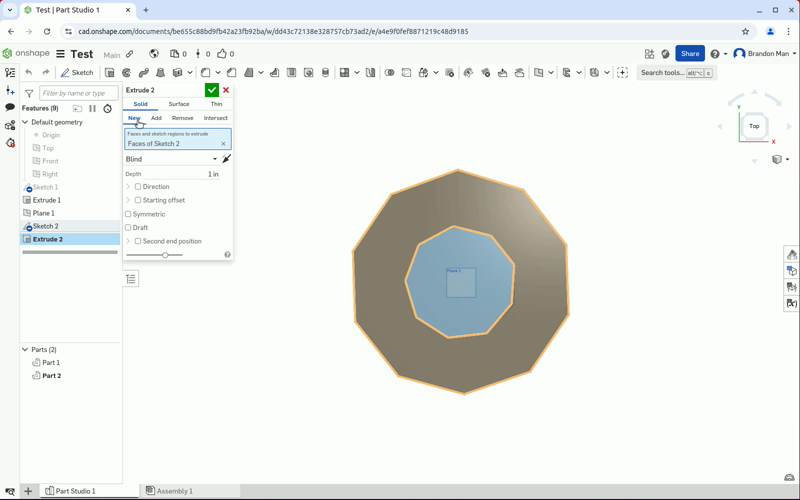
click(137, 120)
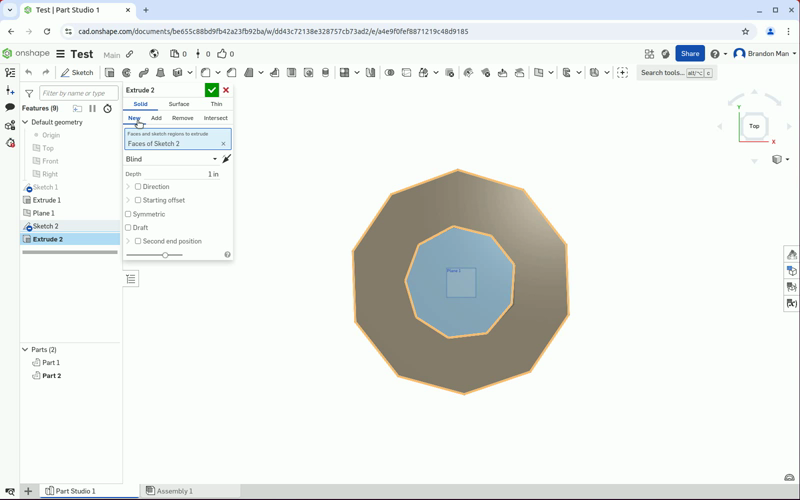
key(tab, 4)
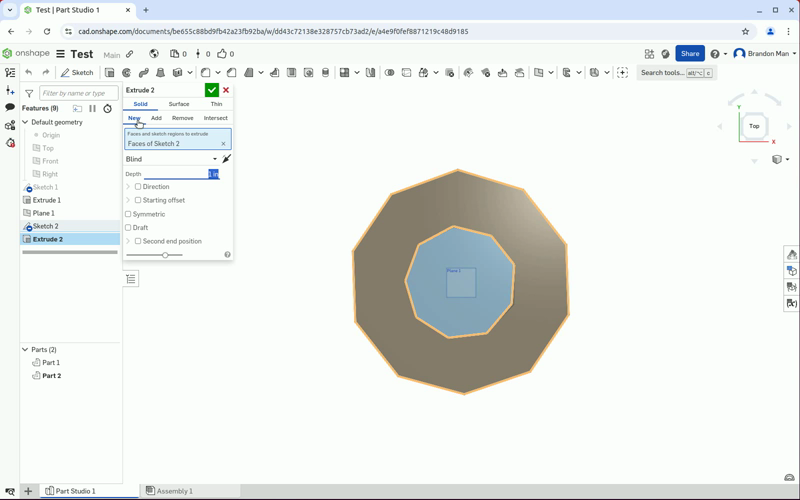
text(3.129)
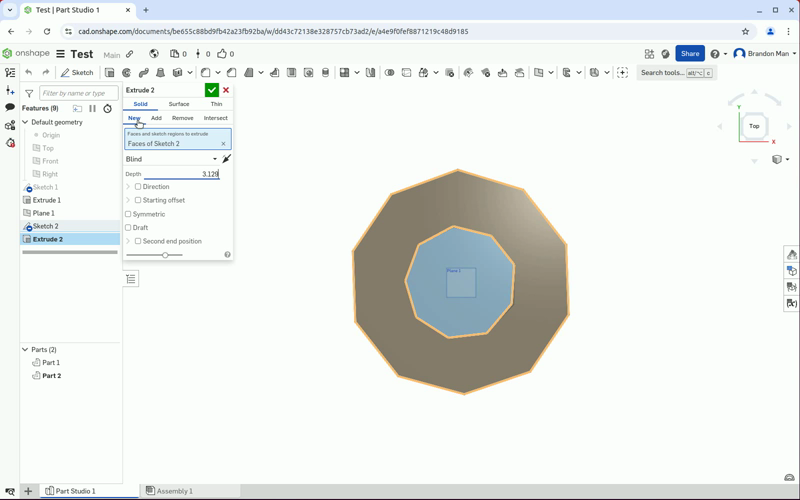
key(enter)
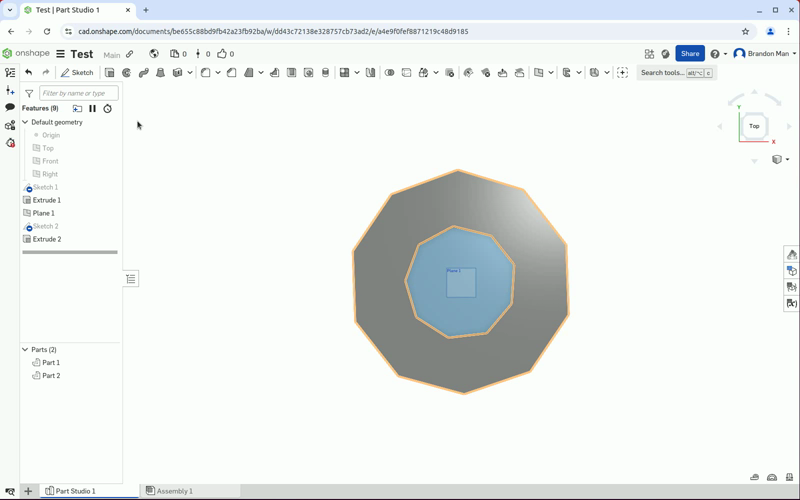
key(shift+h)
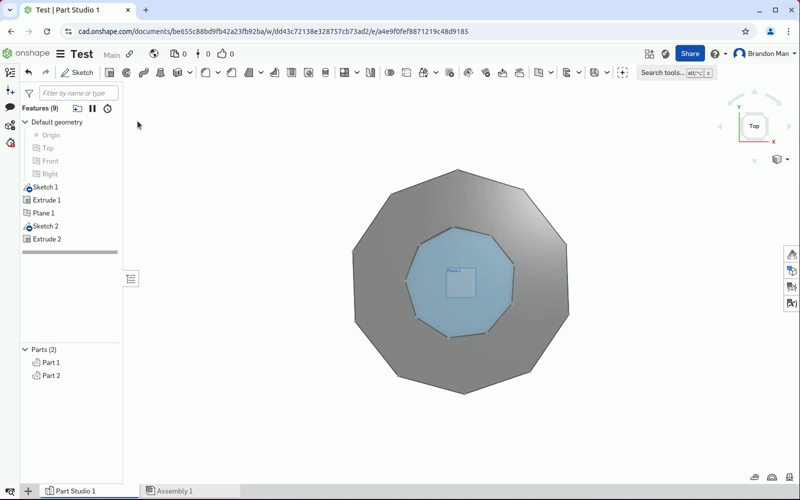
key(shift+h)
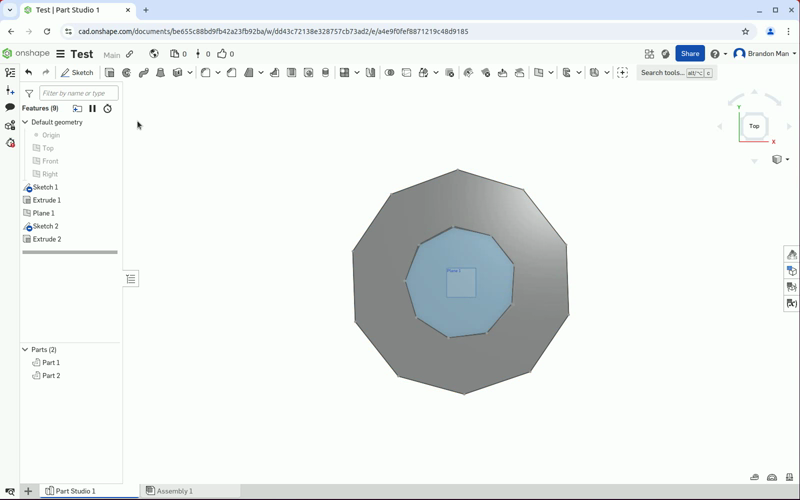
key(shift+7)
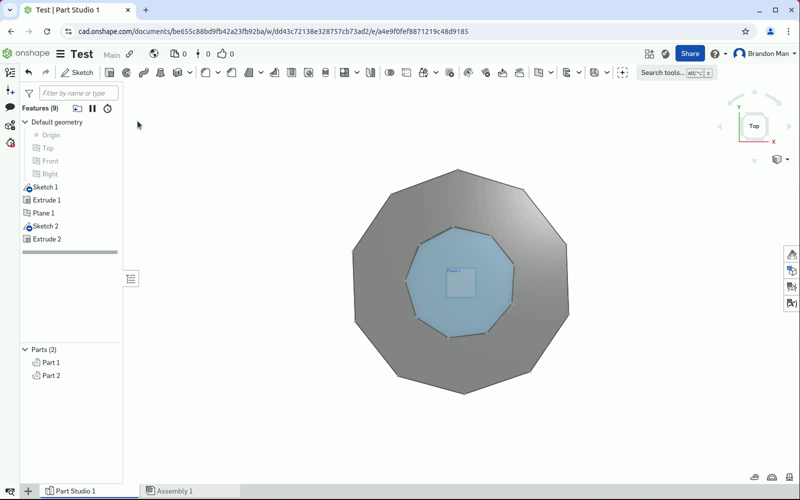
key(up, 3)
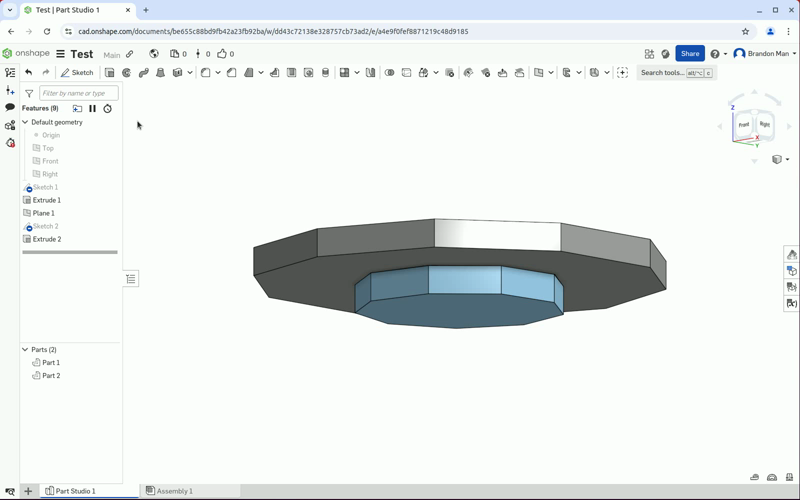
key(left, 3)
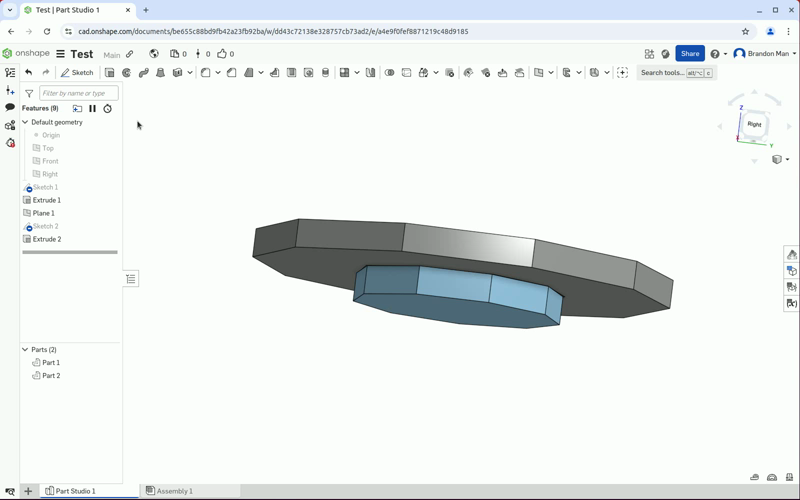
key(right, 3)
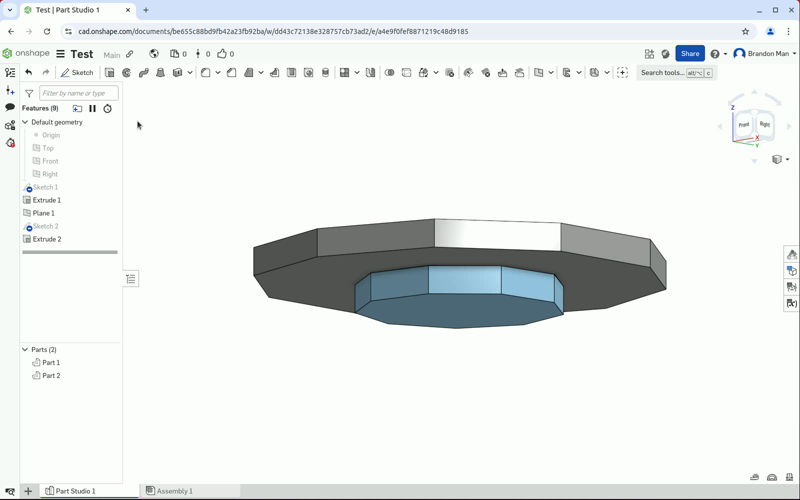
key(down, 3)
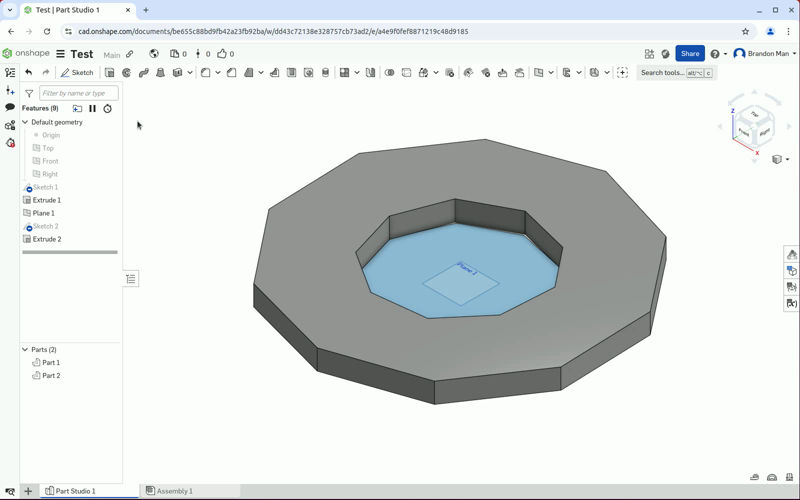
mouse_move(73, 189)
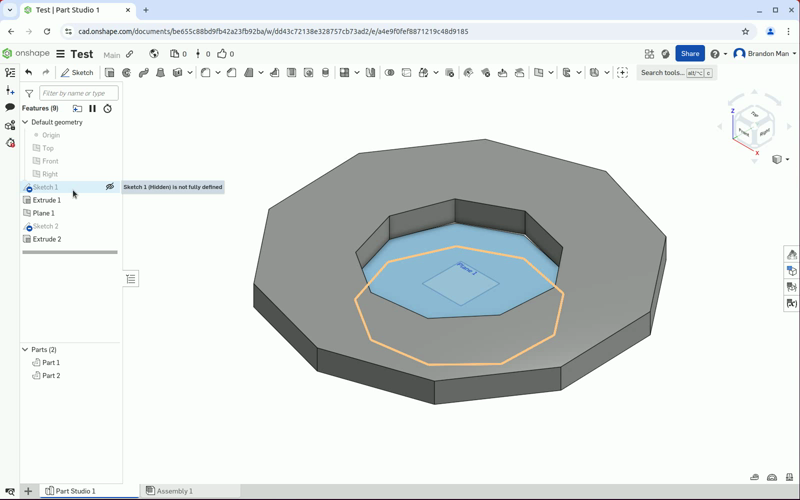
click(73, 189)